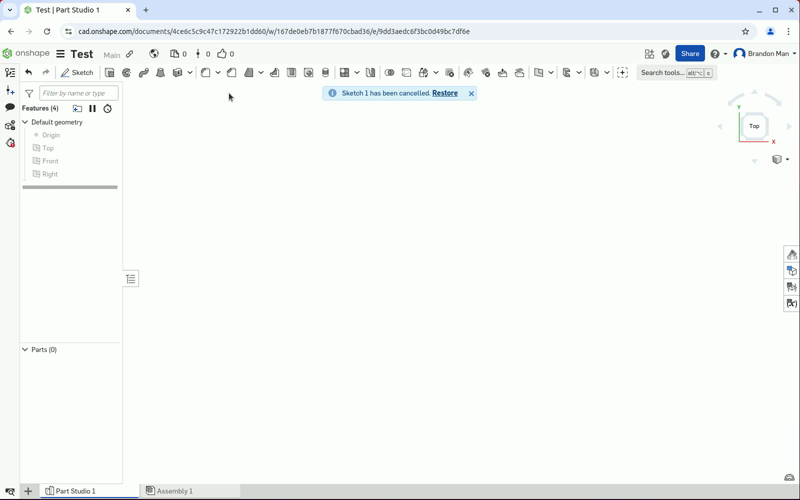
key(shift+h)
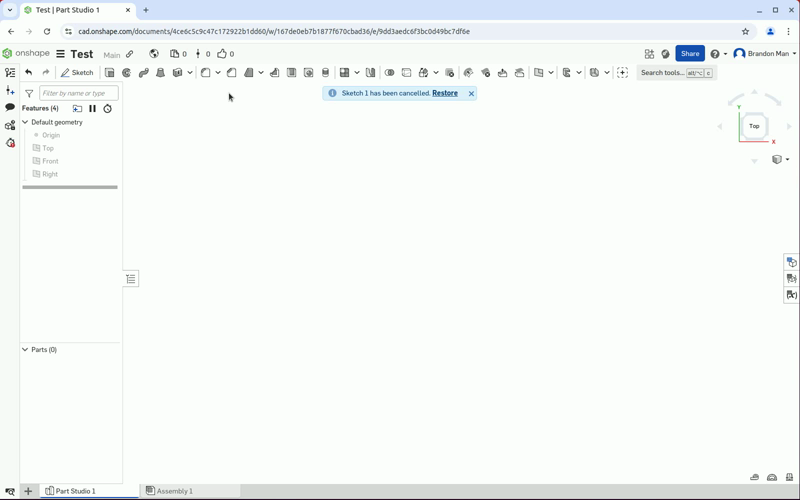
mouse_move(73, 352)
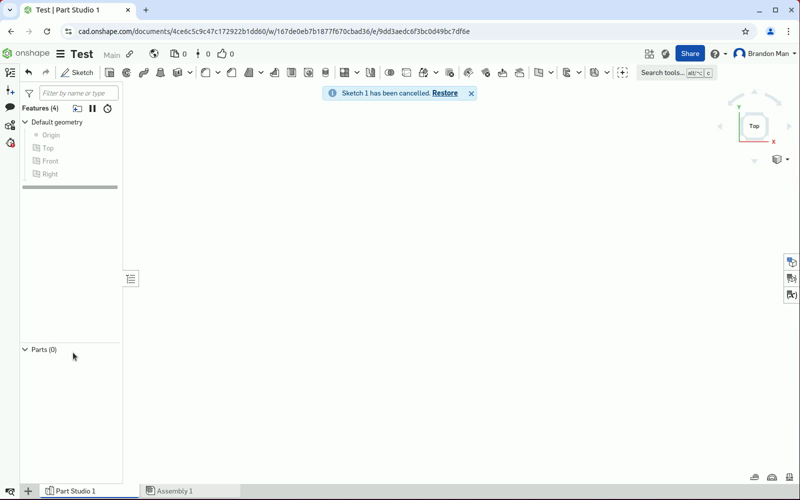
key(y)
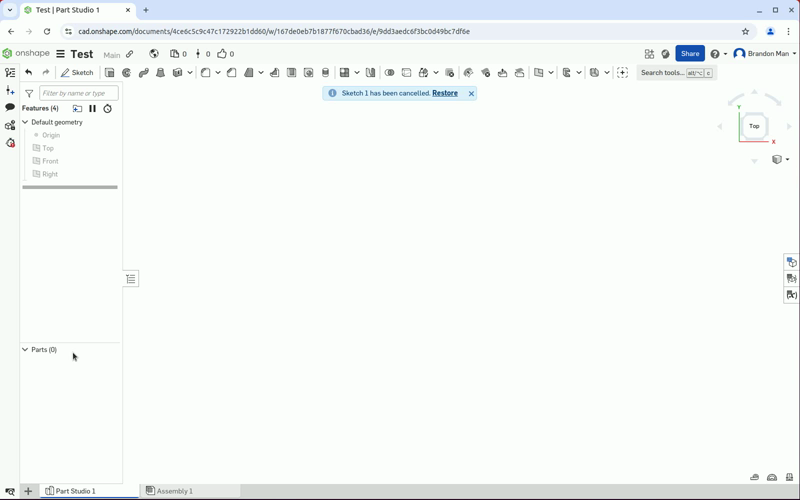
key(shift+p)
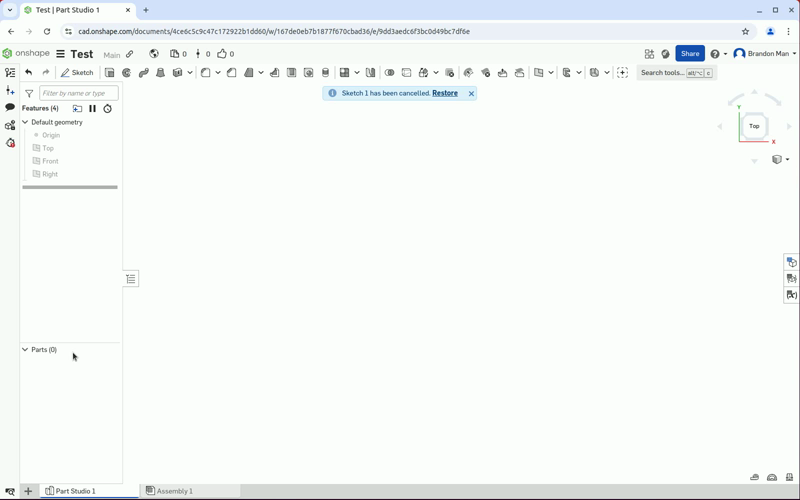
key(space)
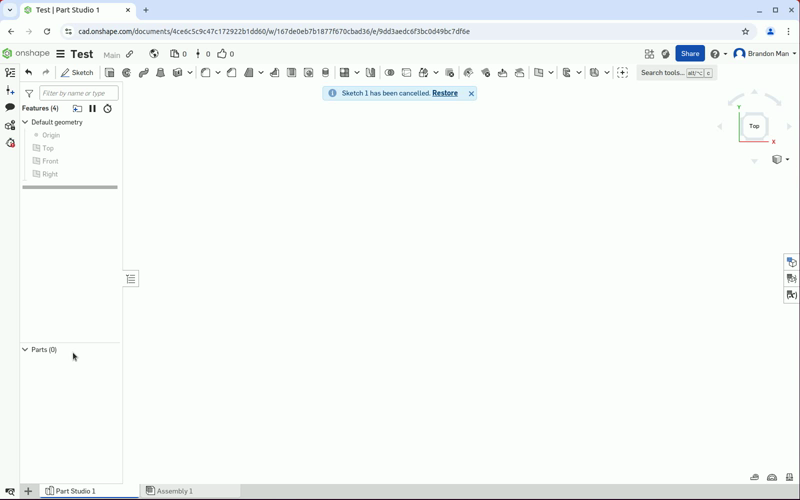
key_down(shift)
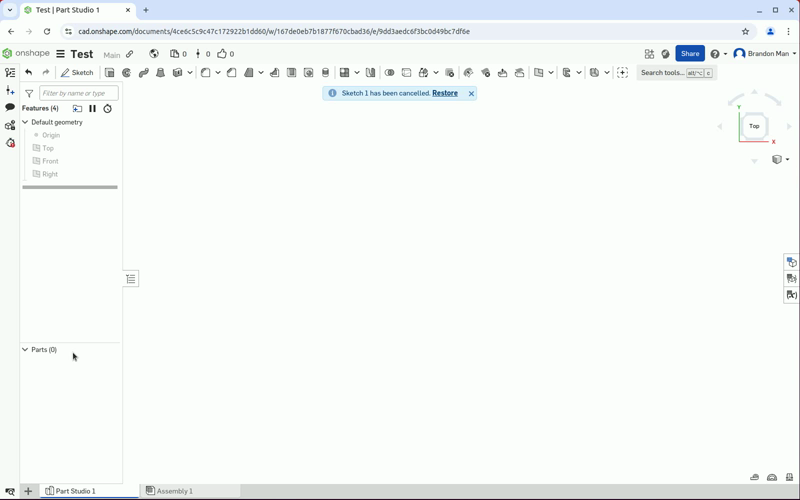
key(up)
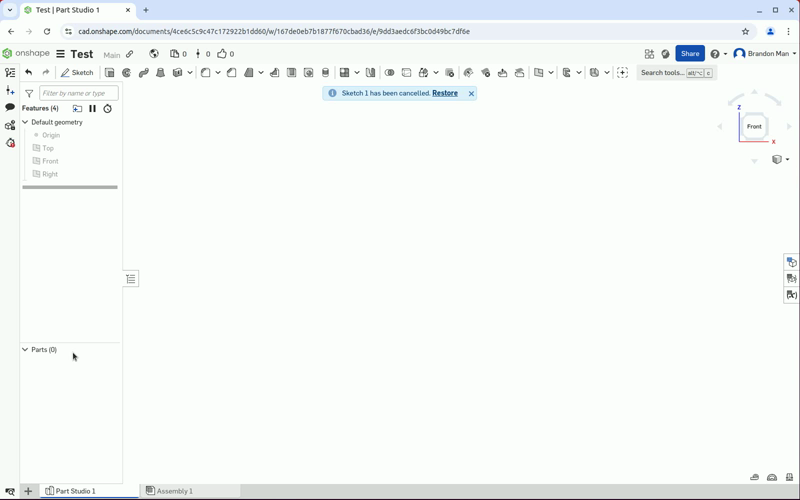
key_up(shift)
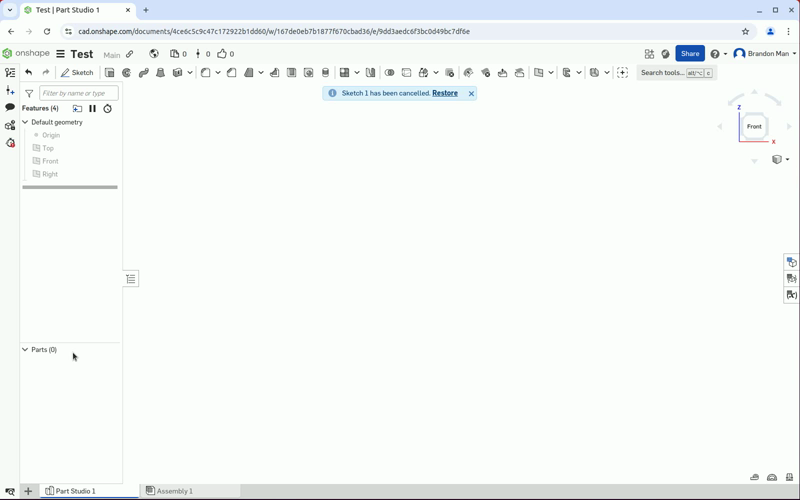
mouse_move(73, 352)
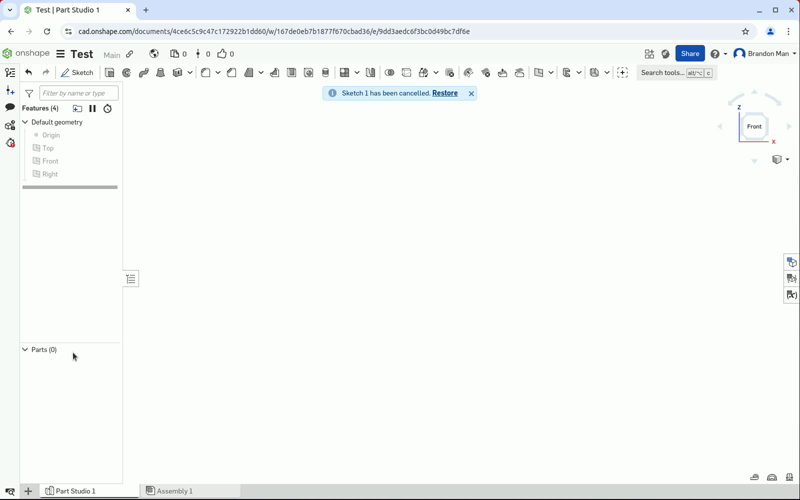
key(shift+y)
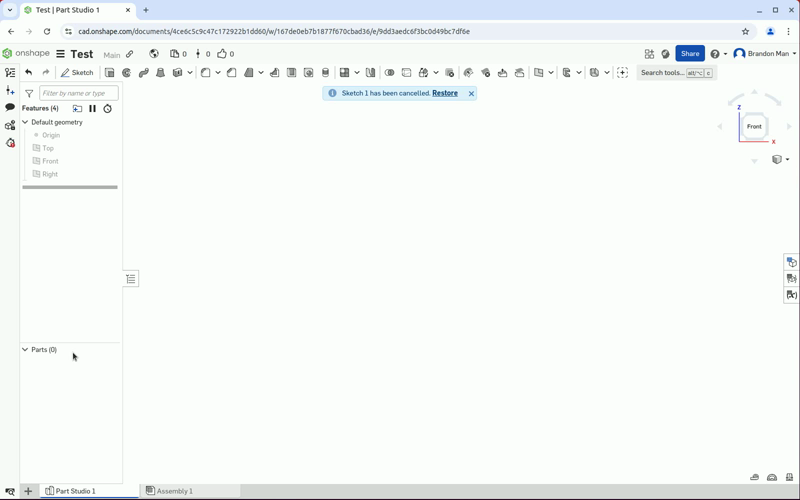
key(shift+s)
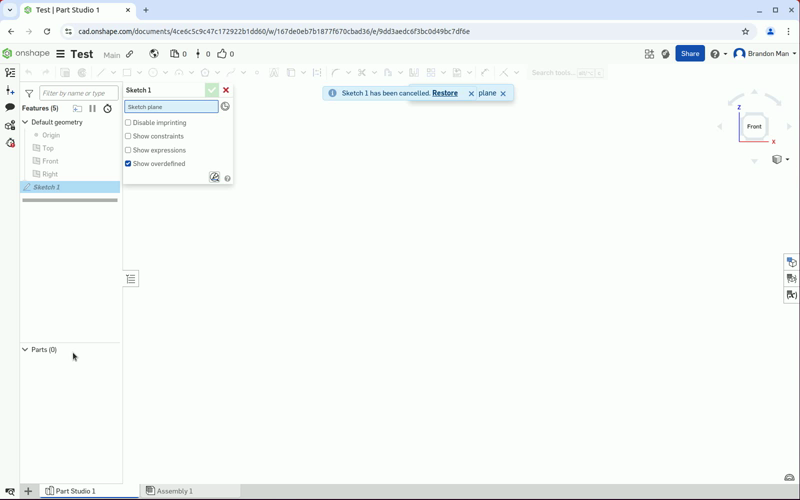
mouse_move(73, 163)
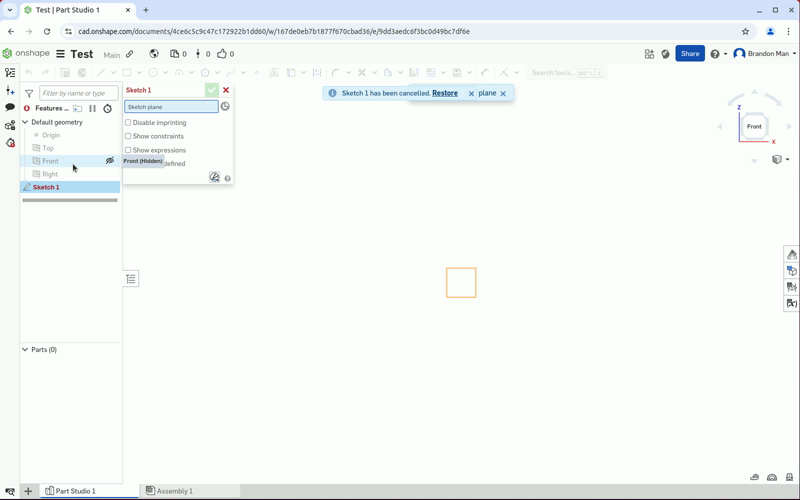
click(73, 163)
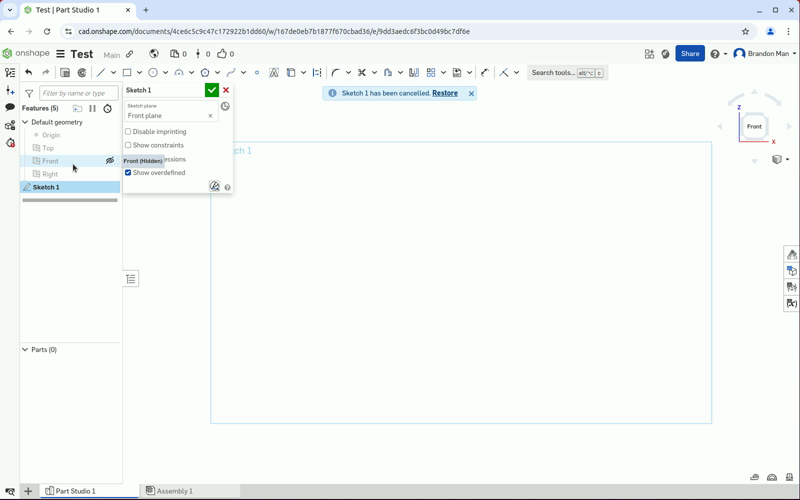
mouse_move(73, 352)
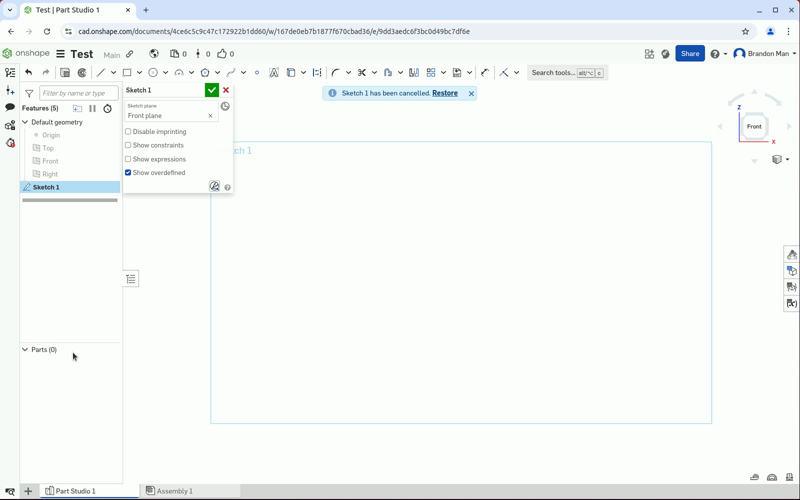
key(y)
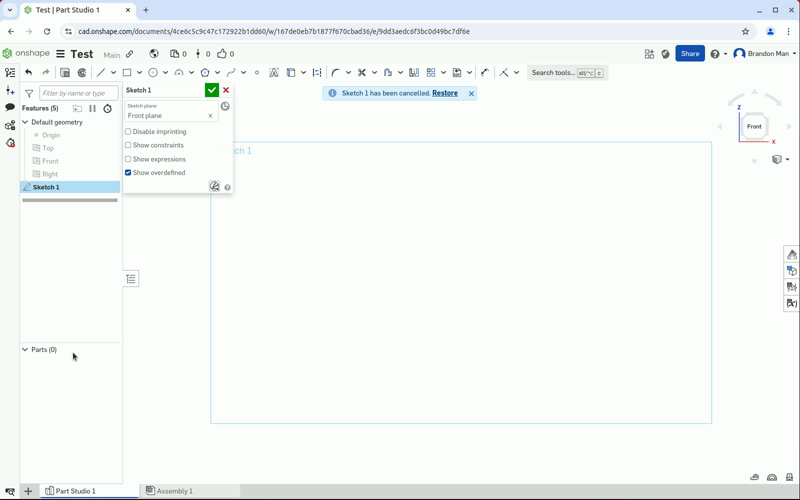
key(l)
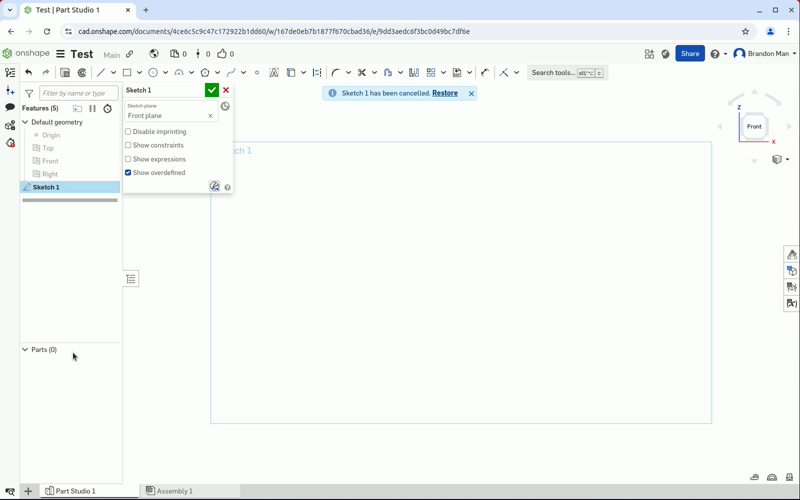
key_down(shift)
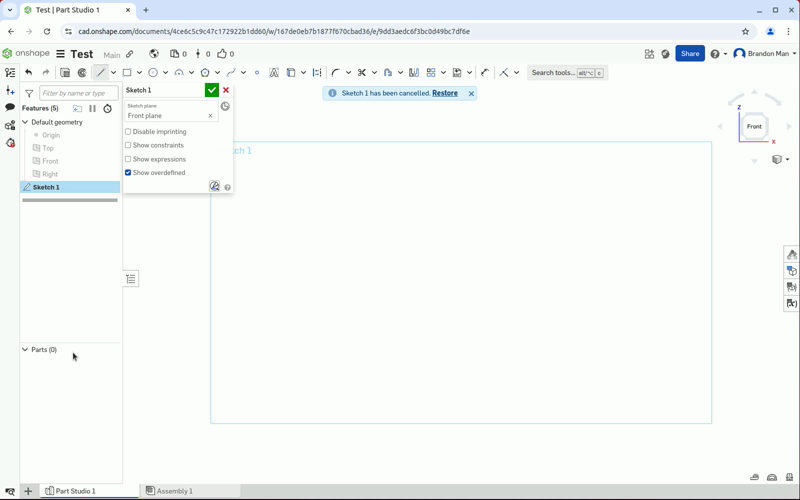
mouse_move(460, 282)
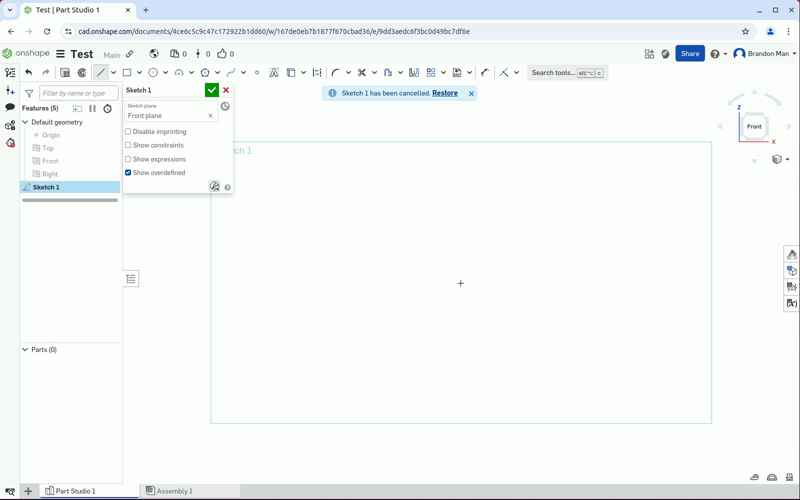
click(460, 282)
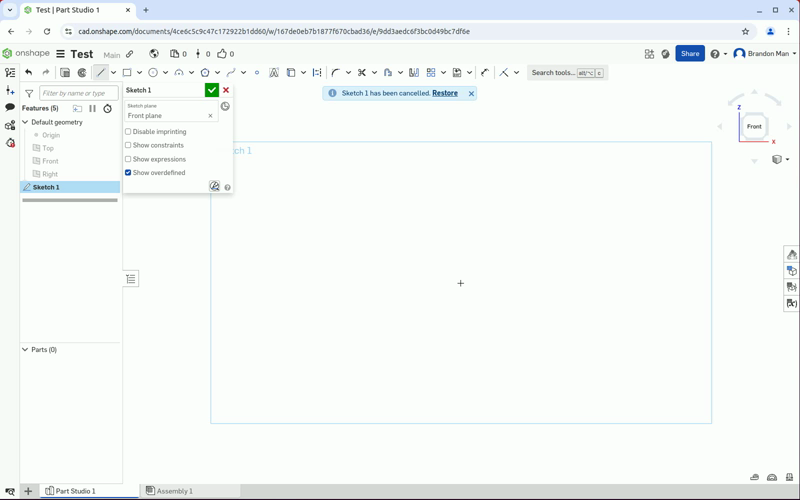
key_up(shift)
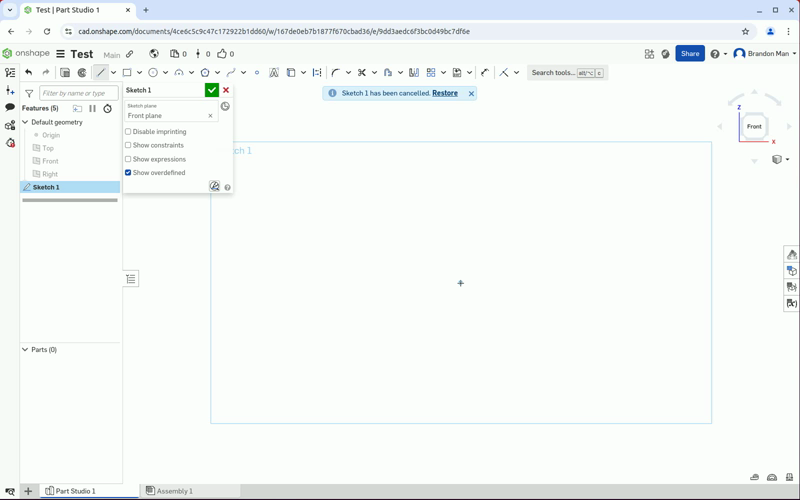
key_down(shift)
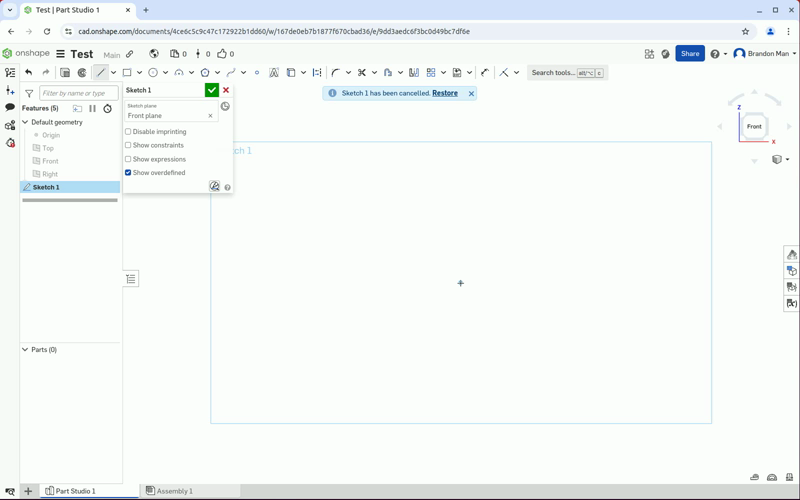
mouse_move(573, 282)
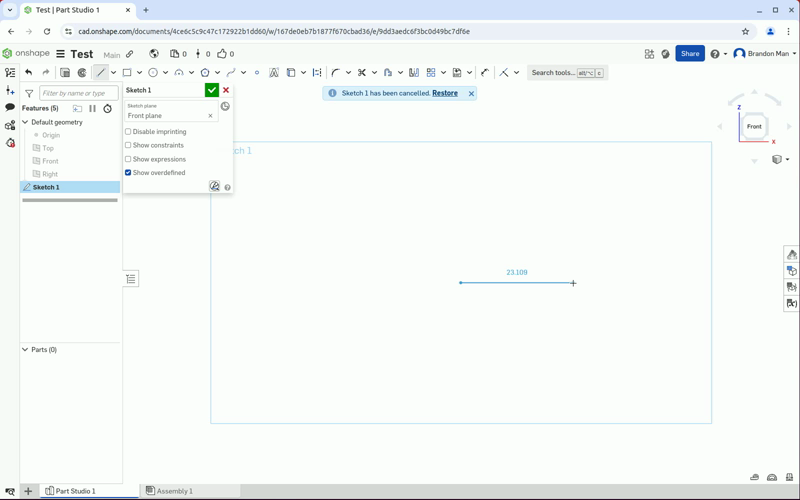
click(573, 282)
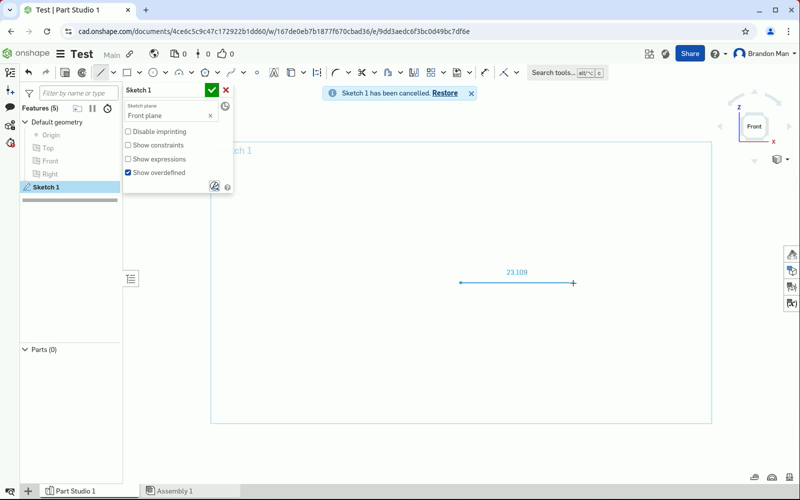
key_up(shift)
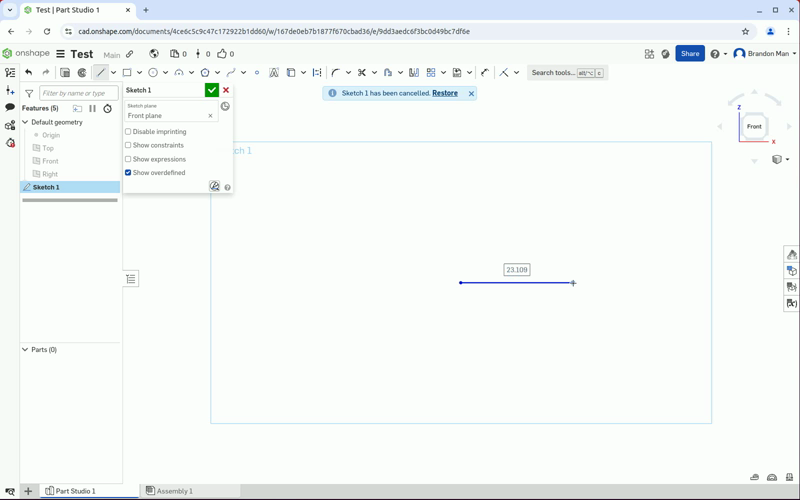
key_down(shift)
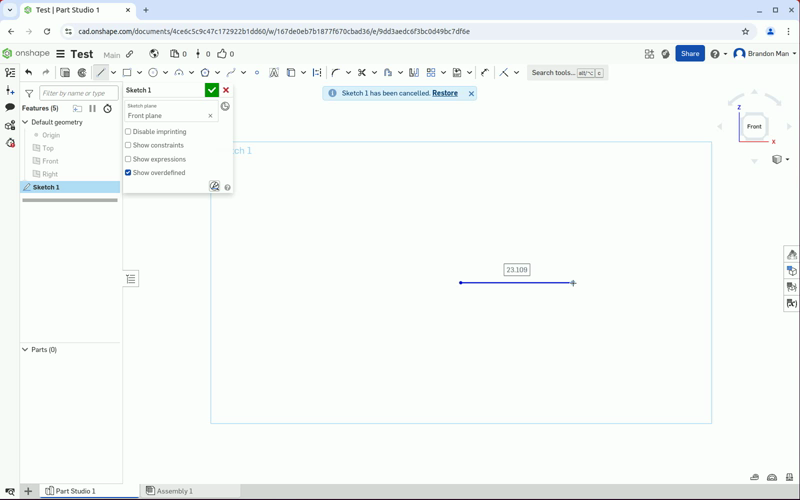
mouse_move(573, 170)
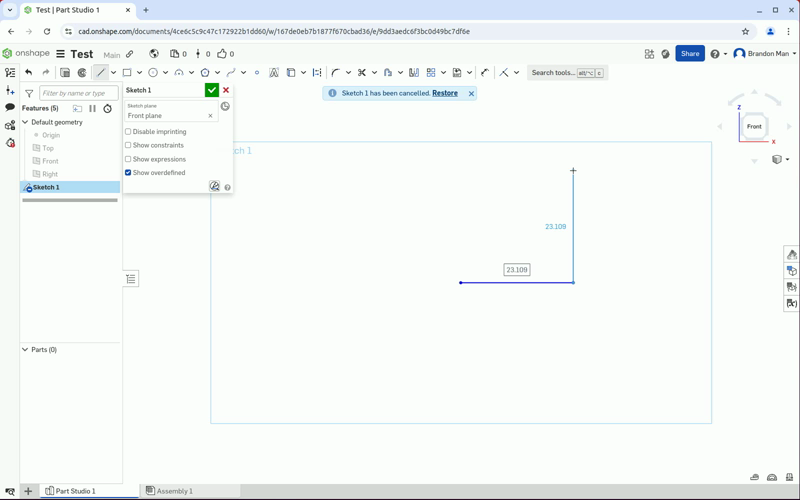
click(573, 170)
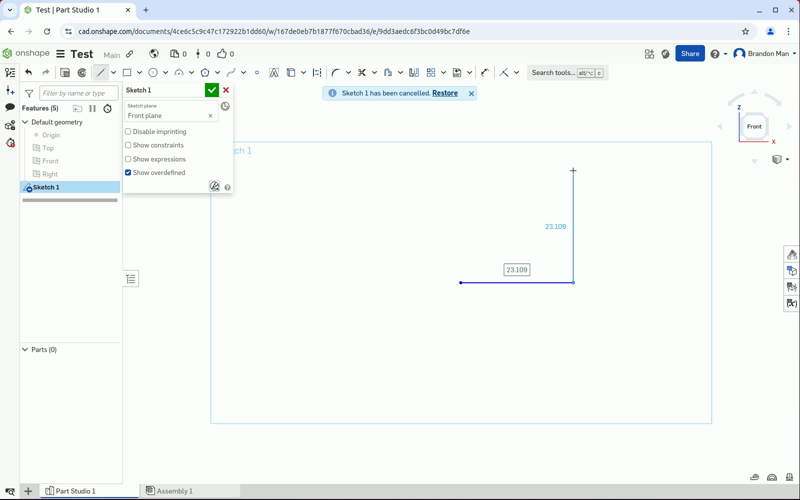
key_up(shift)
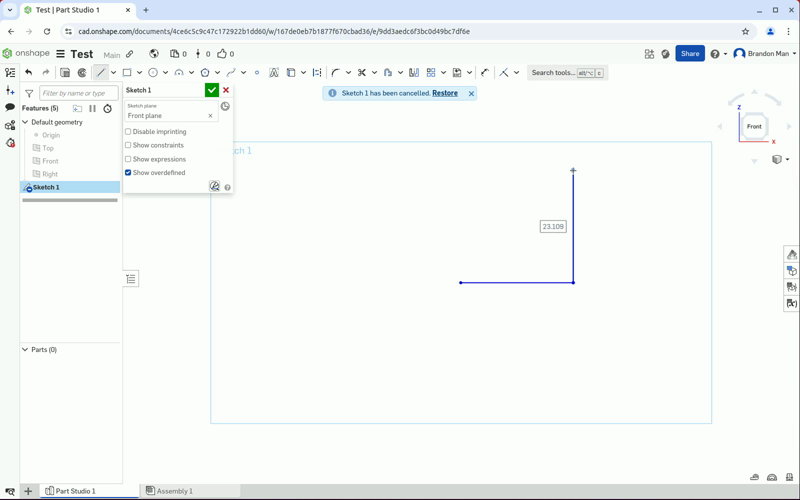
key_down(shift)
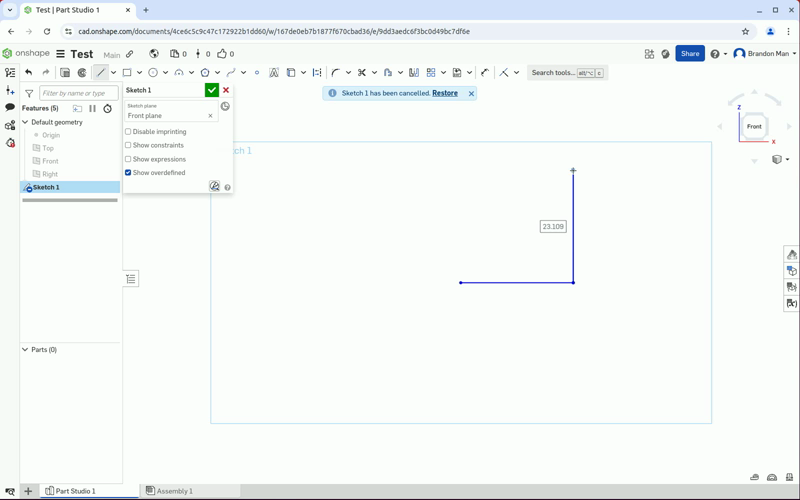
mouse_move(460, 170)
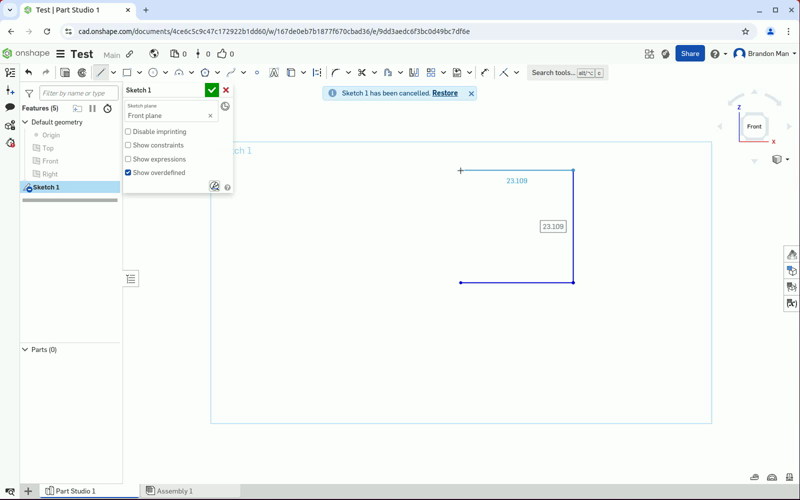
click(460, 170)
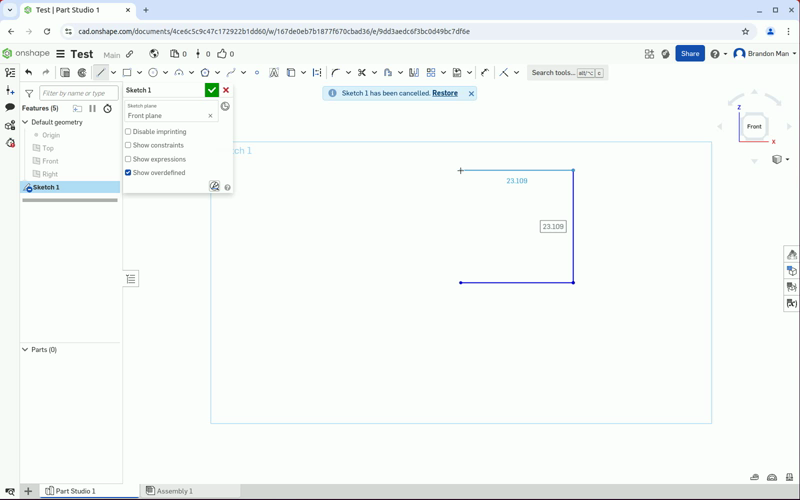
key_up(shift)
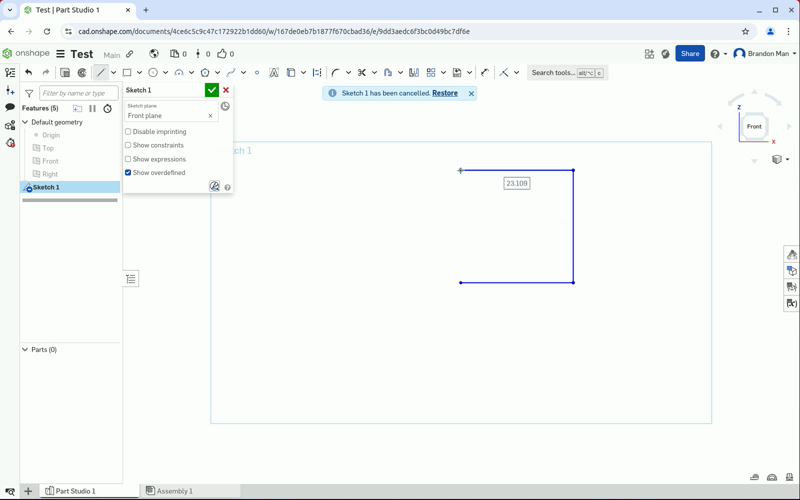
key_down(shift)
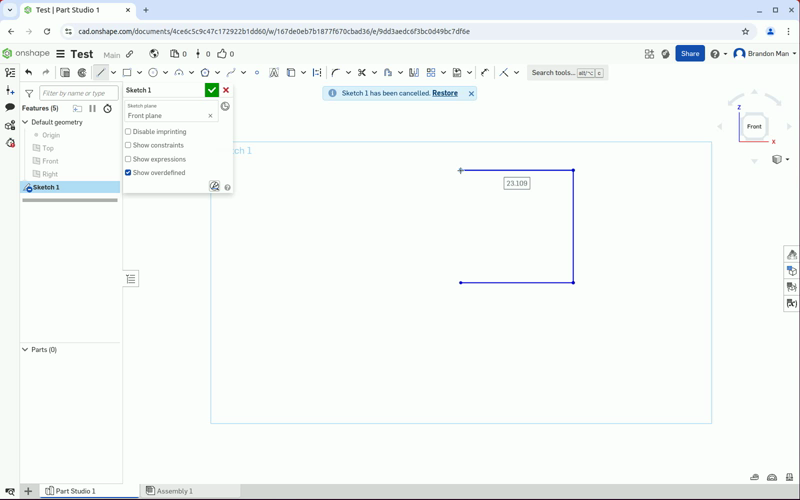
mouse_move(460, 282)
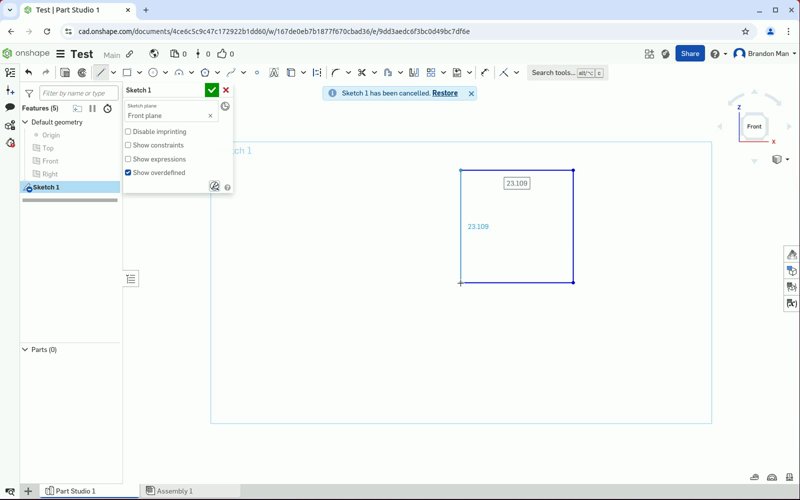
key_up(shift)
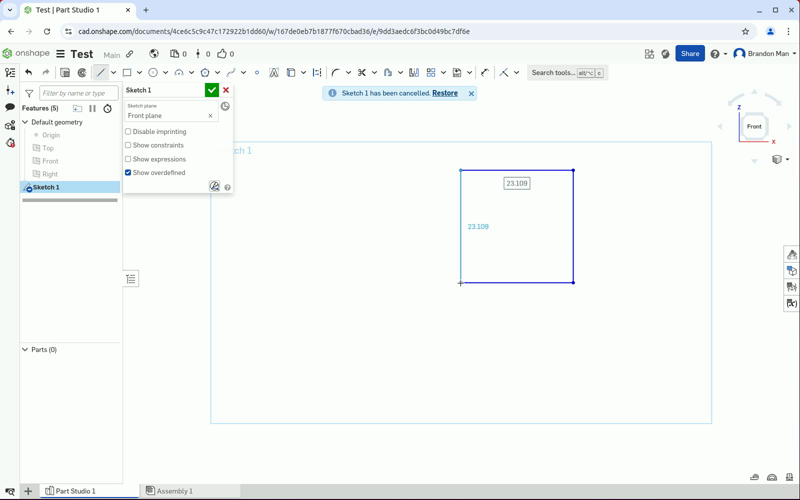
click(460, 282)
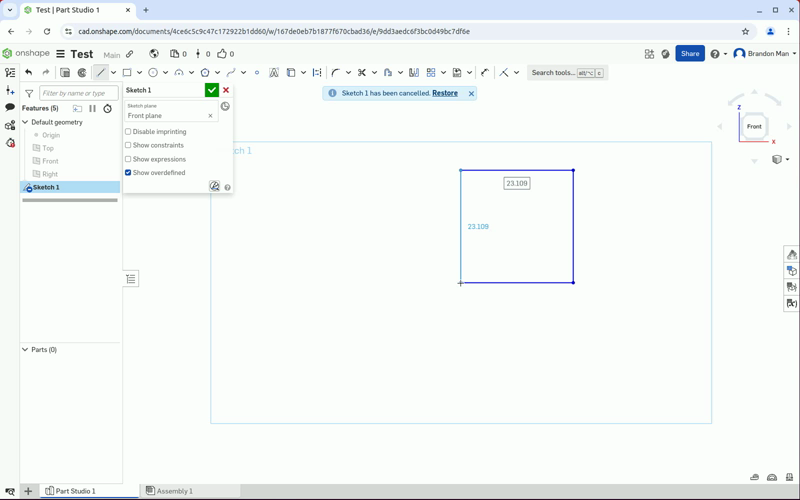
key(esc)
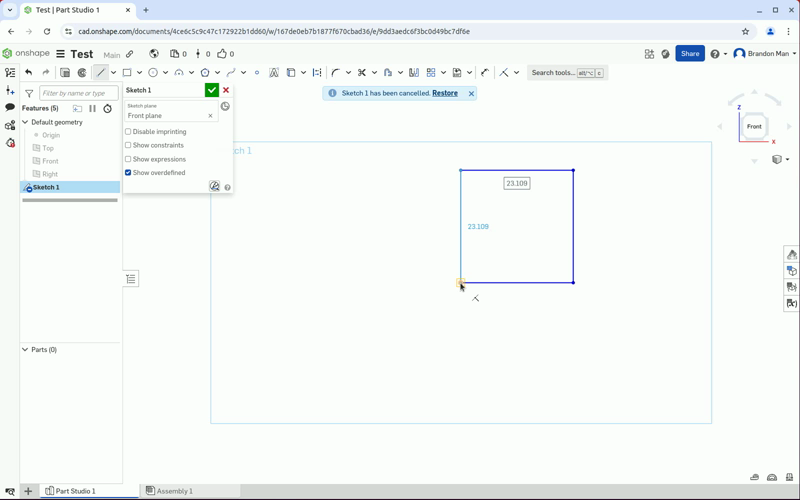
mouse_move(481, 253)
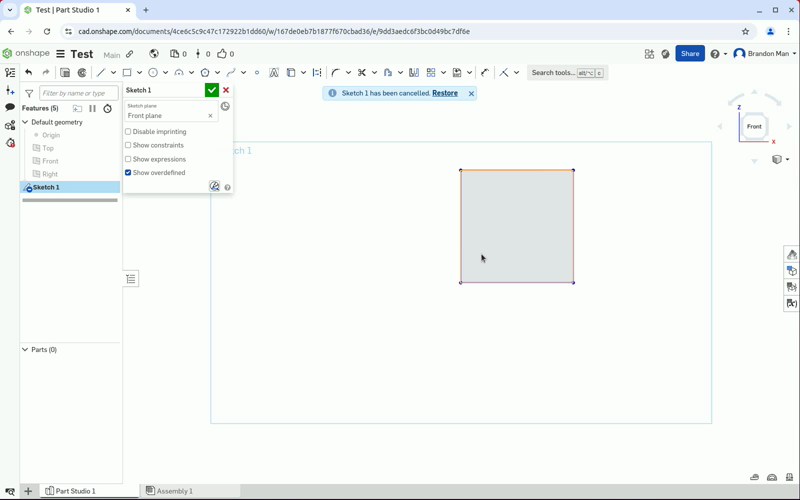
click(481, 253)
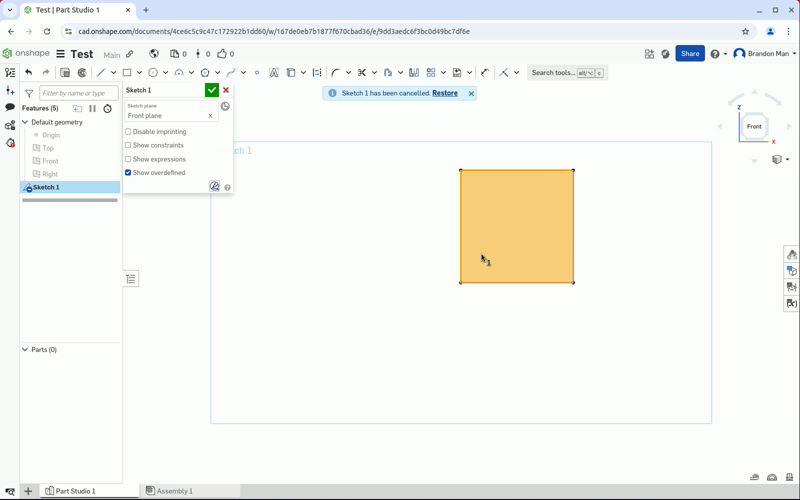
mouse_move(73, 352)
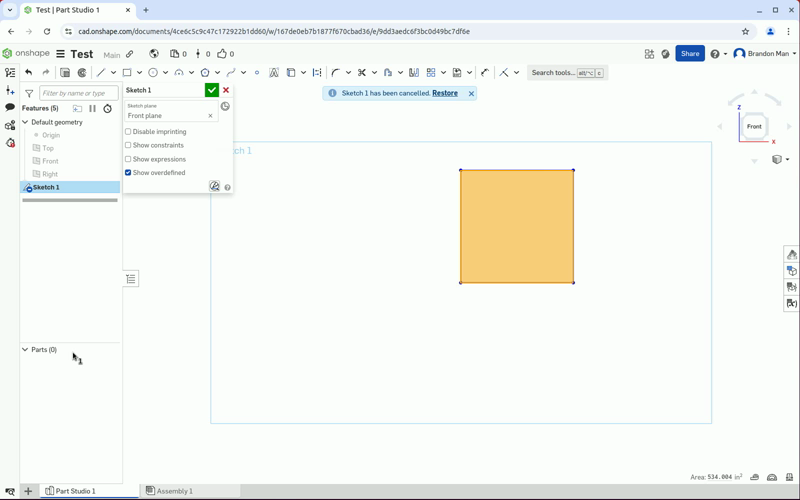
key(shift+y)
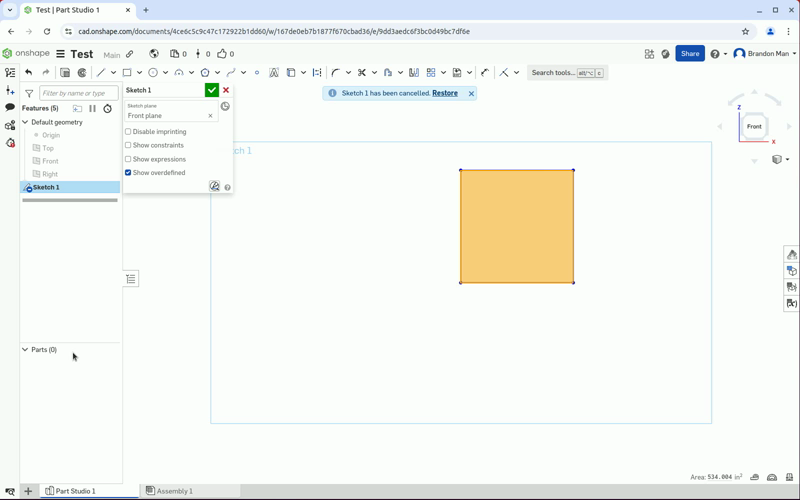
key(shift+e)
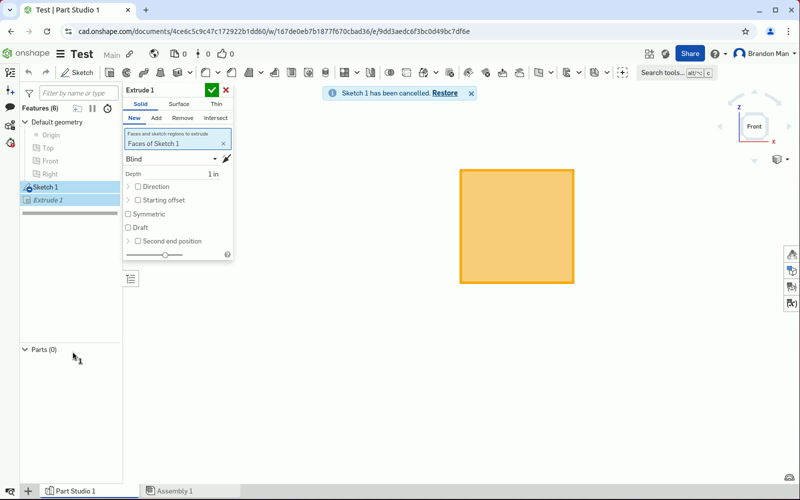
mouse_move(143, 106)
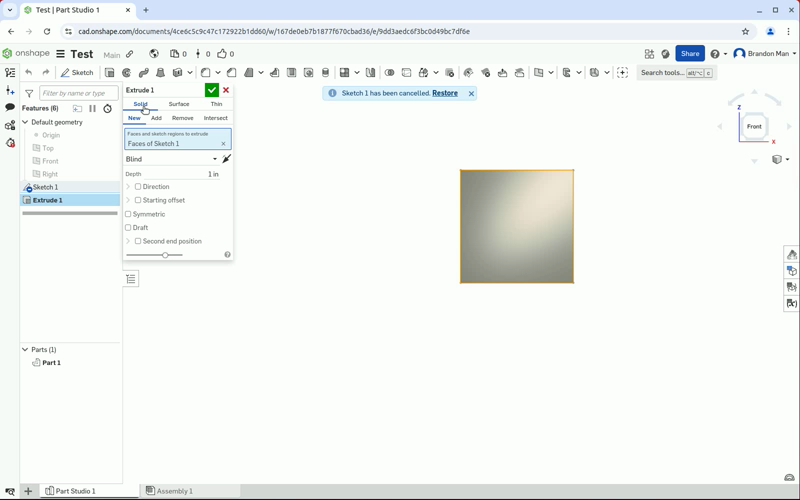
click(143, 106)
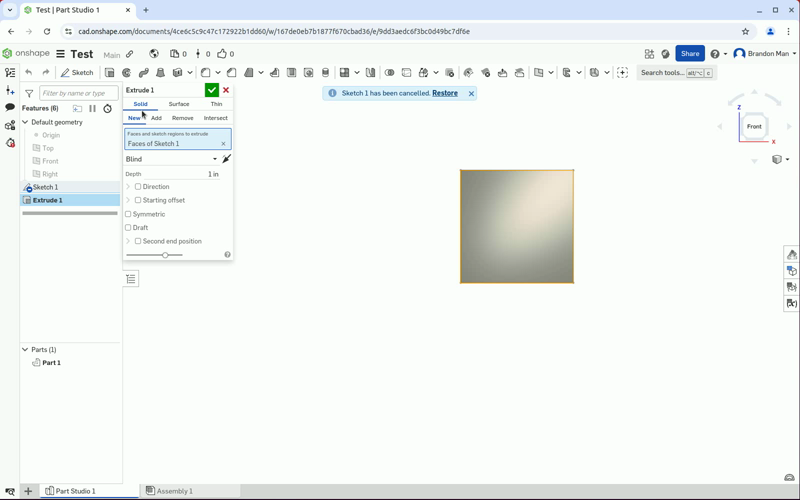
mouse_move(137, 120)
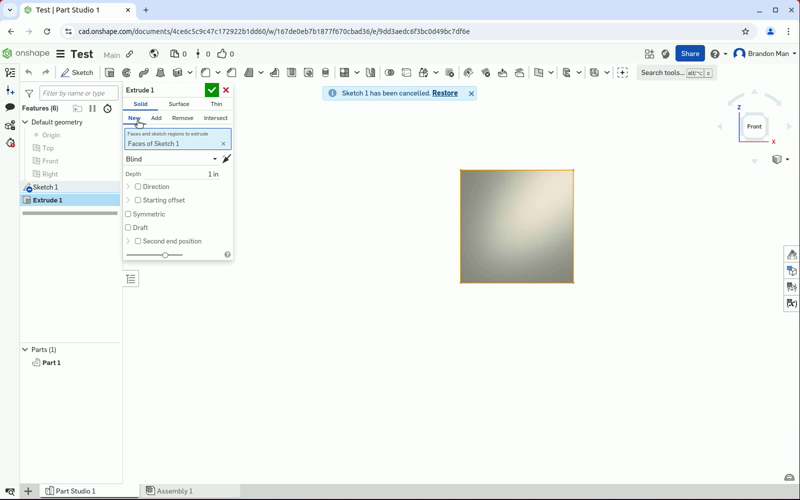
click(137, 120)
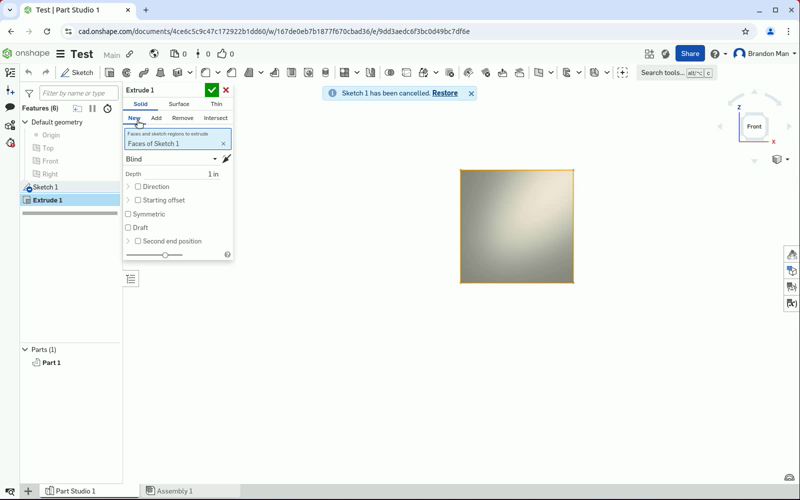
key(tab, 4)
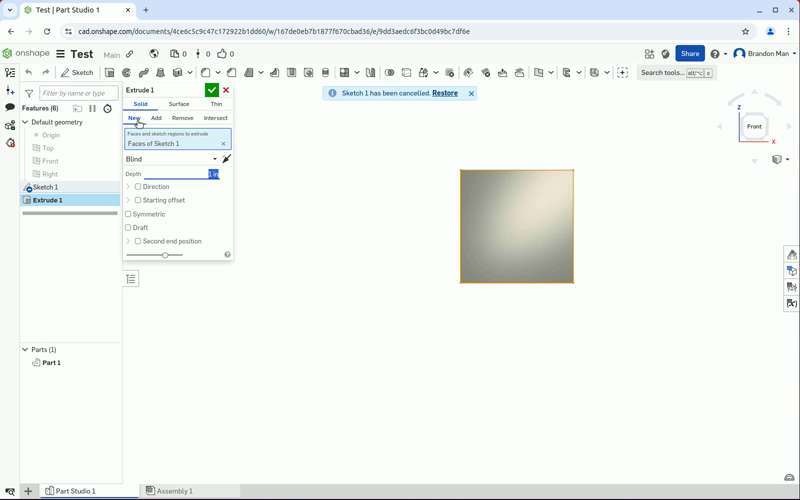
text(23.108)
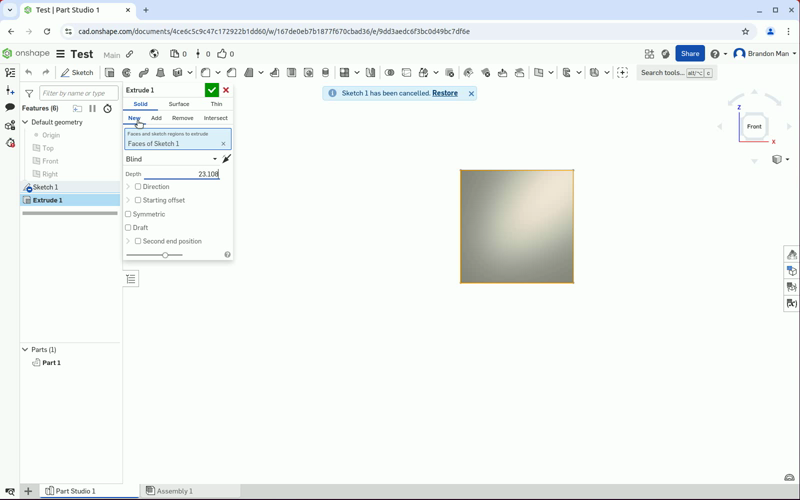
key(enter)
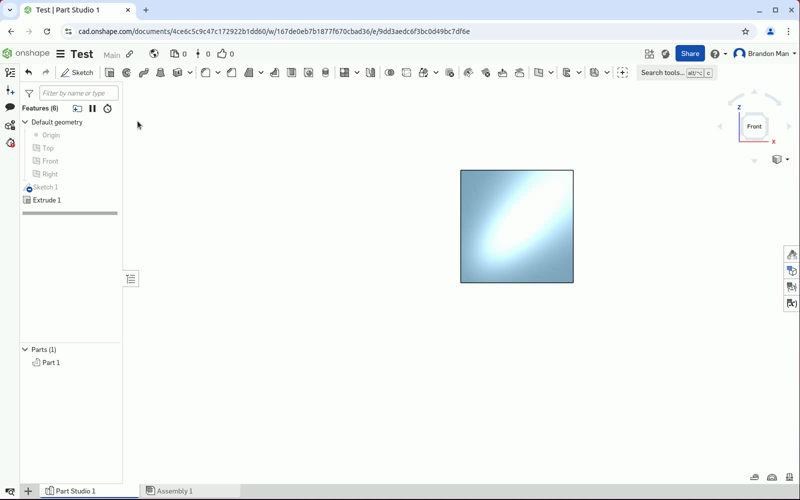
key(shift+h)
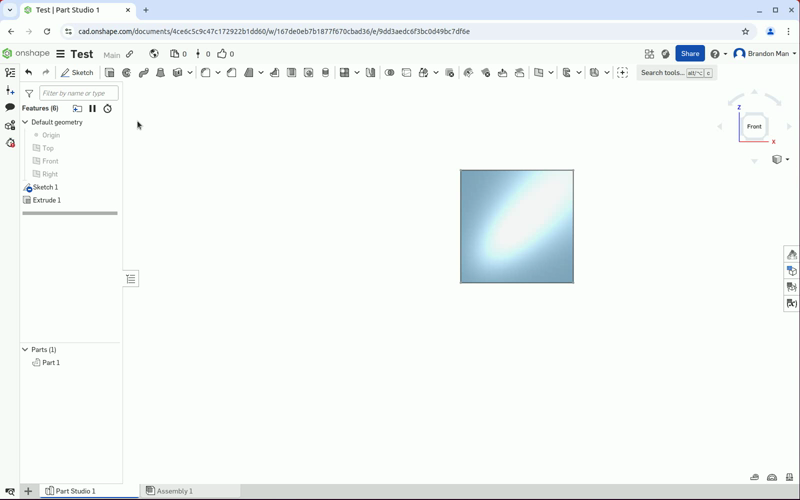
key(shift+h)
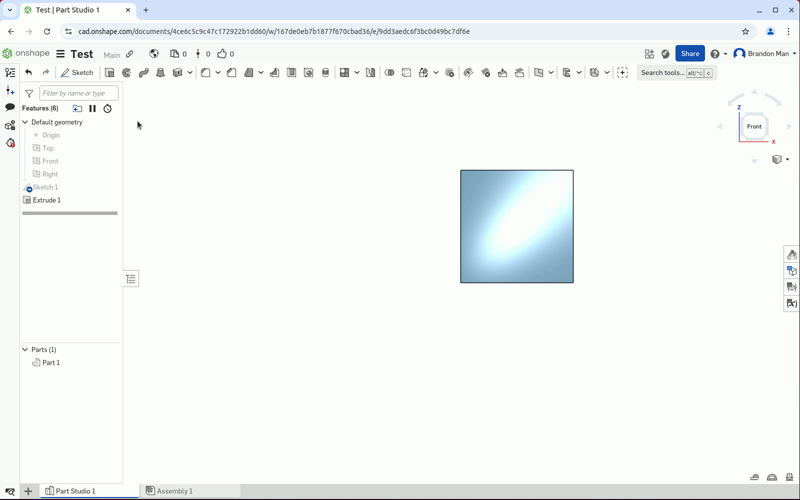
mouse_move(73, 189)
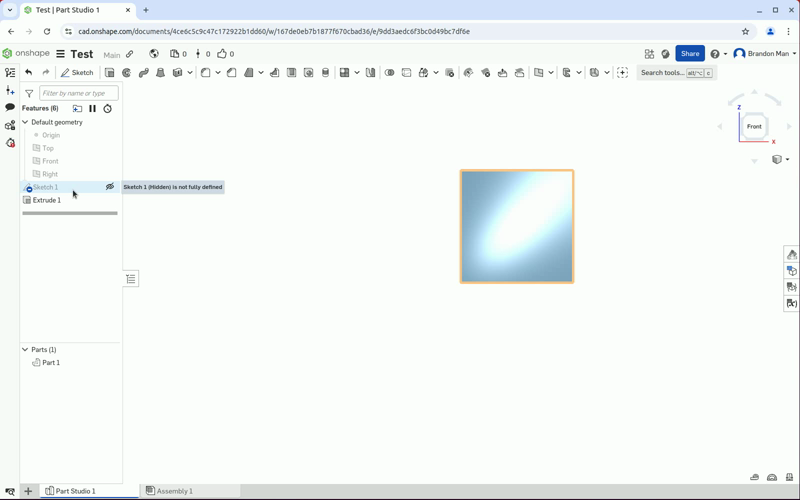
click(73, 189)
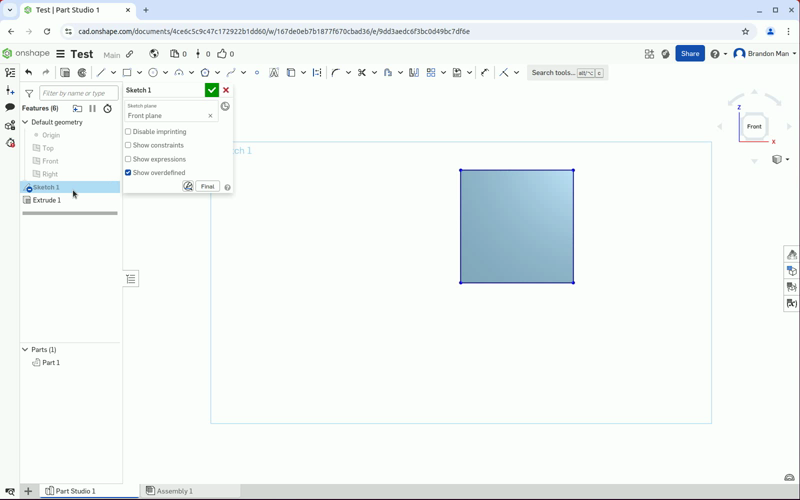
mouse_move(229, 92)
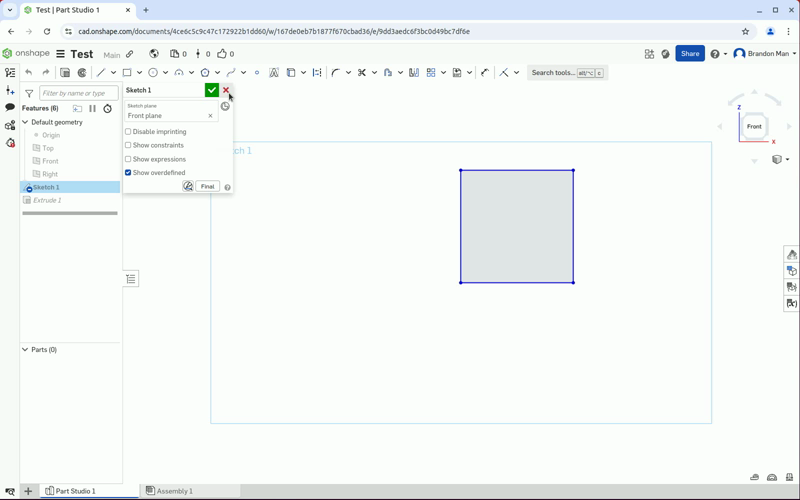
click(229, 92)
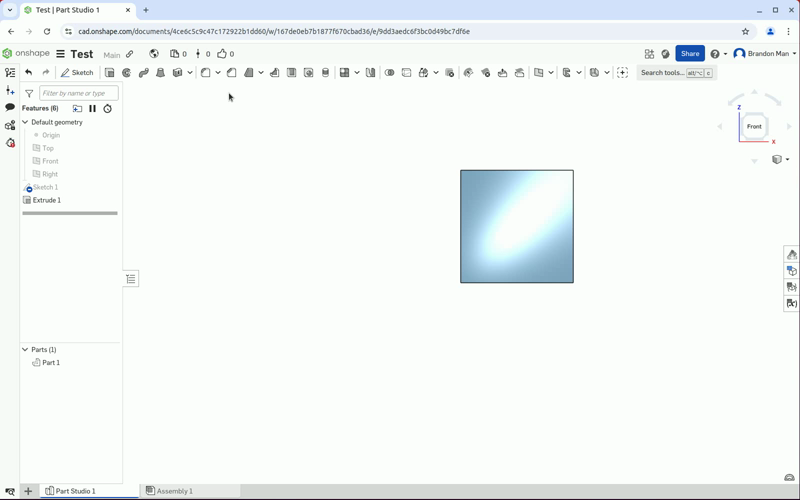
mouse_move(73, 352)
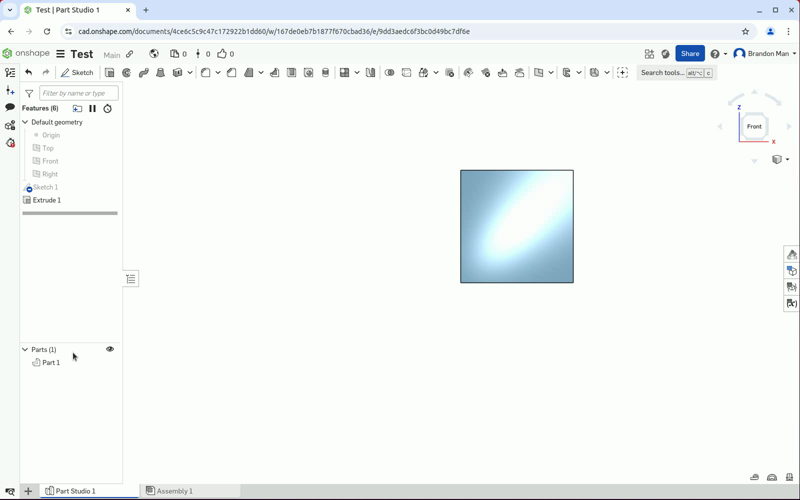
key(y)
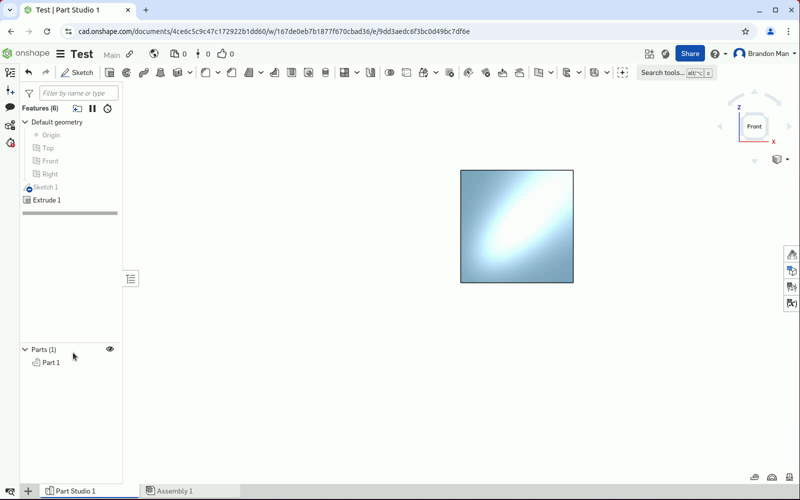
key(shift+p)
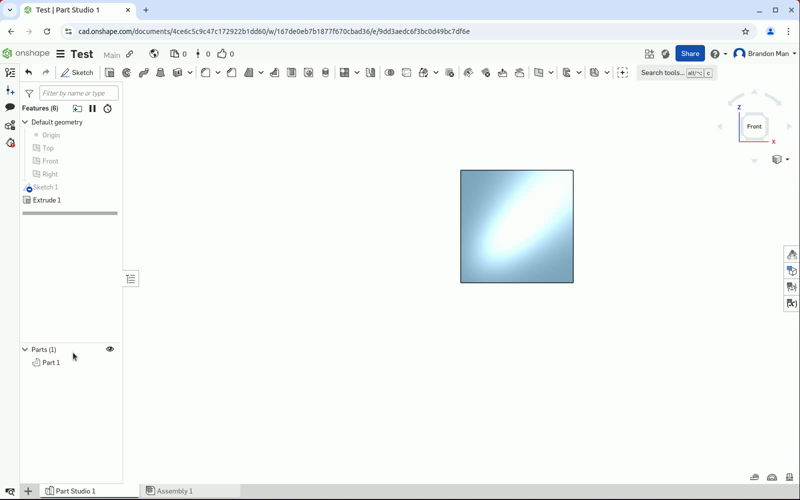
key(space)
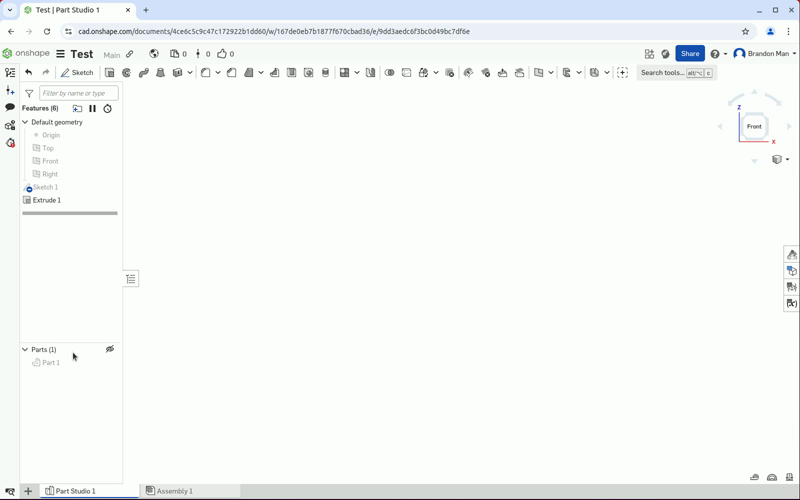
key_down(shift)
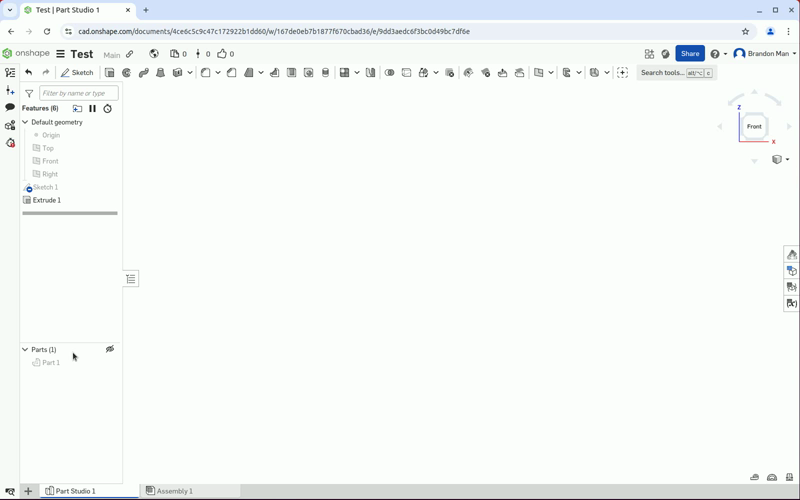
key(left)
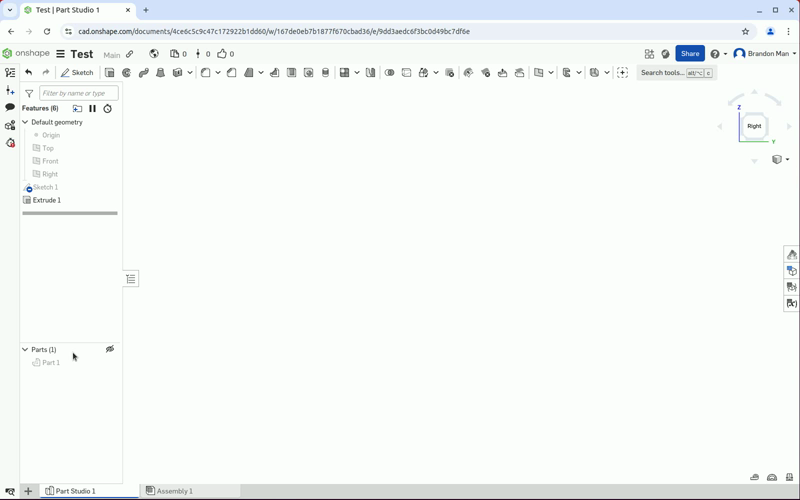
key_up(shift)
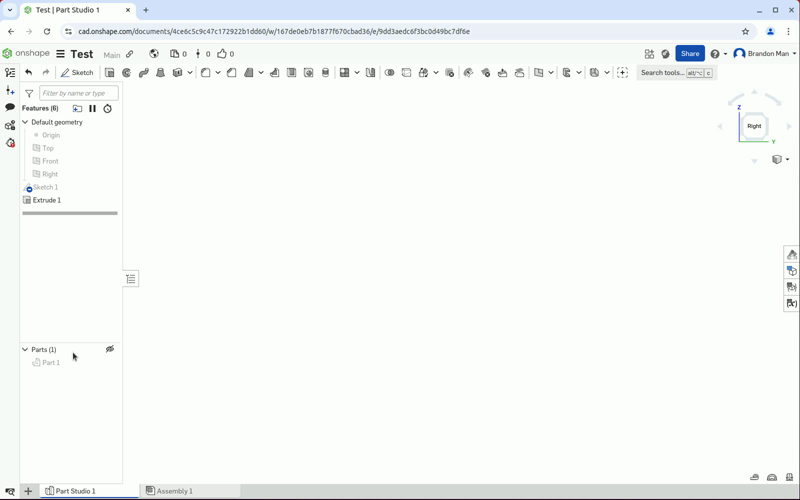
mouse_move(73, 352)
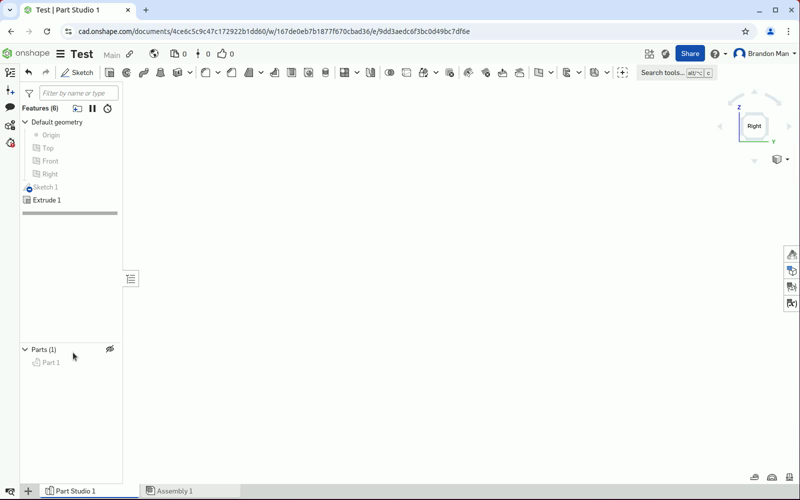
key(shift+y)
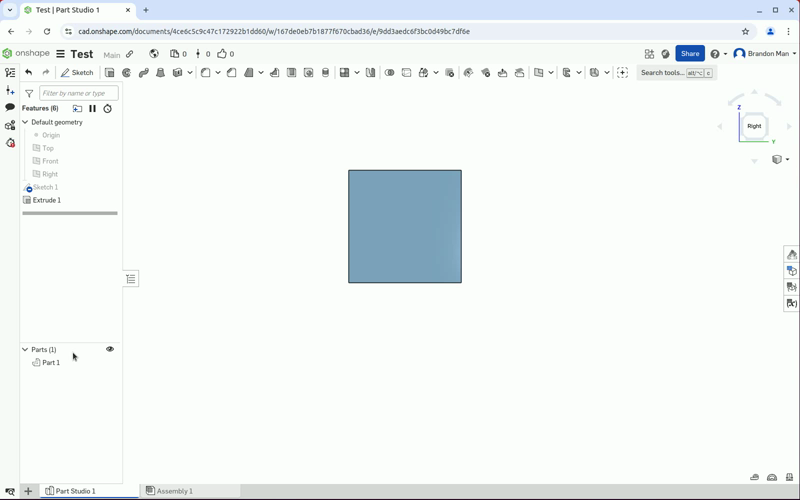
mouse_move(541, 75)
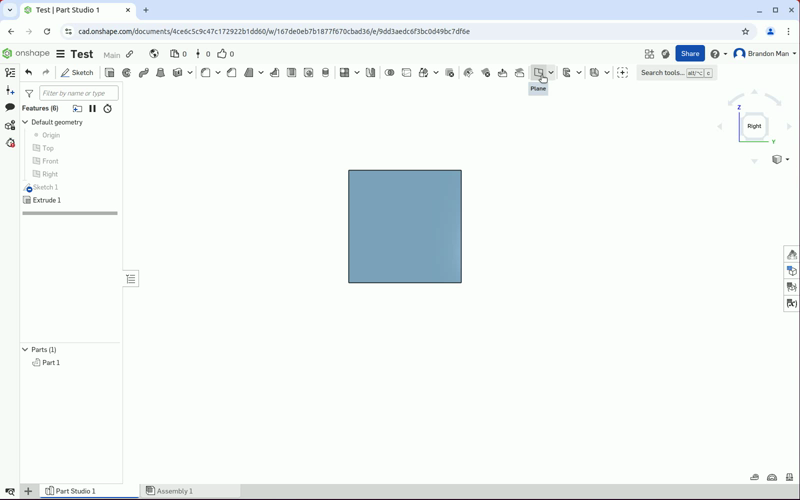
click(541, 75)
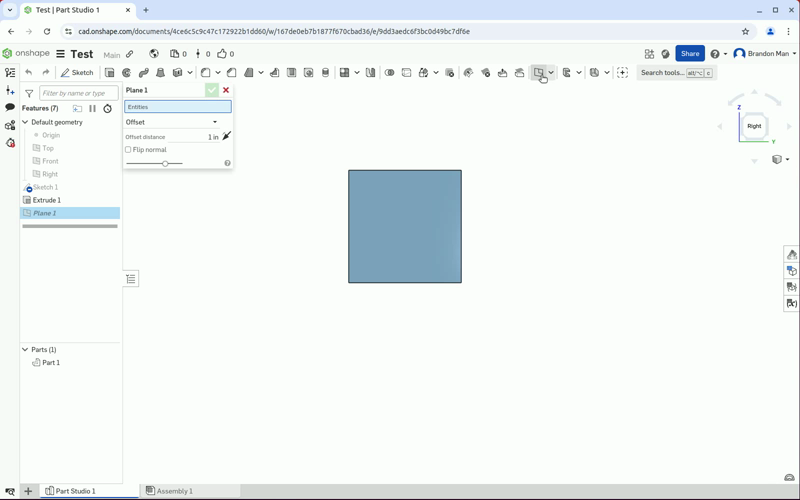
mouse_move(73, 176)
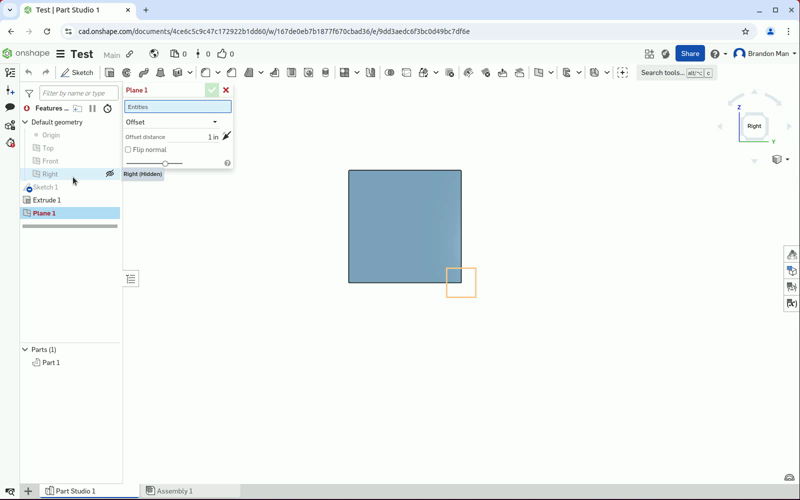
click(73, 176)
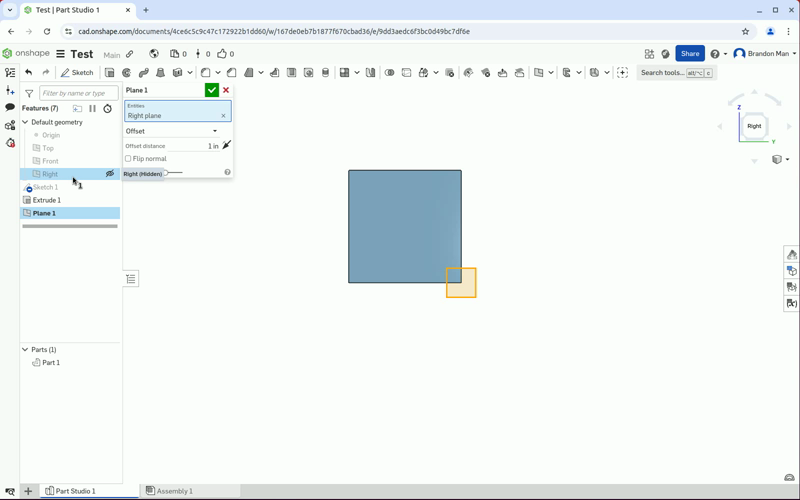
key(tab, 2)
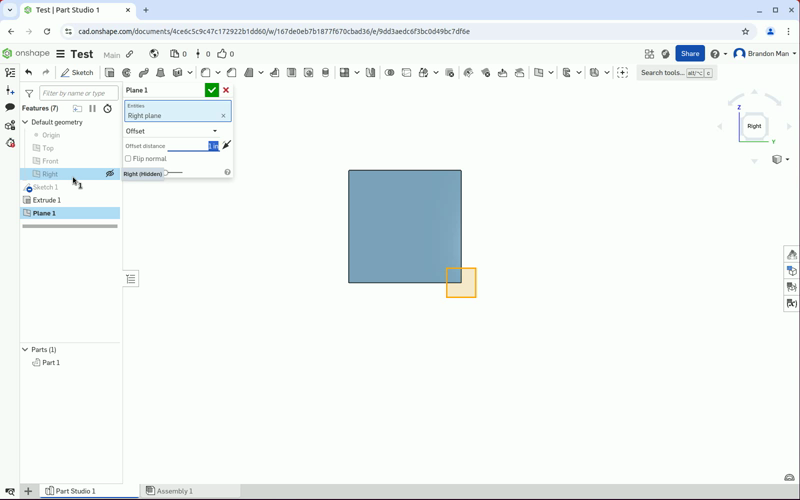
text(23.108)
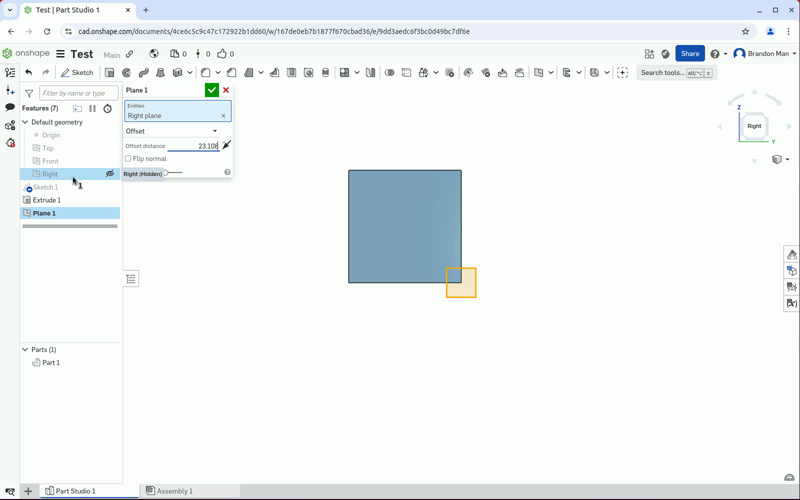
key(enter, 2)
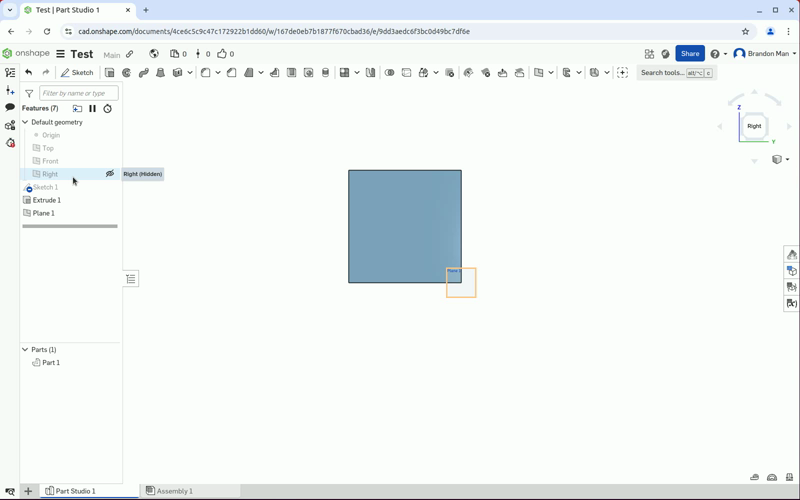
key(shift+s)
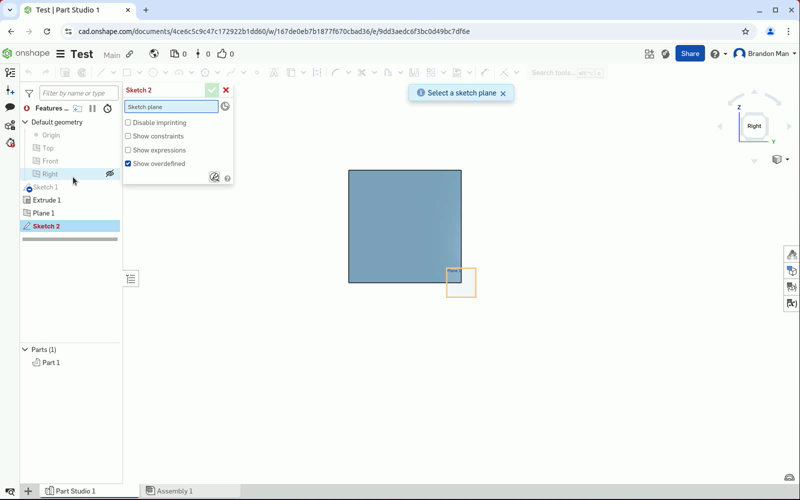
mouse_move(73, 215)
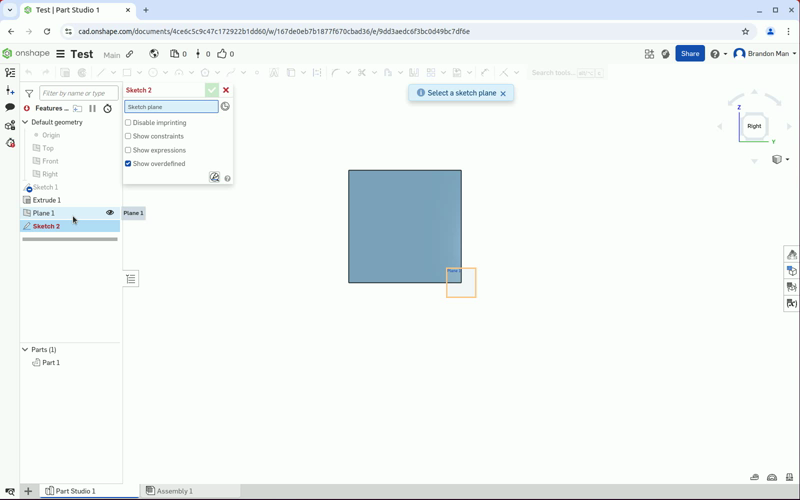
click(73, 215)
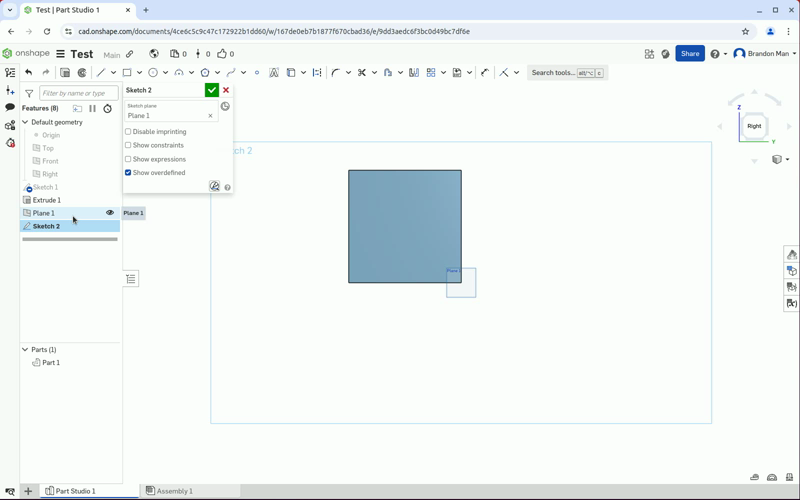
mouse_move(73, 352)
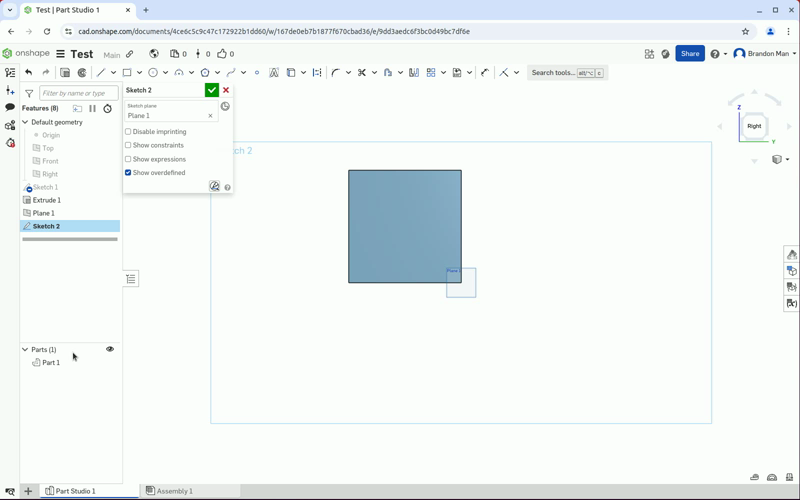
key(y)
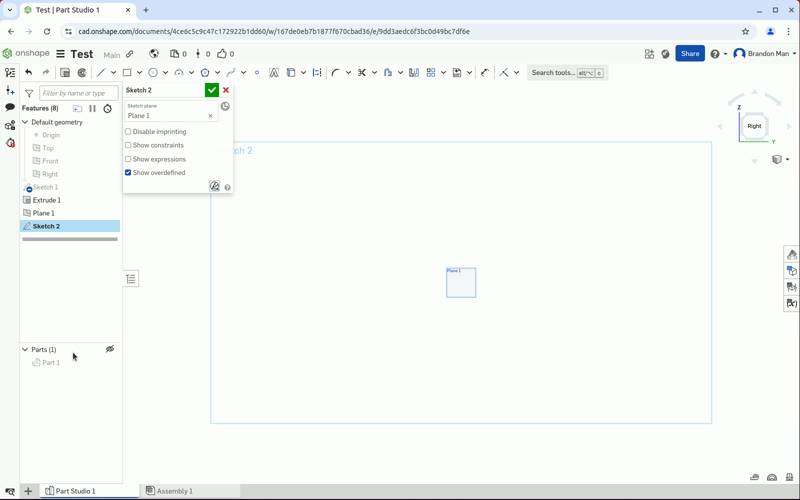
key(l)
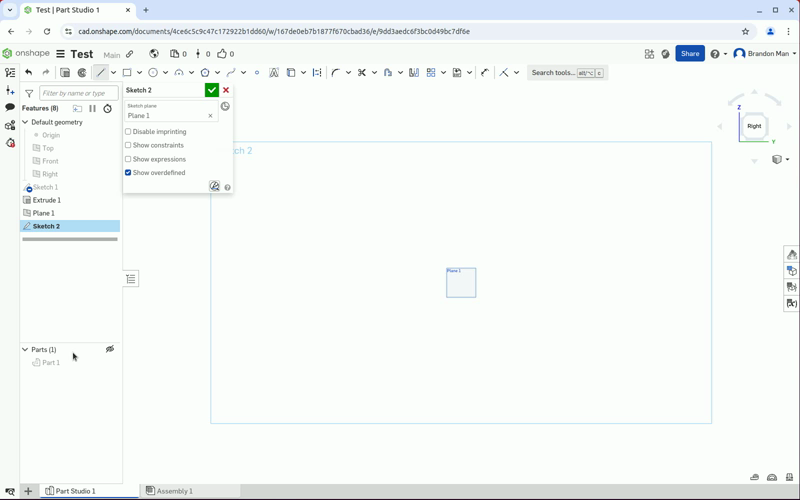
key_down(shift)
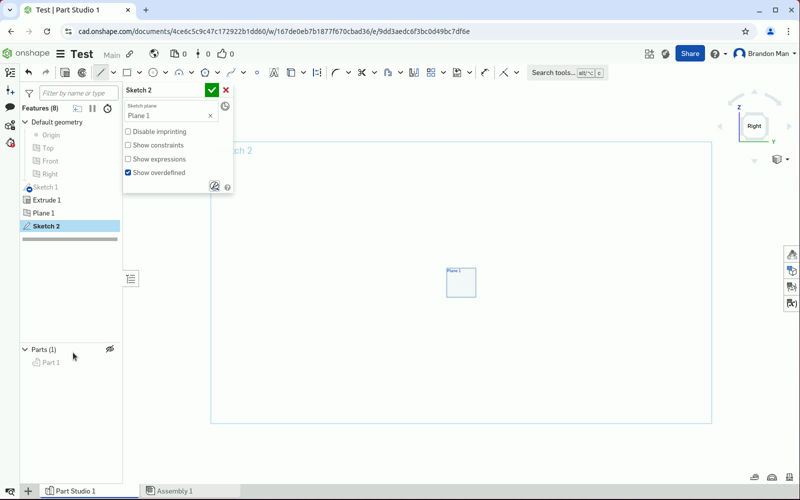
mouse_move(357, 282)
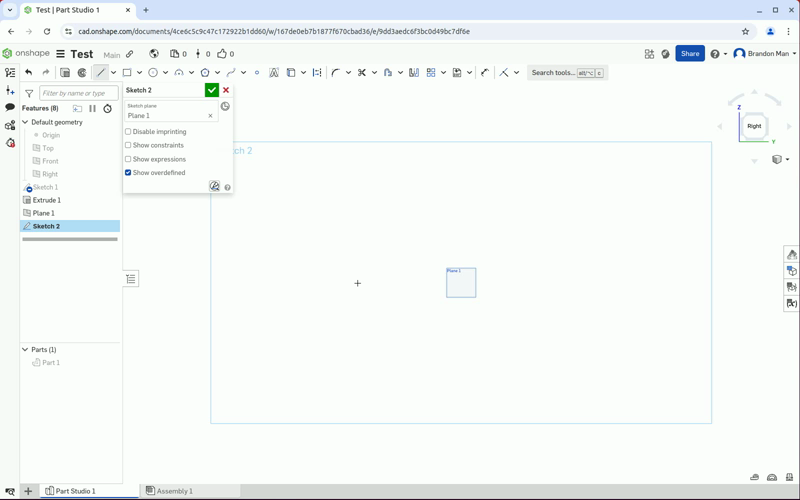
click(357, 282)
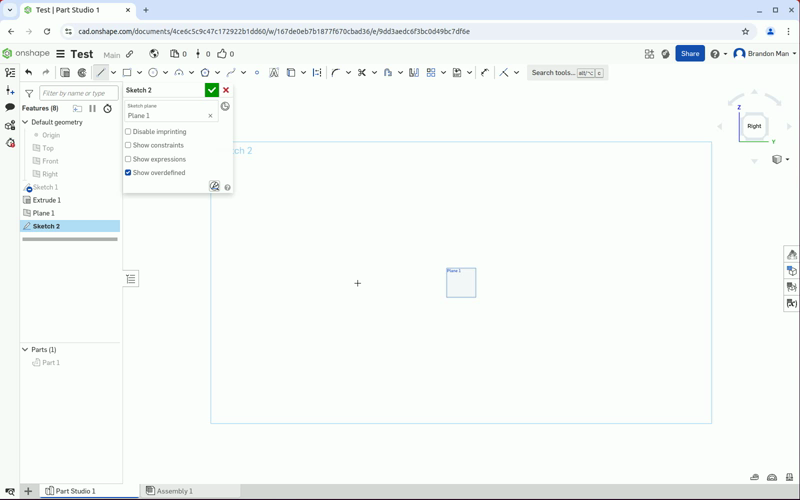
key_up(shift)
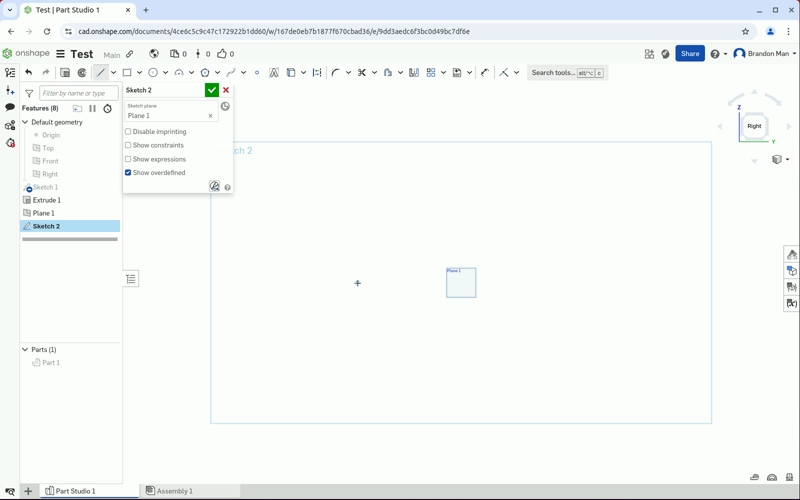
key_down(shift)
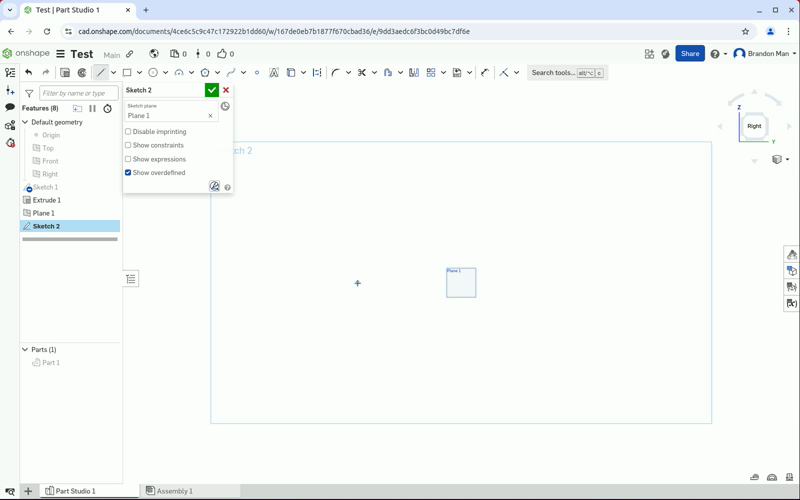
mouse_move(387, 282)
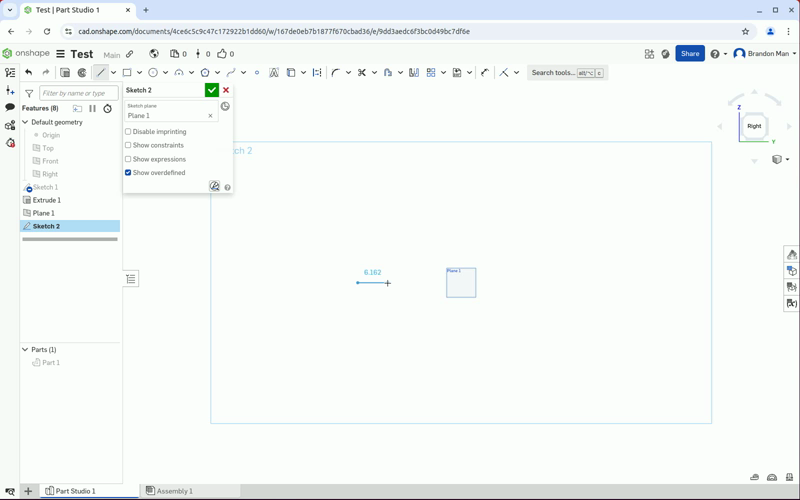
mouse_move(364, 282)
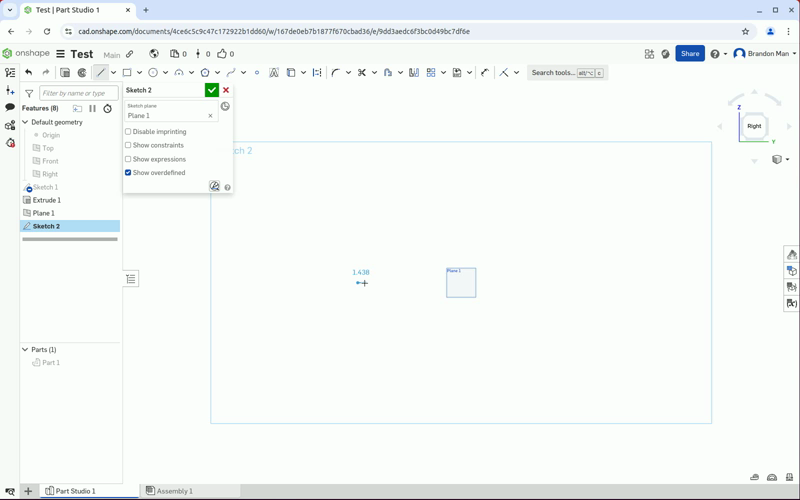
scroll(6)
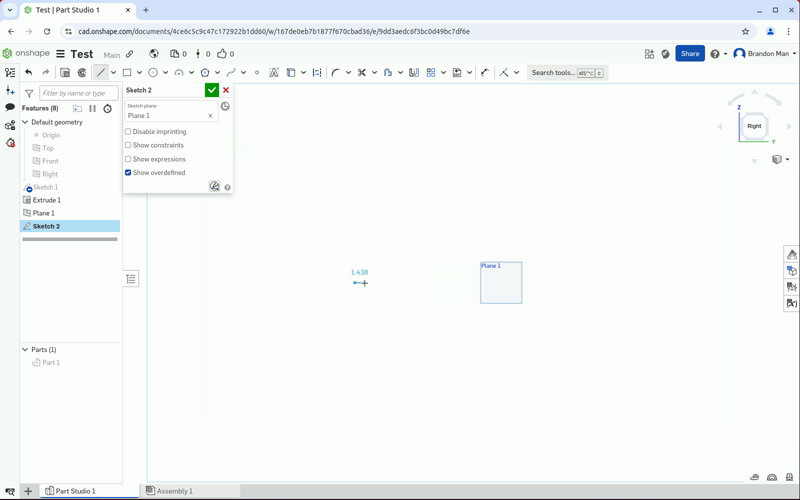
scroll(6)
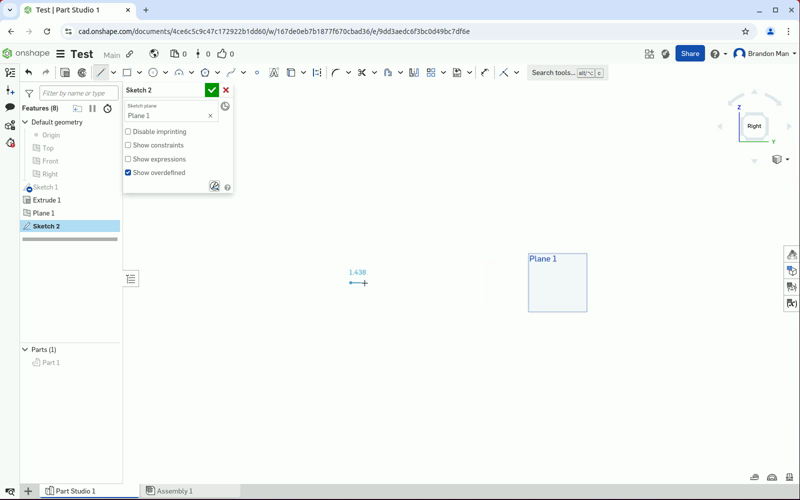
scroll(6)
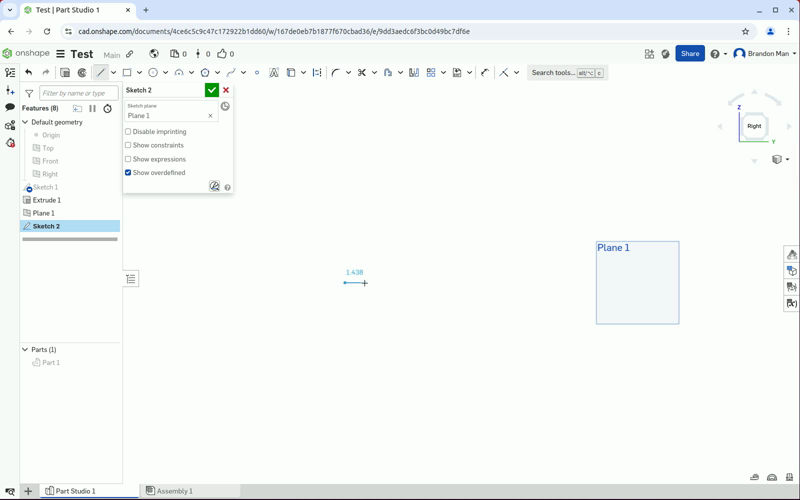
scroll(6)
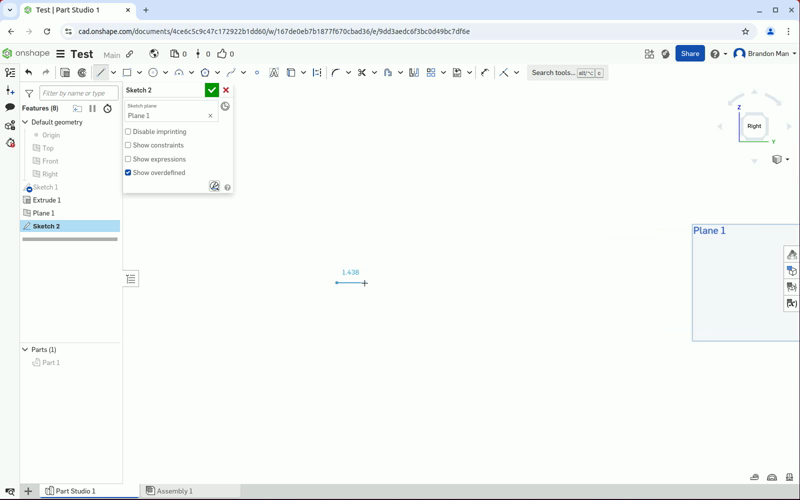
scroll(6)
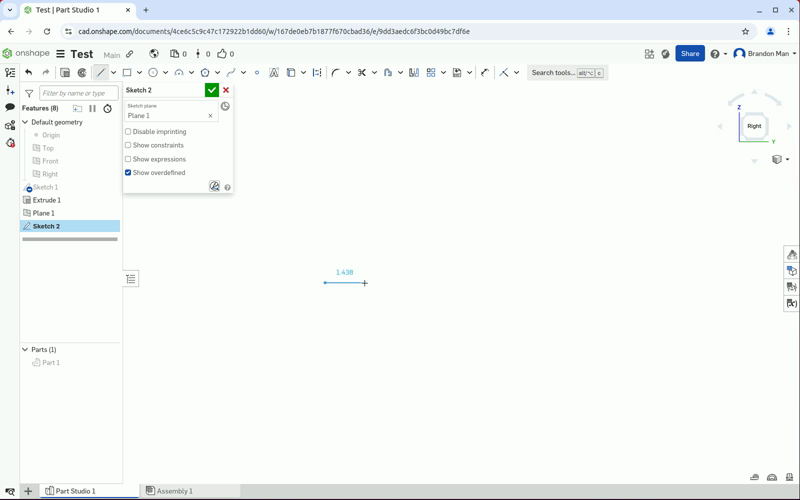
scroll(6)
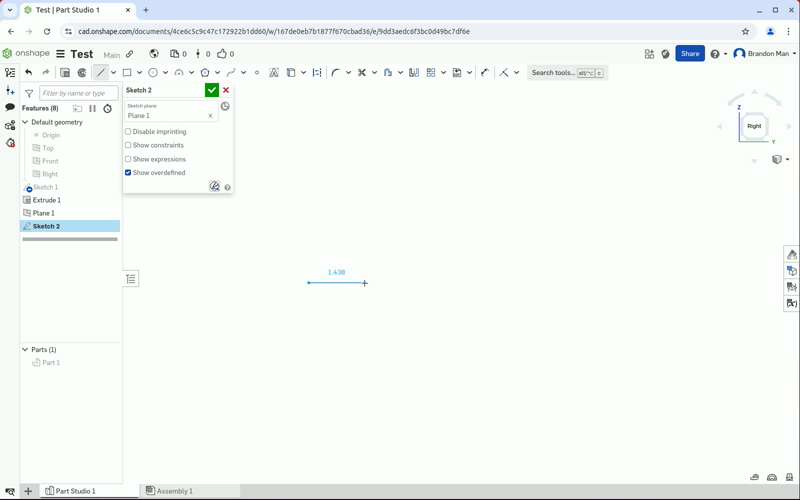
scroll(6)
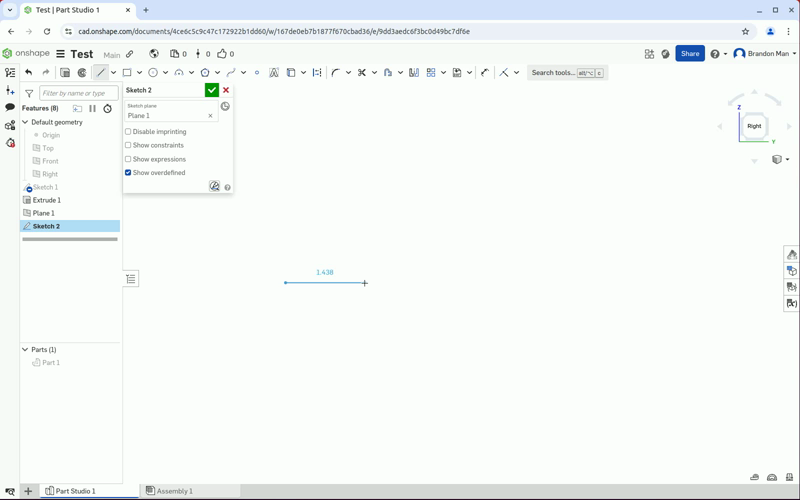
click(364, 282)
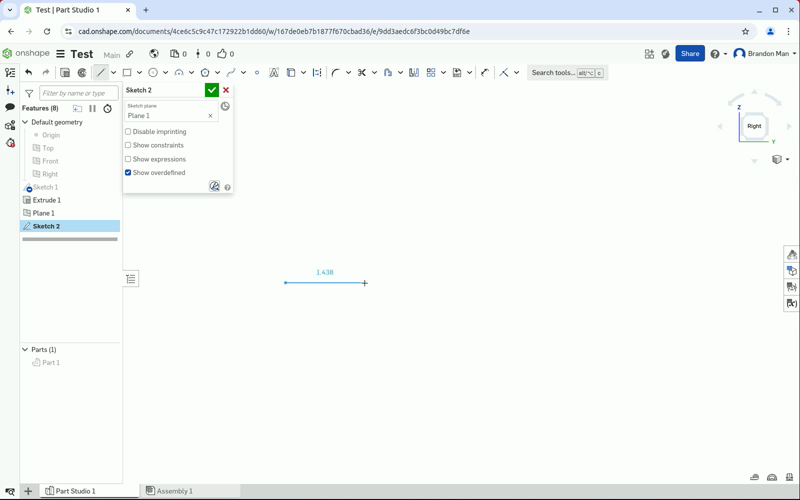
scroll(-6)
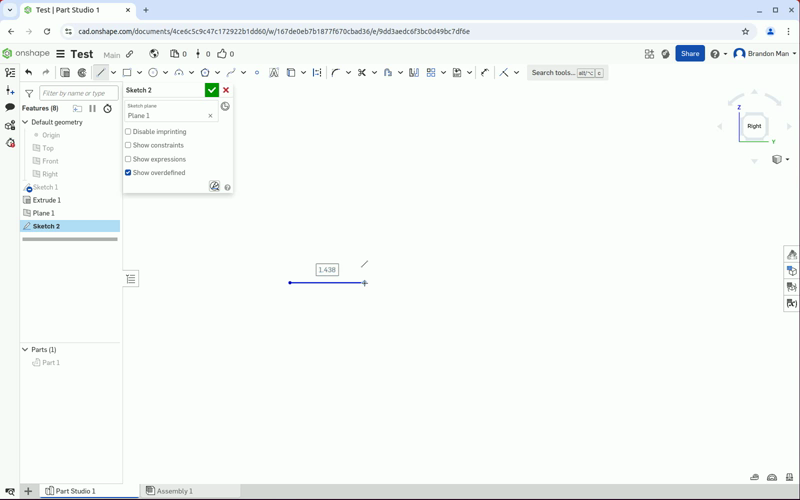
scroll(-6)
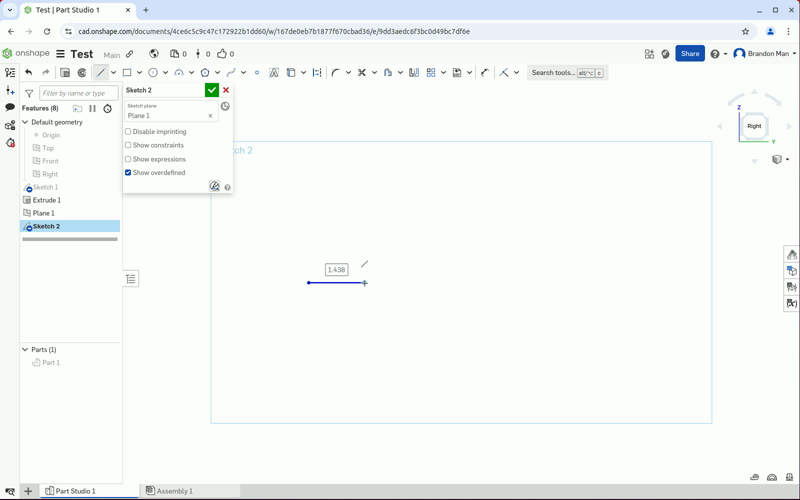
scroll(-6)
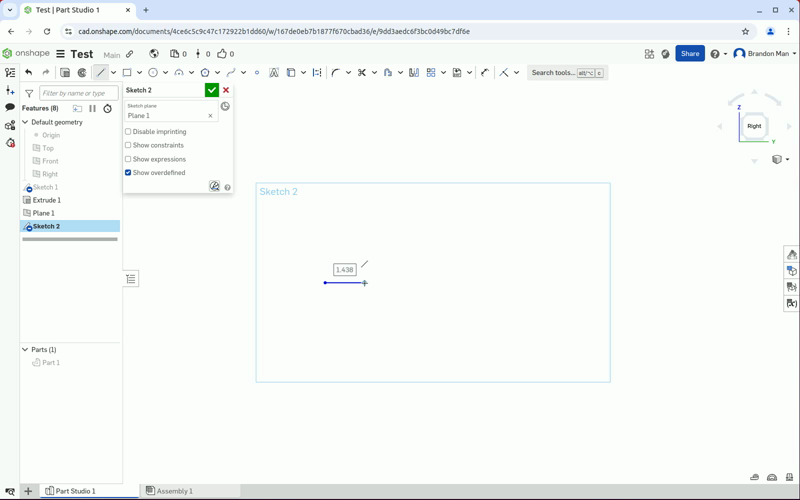
scroll(-6)
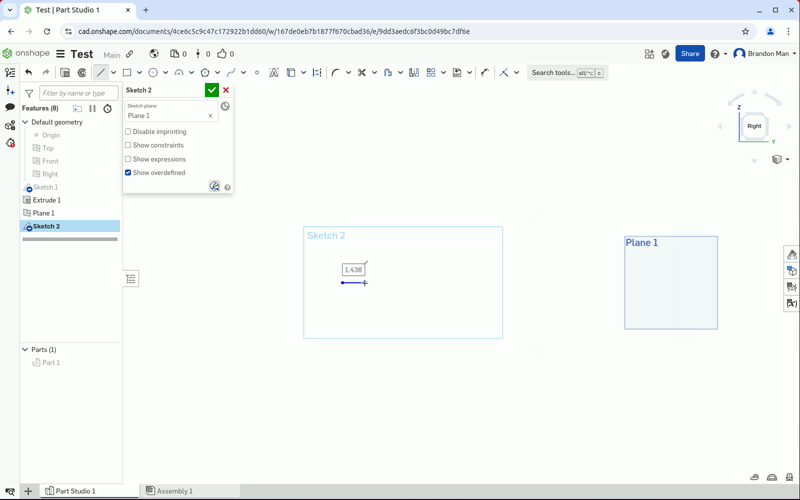
scroll(-6)
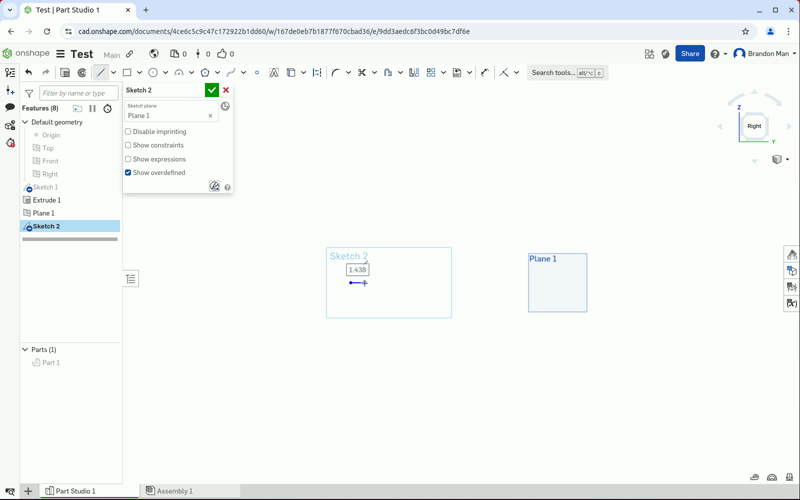
scroll(-6)
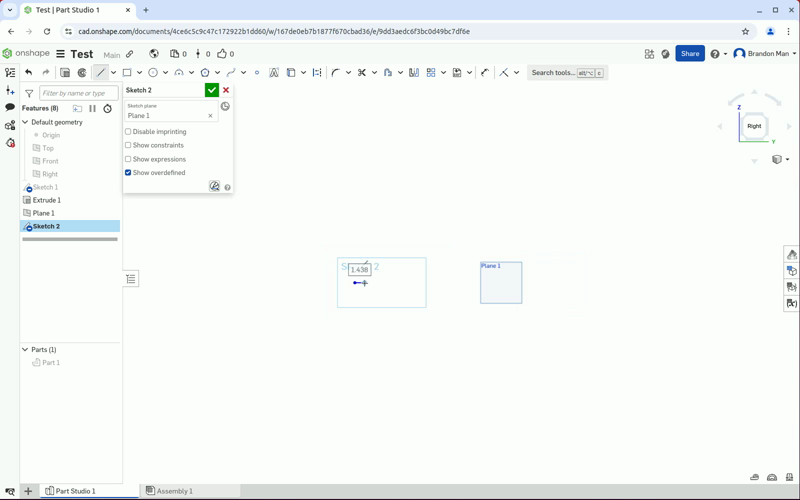
scroll(-6)
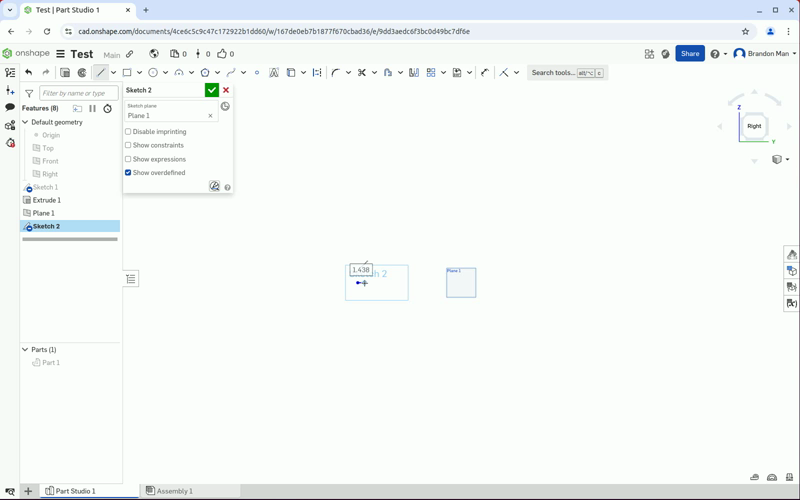
key_up(shift)
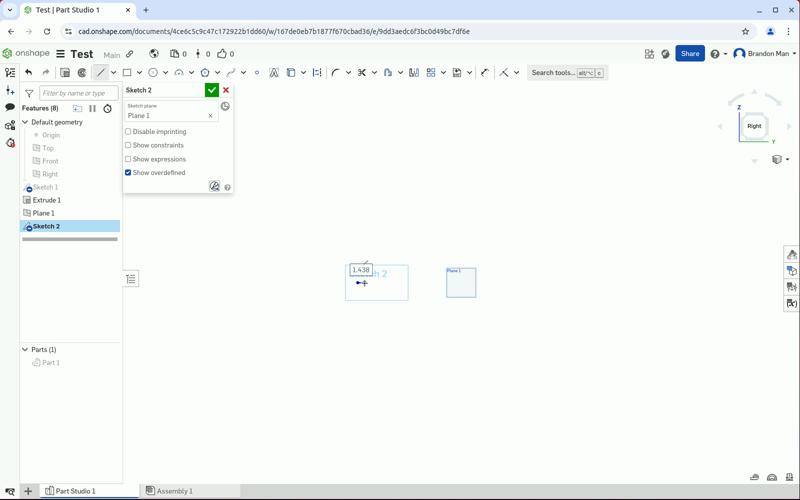
key_down(shift)
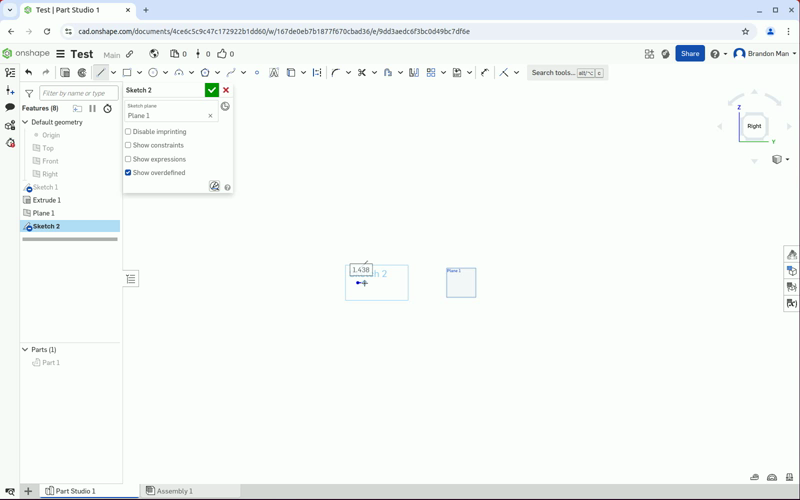
mouse_move(364, 170)
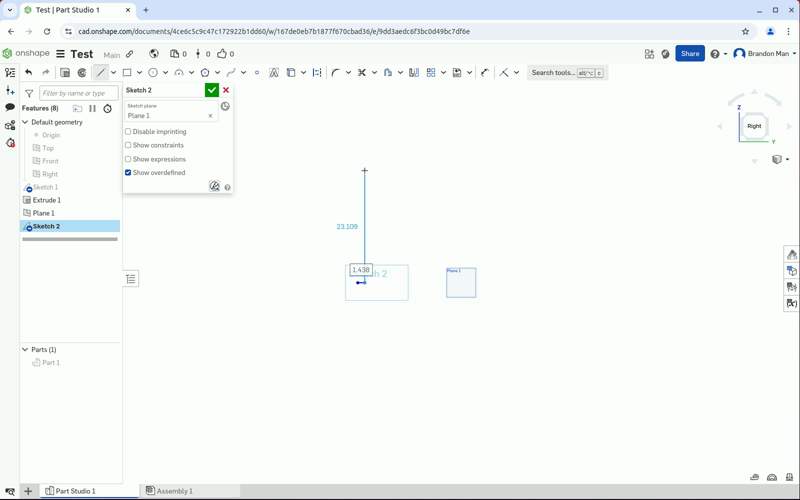
click(364, 170)
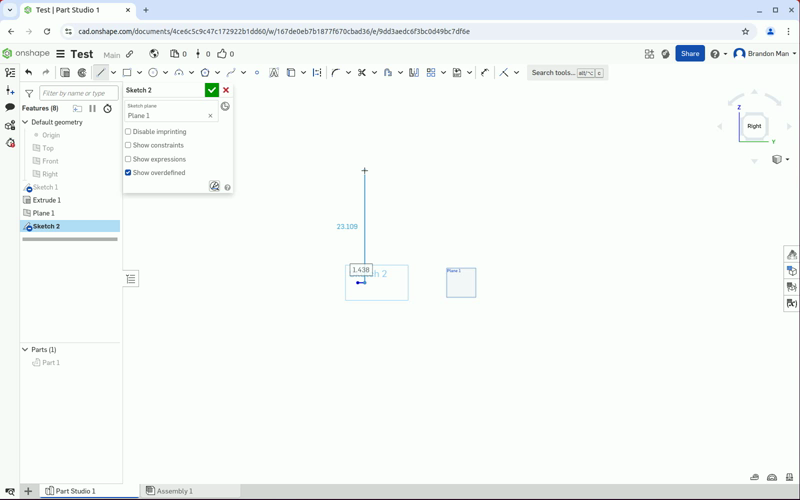
key_up(shift)
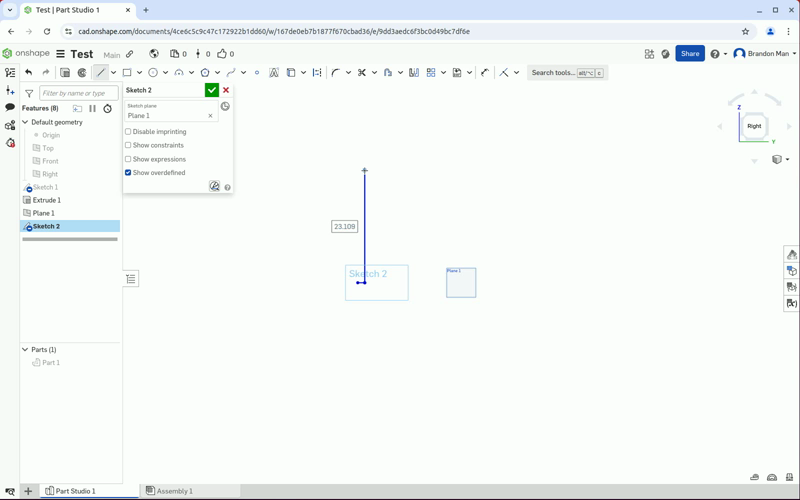
key_down(shift)
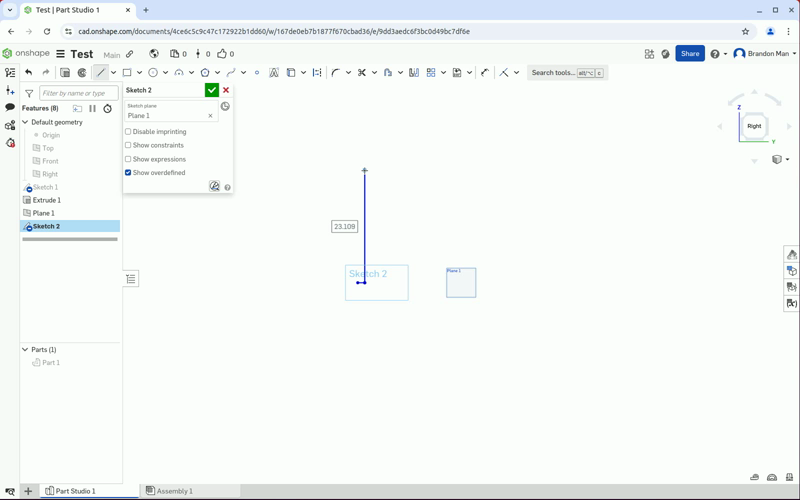
mouse_move(394, 170)
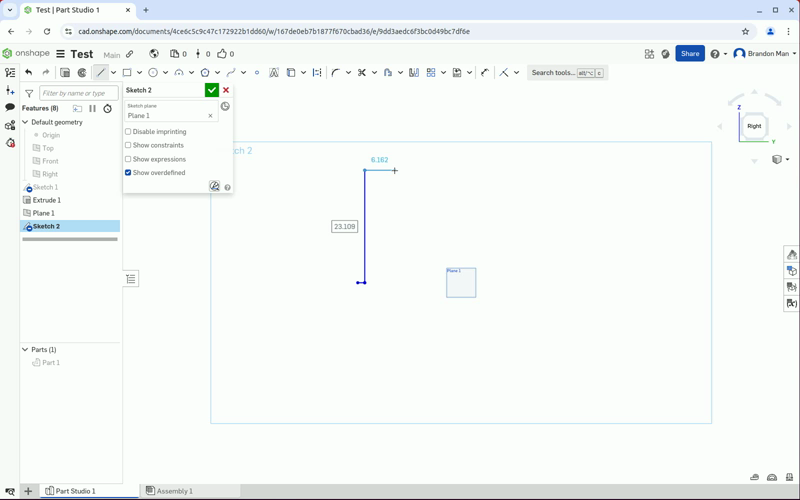
mouse_move(357, 170)
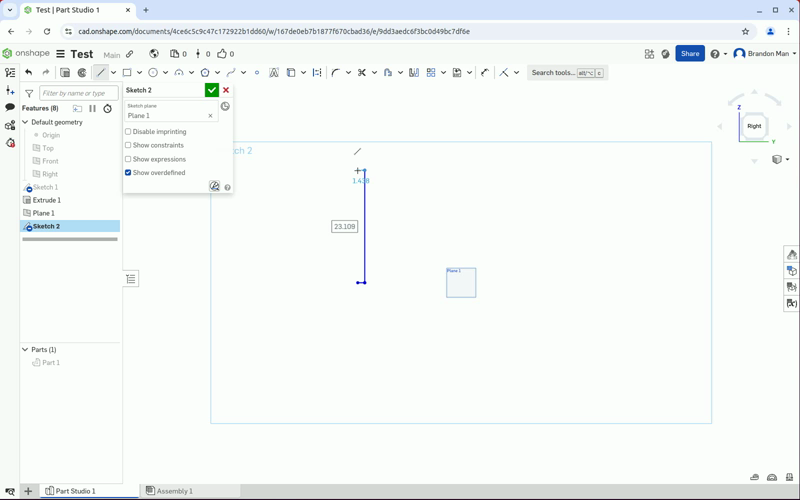
scroll(6)
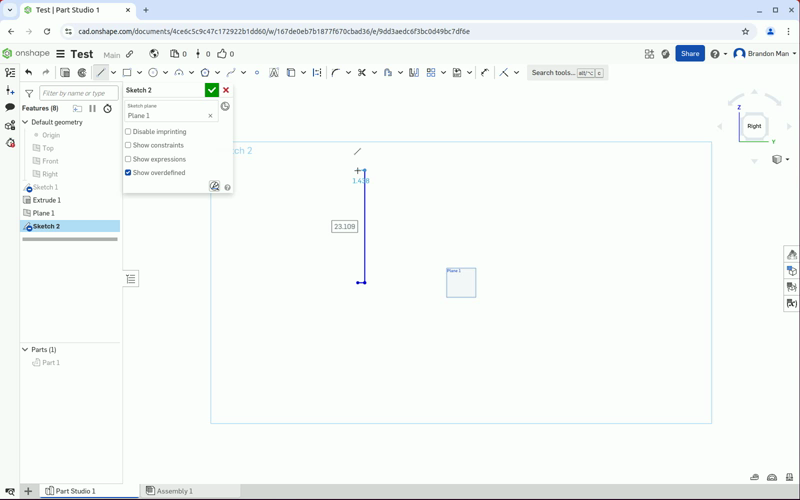
scroll(6)
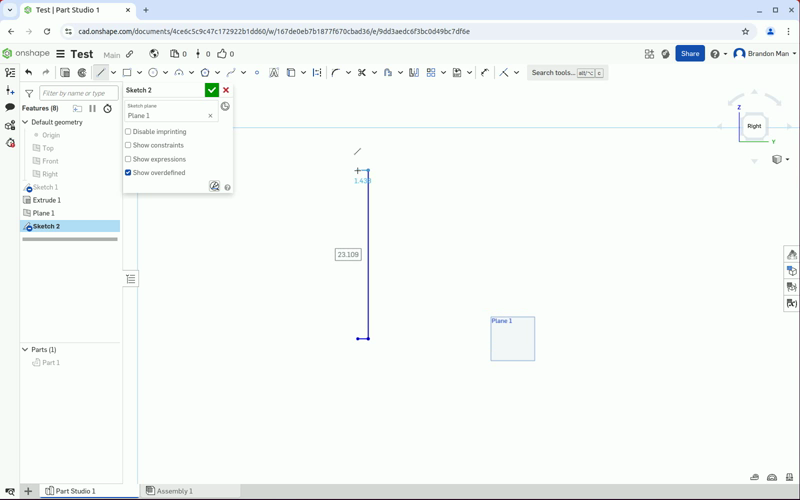
scroll(6)
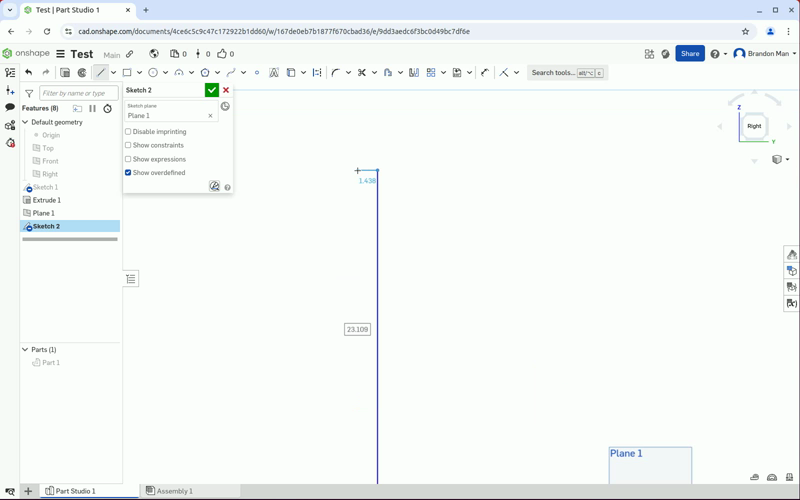
scroll(6)
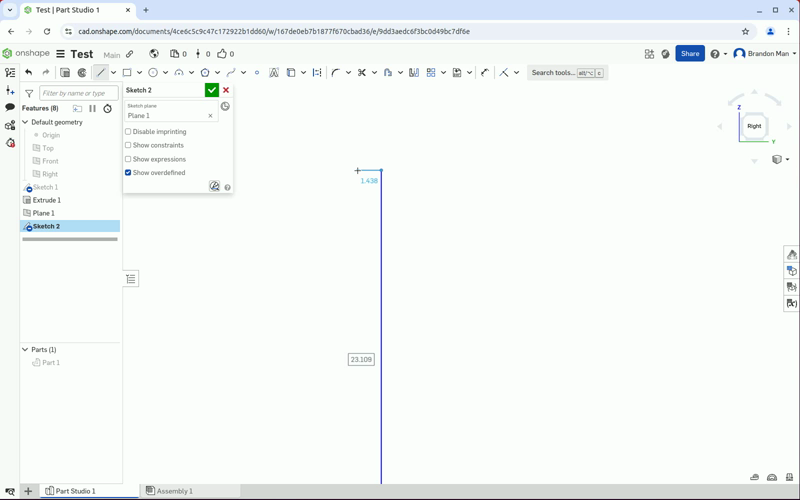
scroll(6)
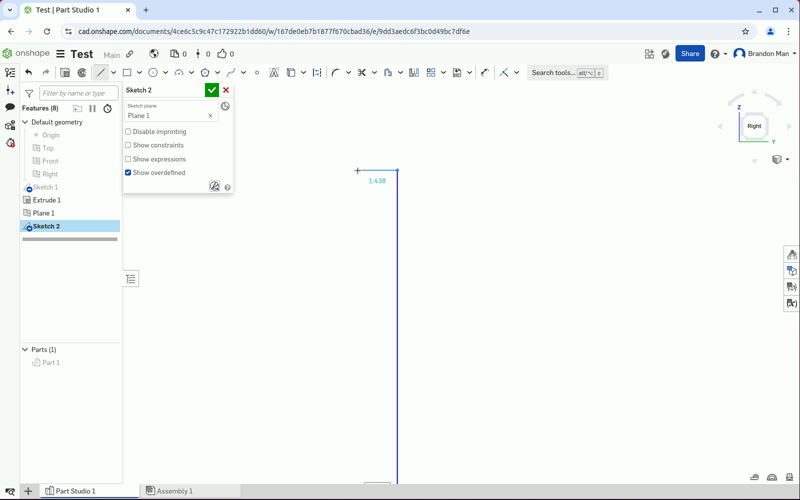
scroll(6)
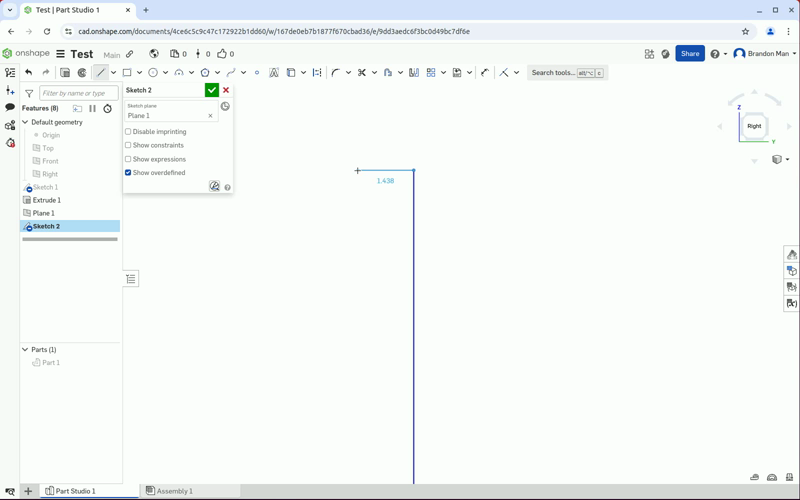
scroll(6)
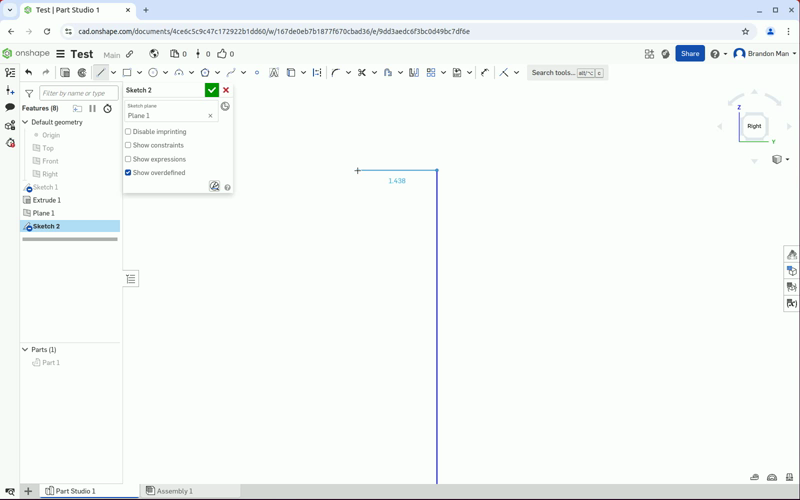
click(357, 170)
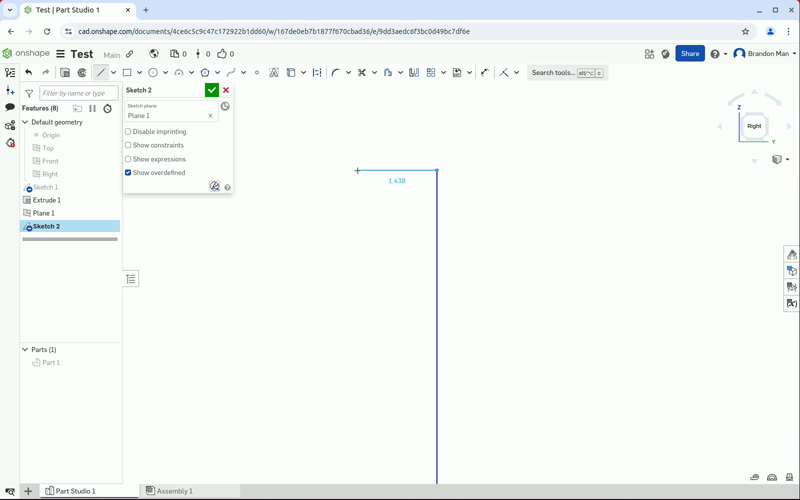
scroll(-6)
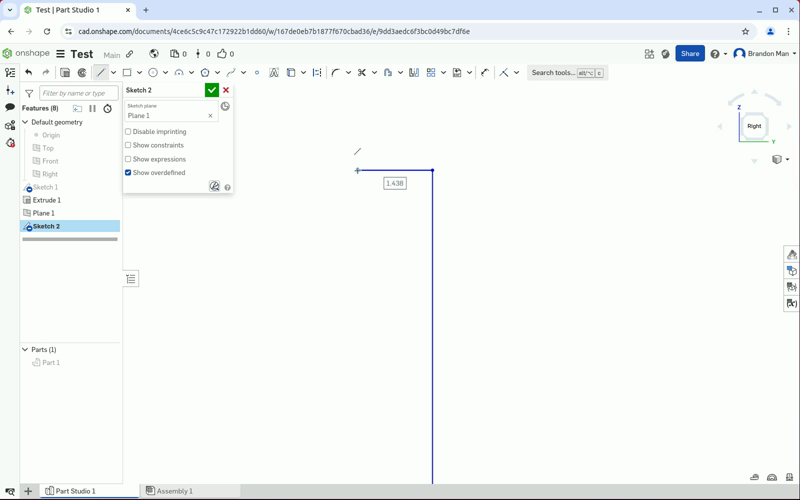
scroll(-6)
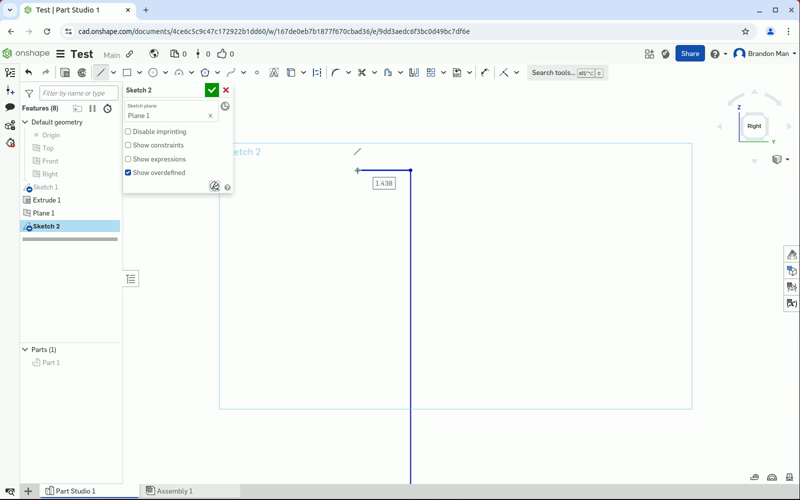
scroll(-6)
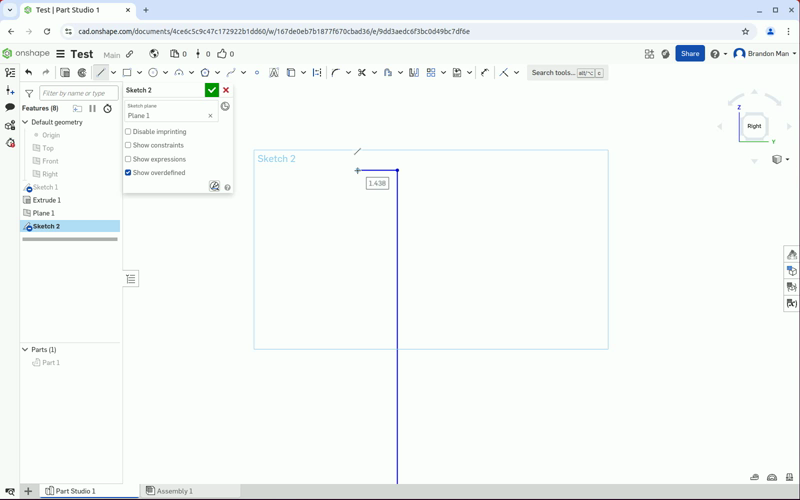
scroll(-6)
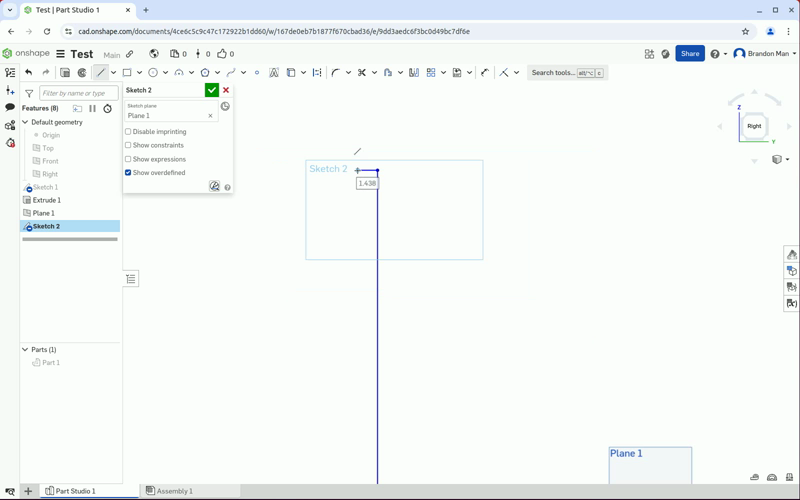
scroll(-6)
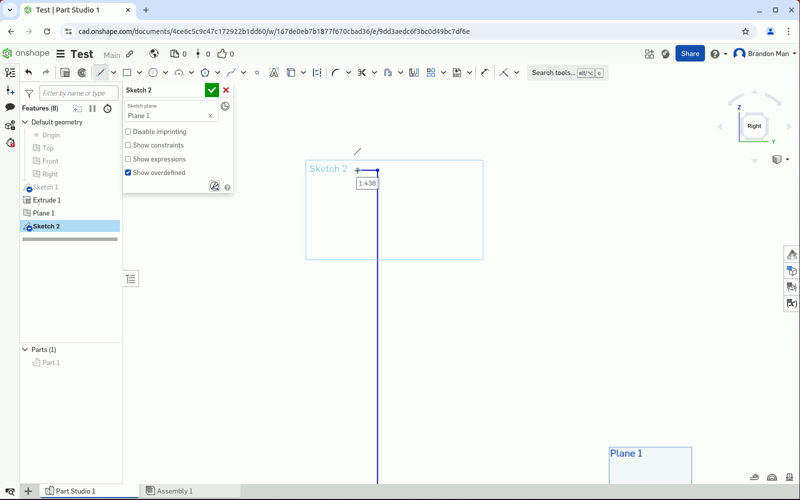
scroll(-6)
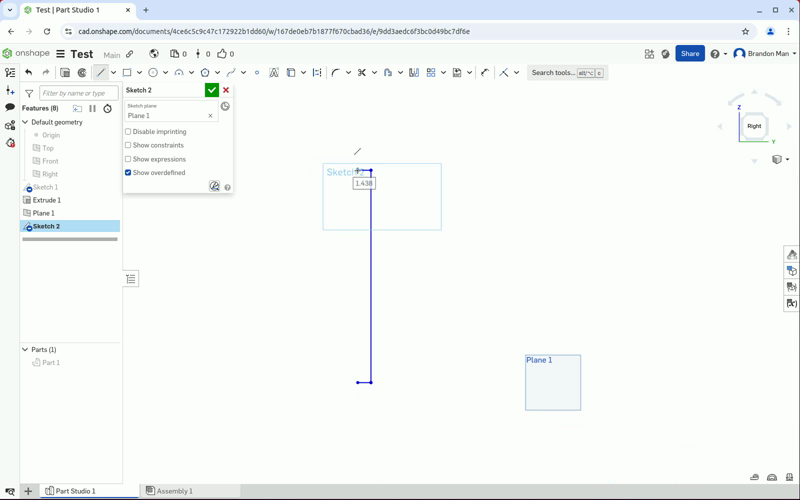
scroll(-6)
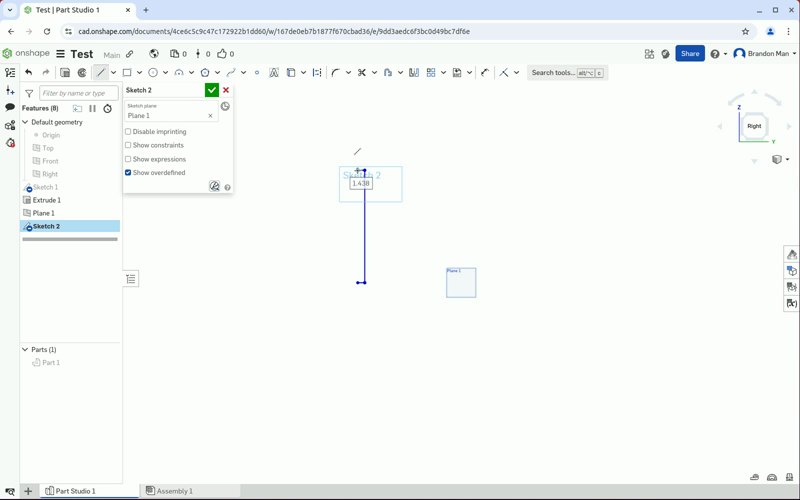
key_up(shift)
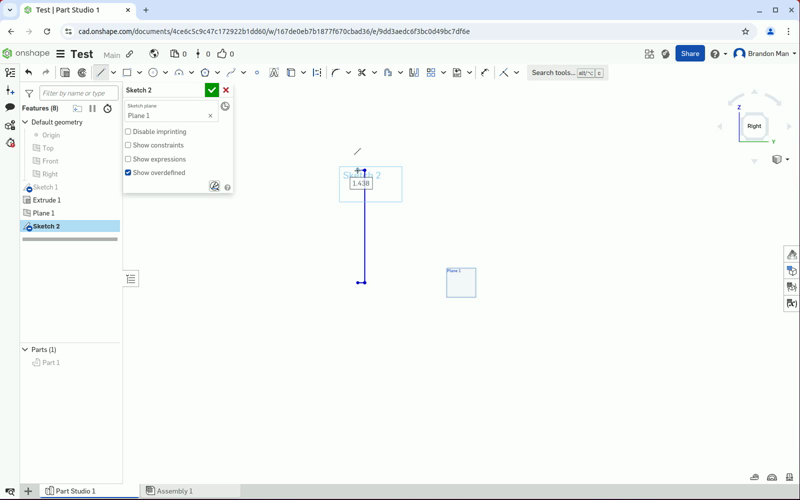
key_down(shift)
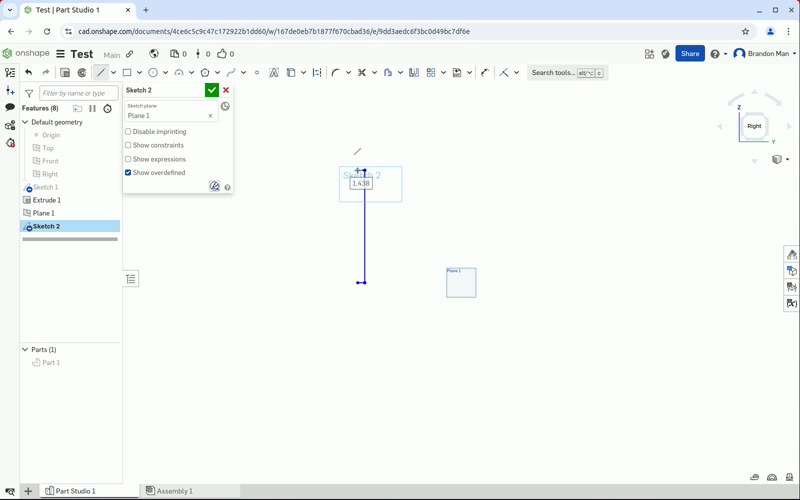
mouse_move(357, 282)
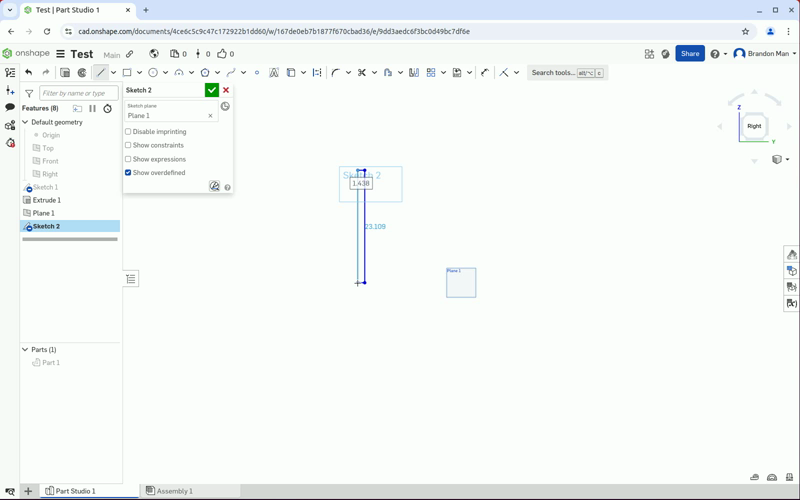
key_up(shift)
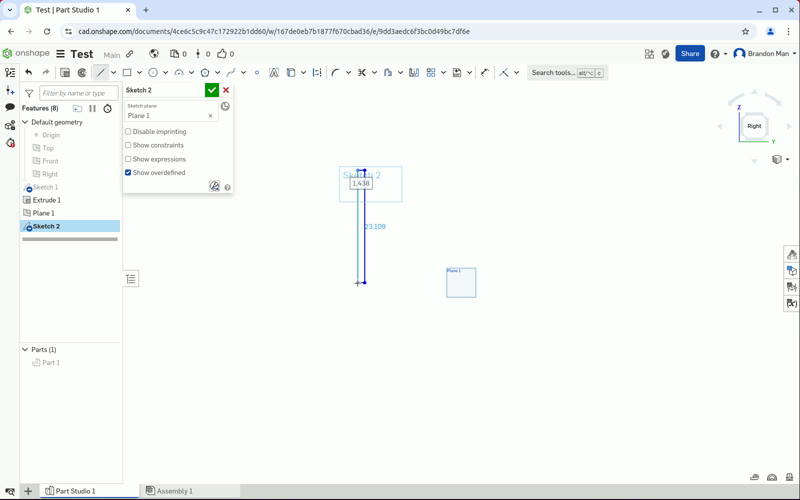
click(357, 282)
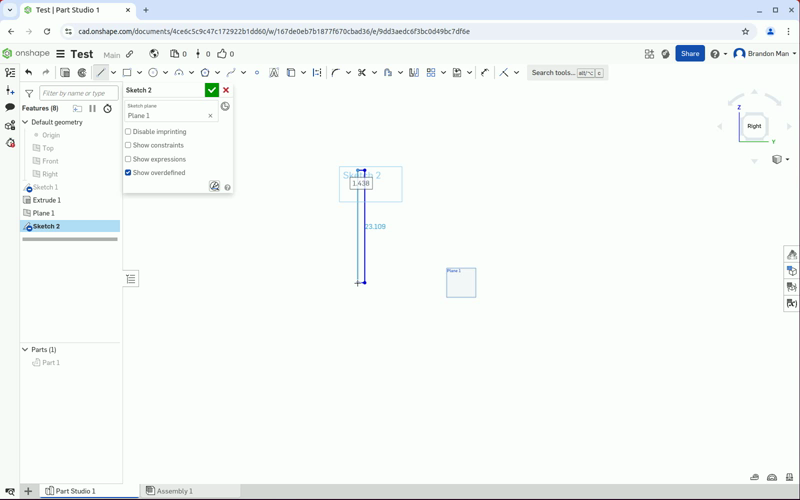
key(esc)
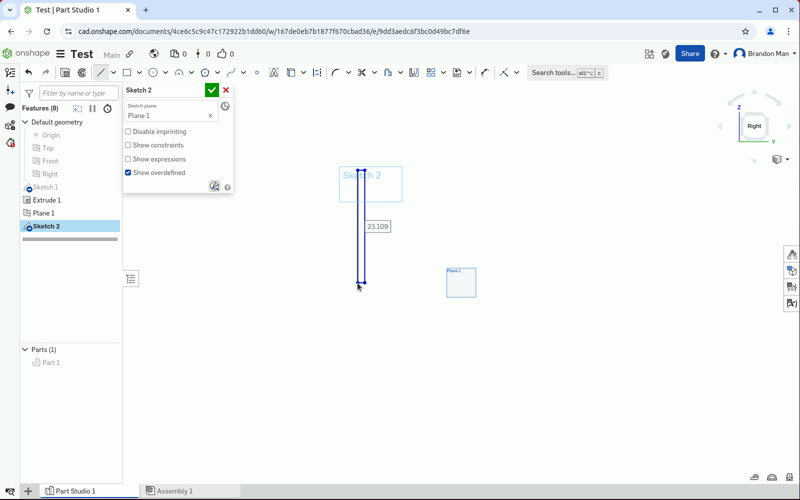
mouse_move(359, 235)
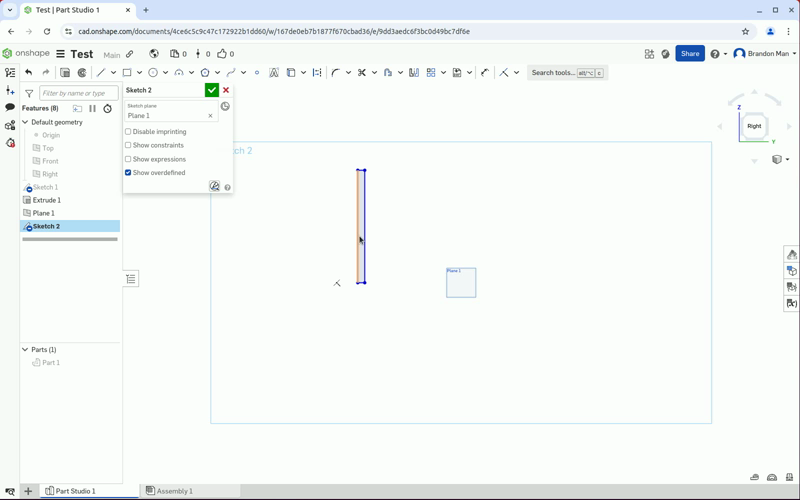
scroll(6)
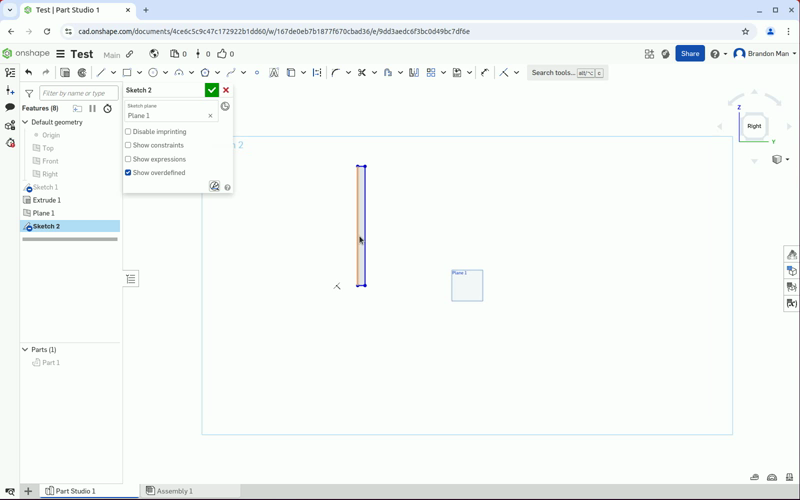
scroll(6)
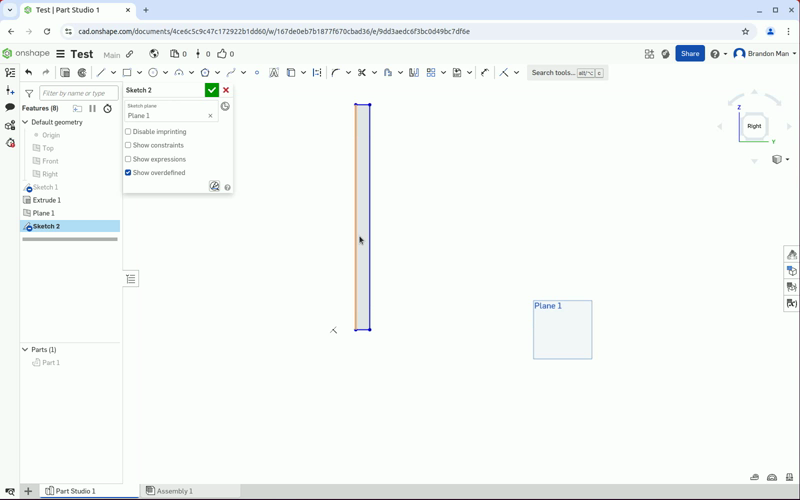
scroll(6)
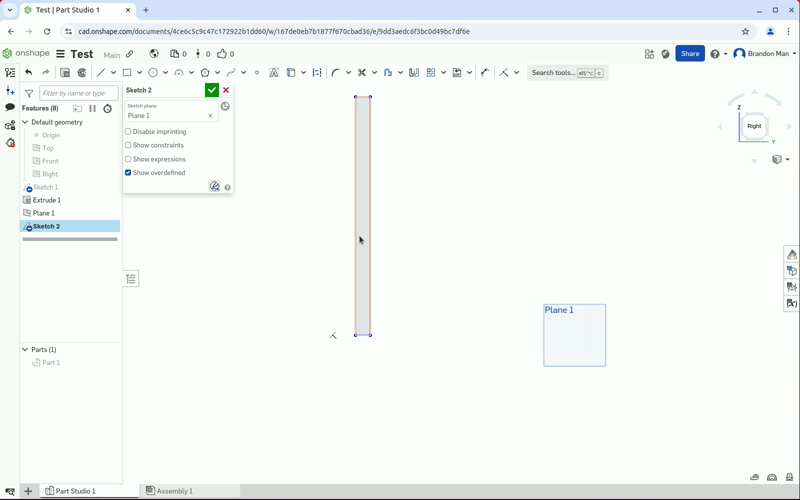
scroll(6)
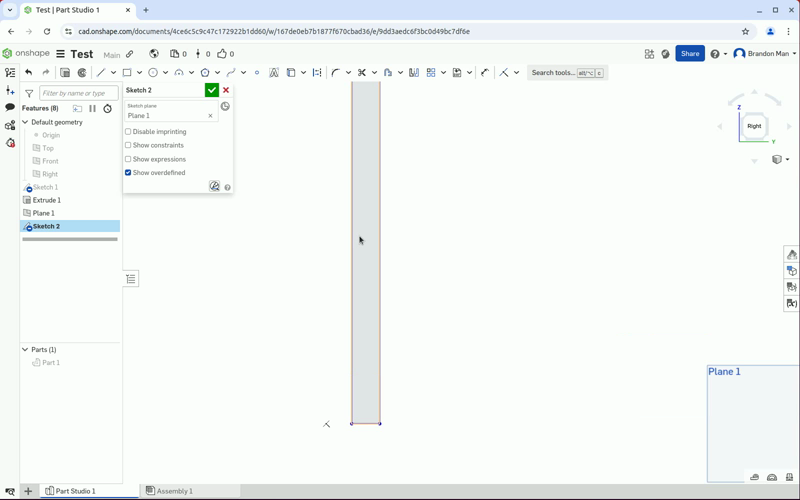
scroll(6)
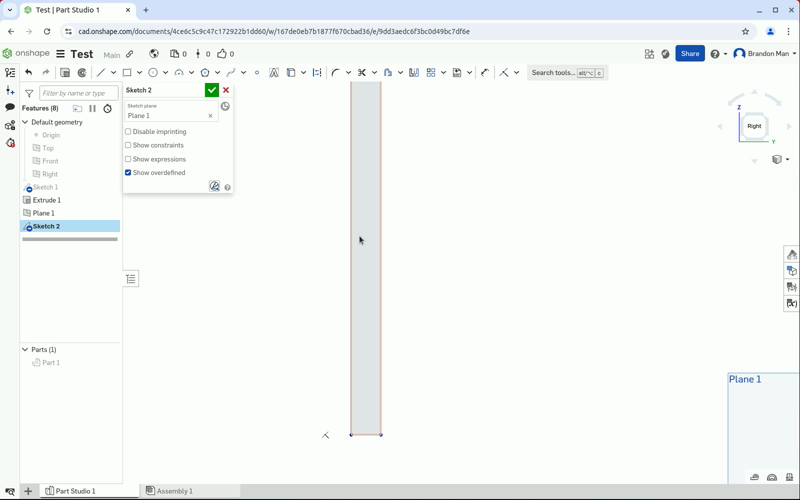
scroll(6)
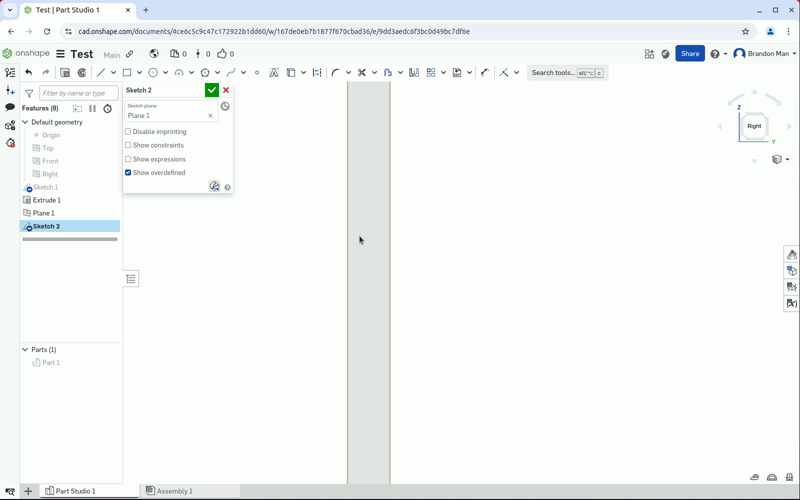
scroll(6)
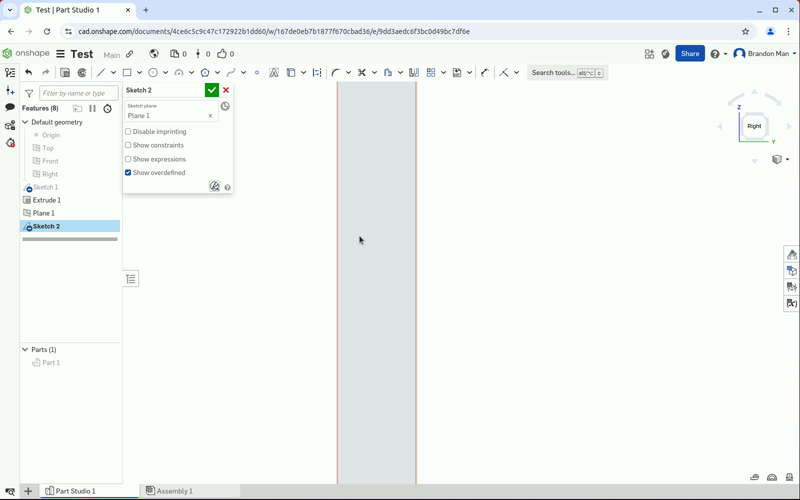
click(359, 235)
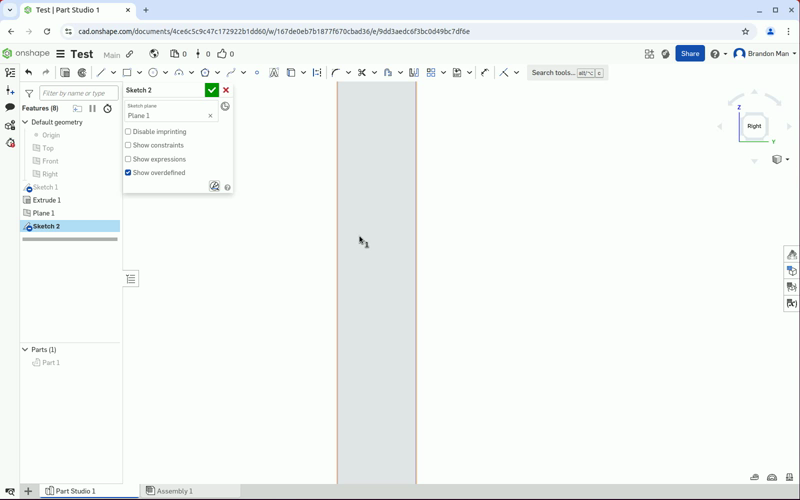
scroll(-6)
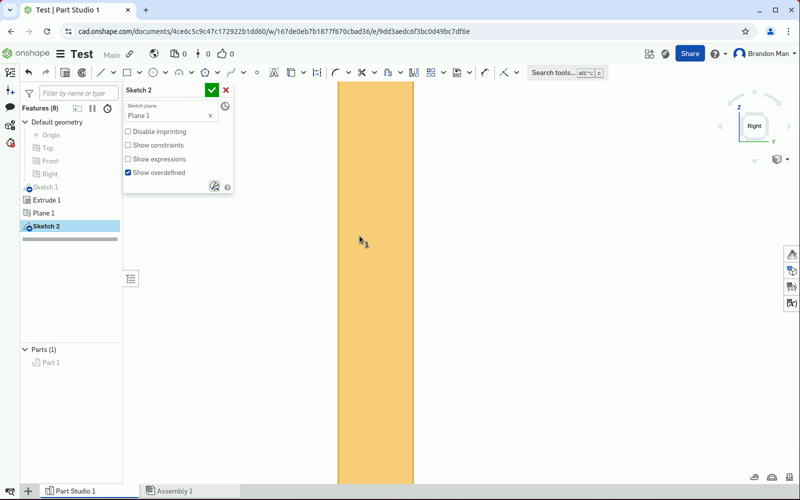
scroll(-6)
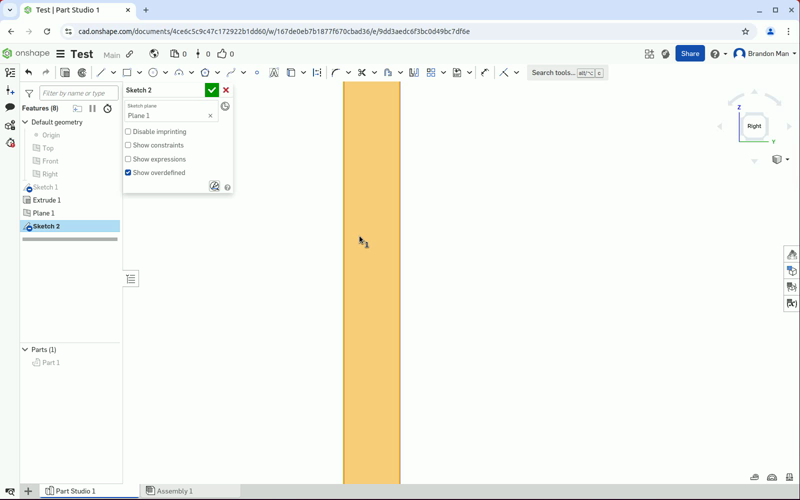
scroll(-6)
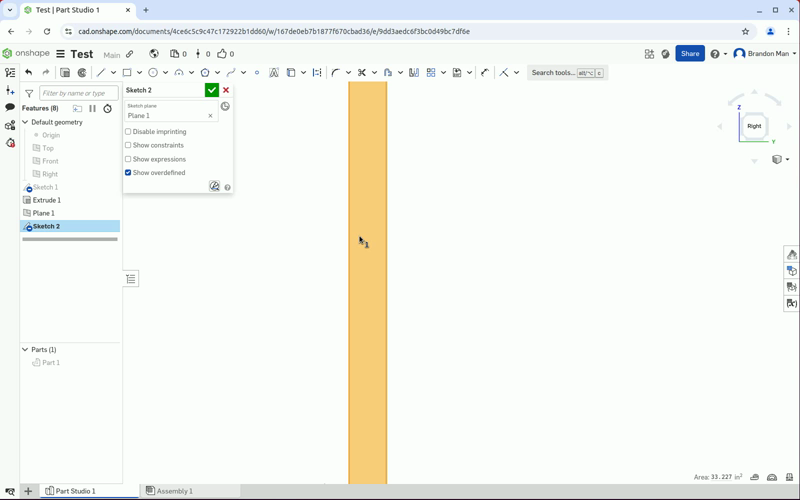
scroll(-6)
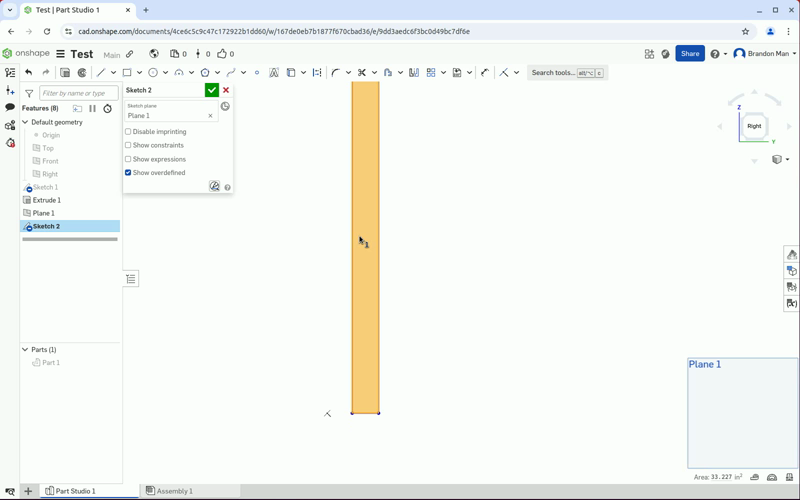
scroll(-6)
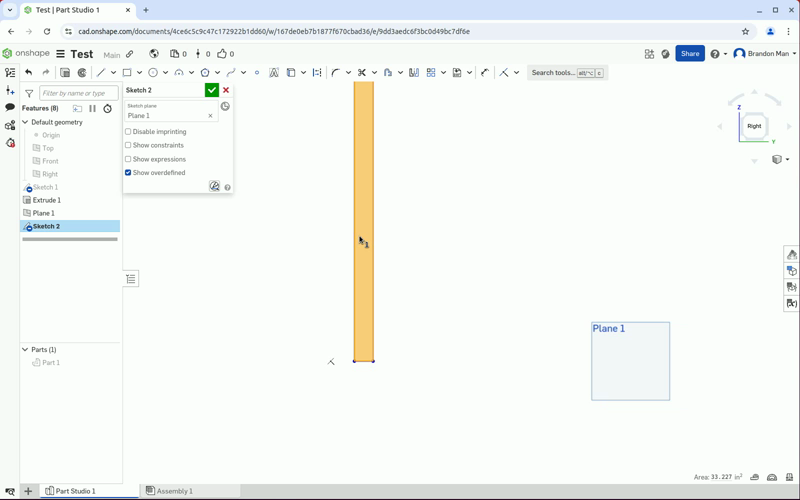
scroll(-6)
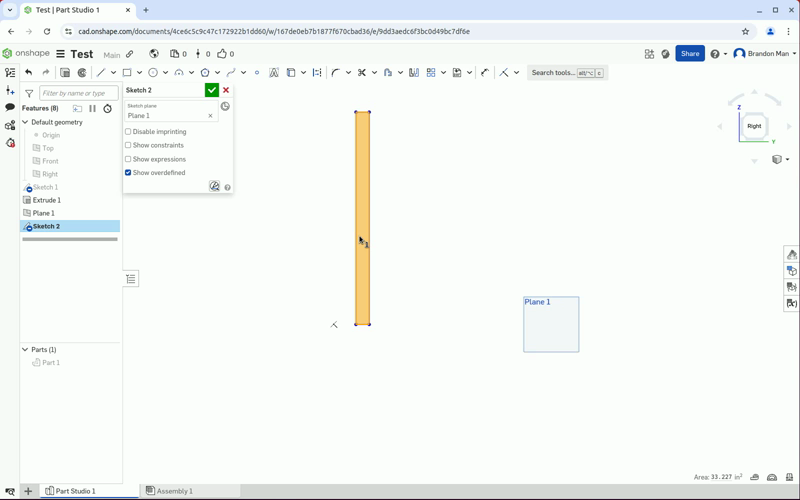
scroll(-6)
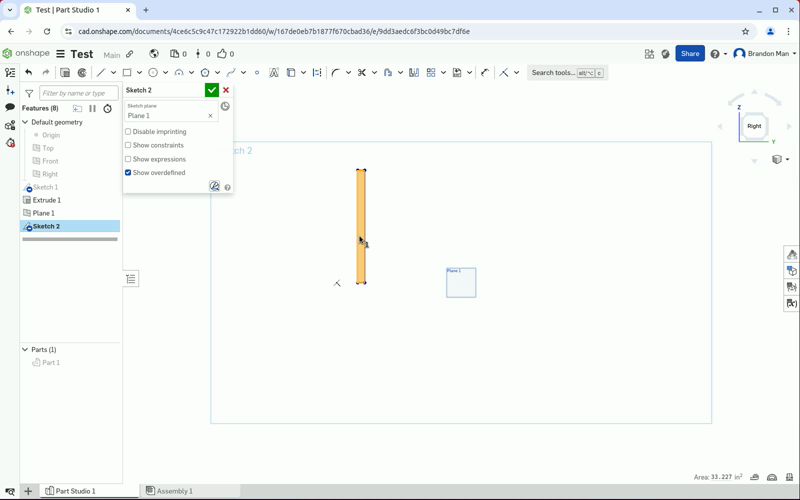
mouse_move(73, 352)
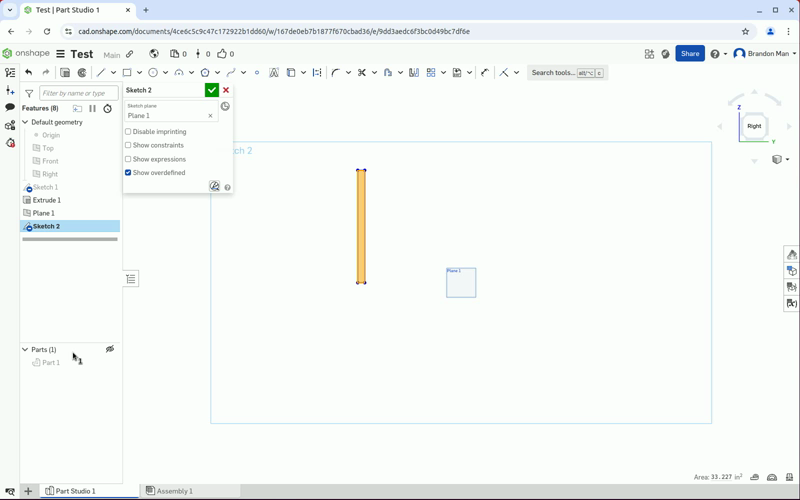
key(shift+y)
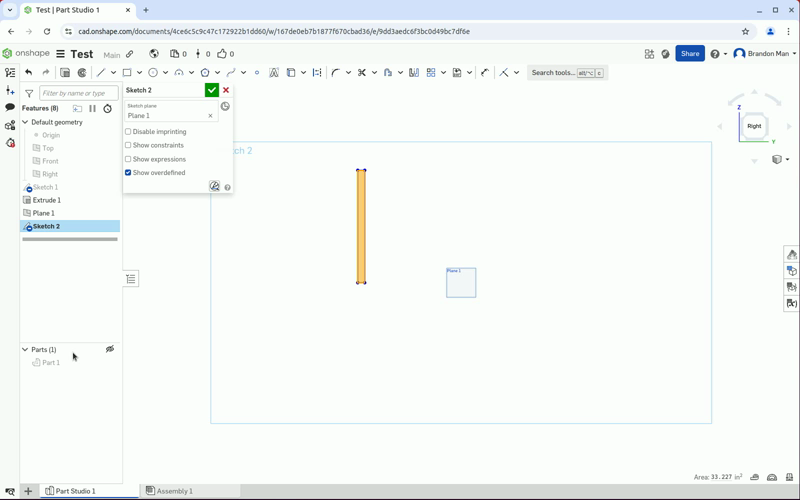
key(shift+e)
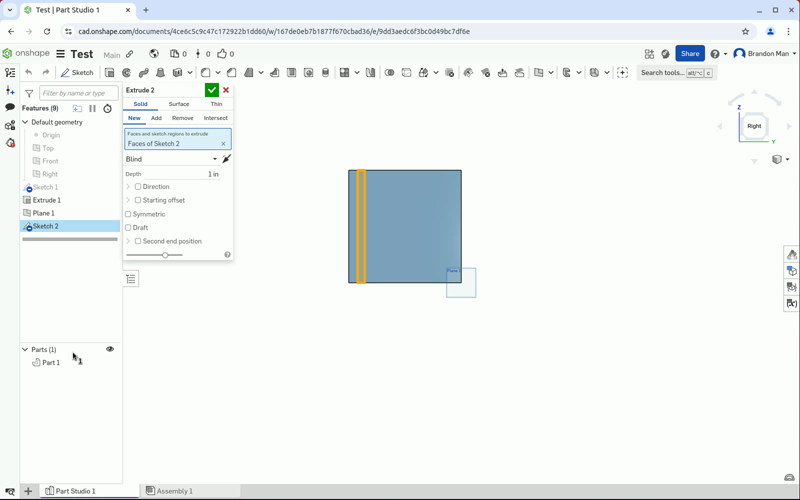
mouse_move(143, 106)
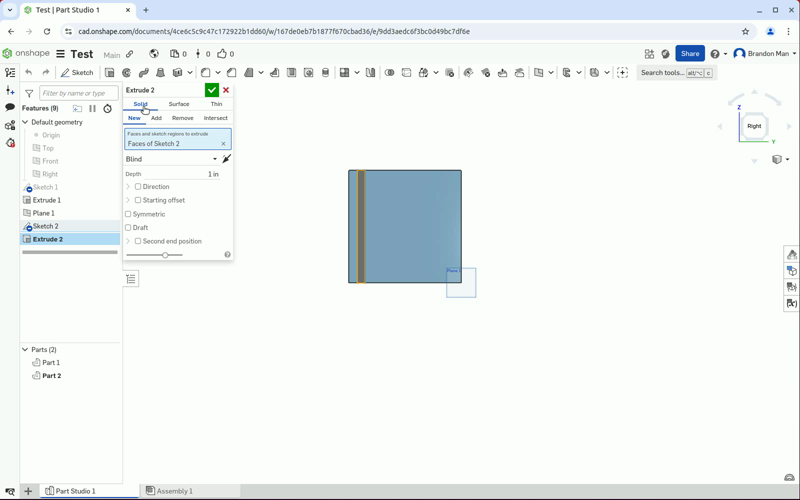
click(143, 106)
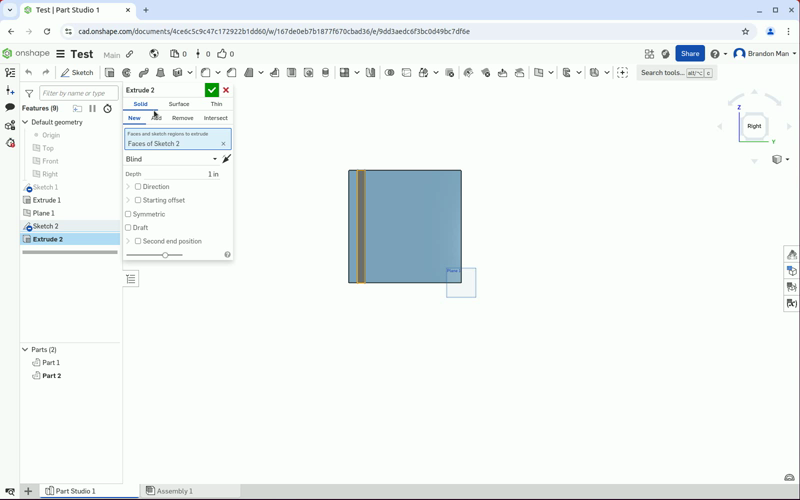
mouse_move(186, 120)
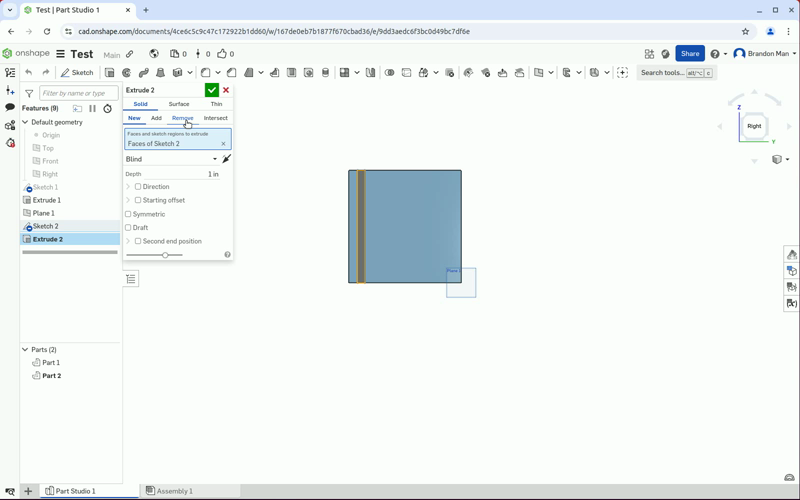
click(186, 120)
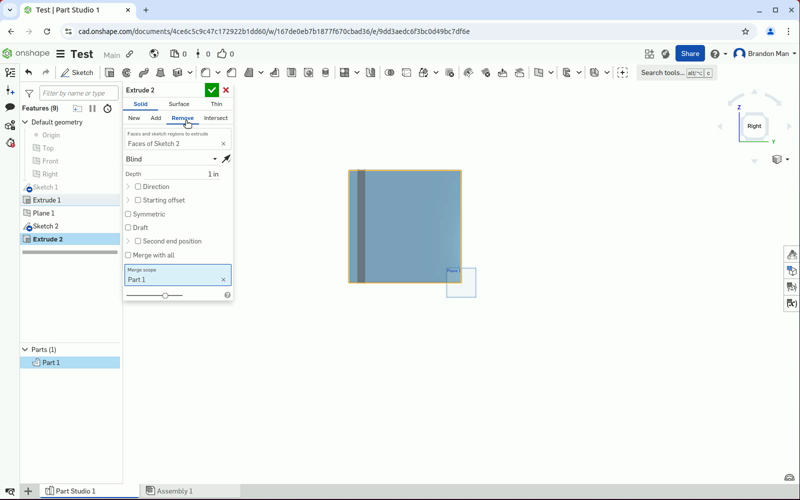
key(tab, 4)
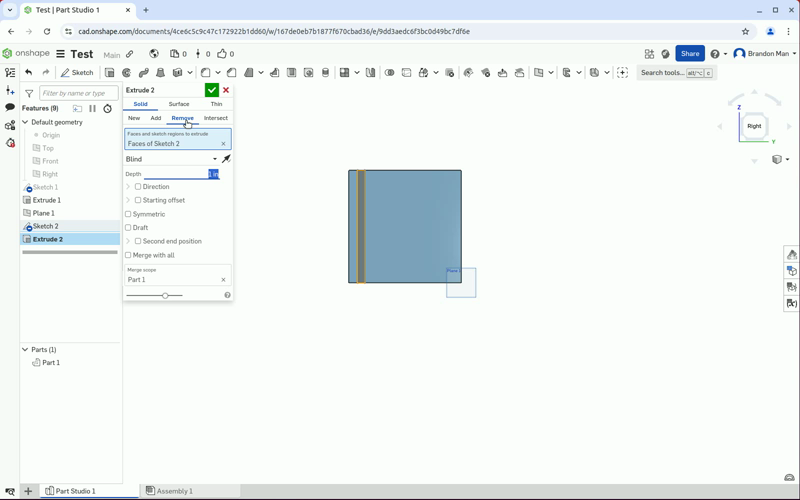
text(23.108)
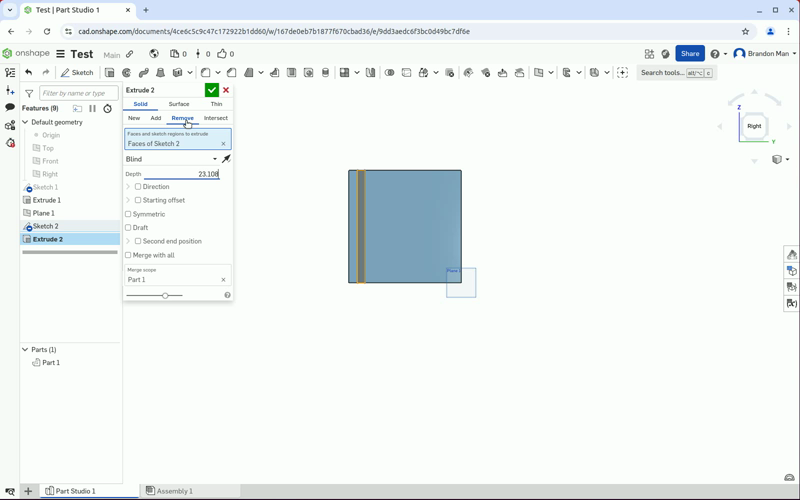
key(tab, 6)
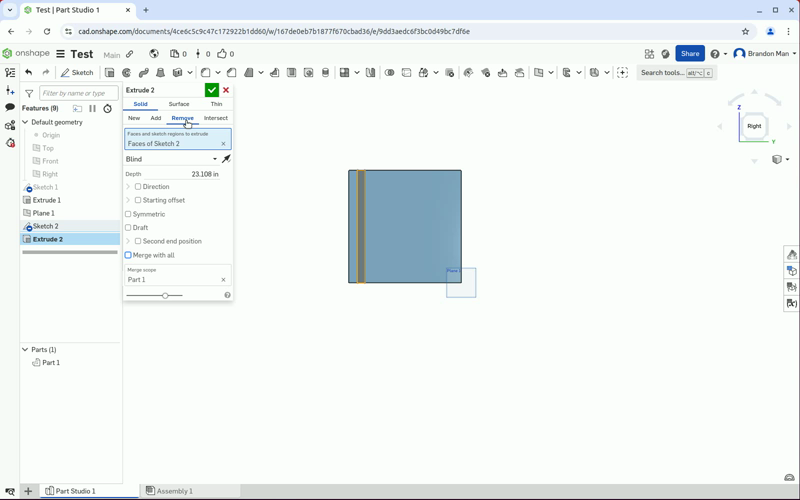
key(space)
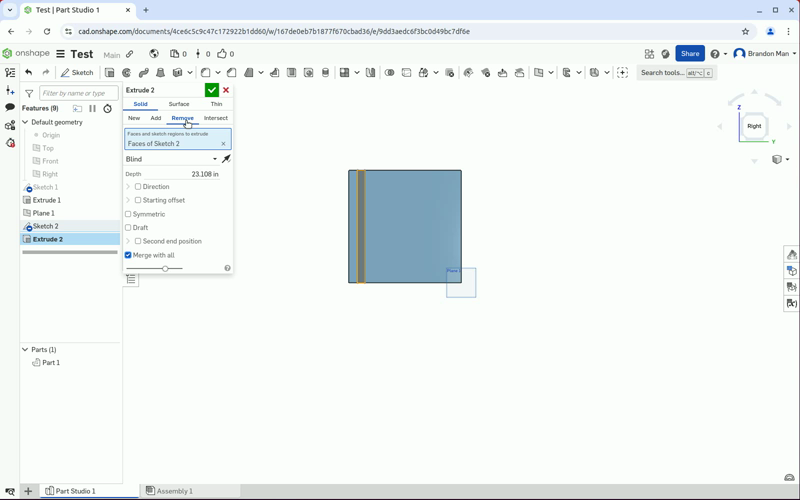
key(enter)
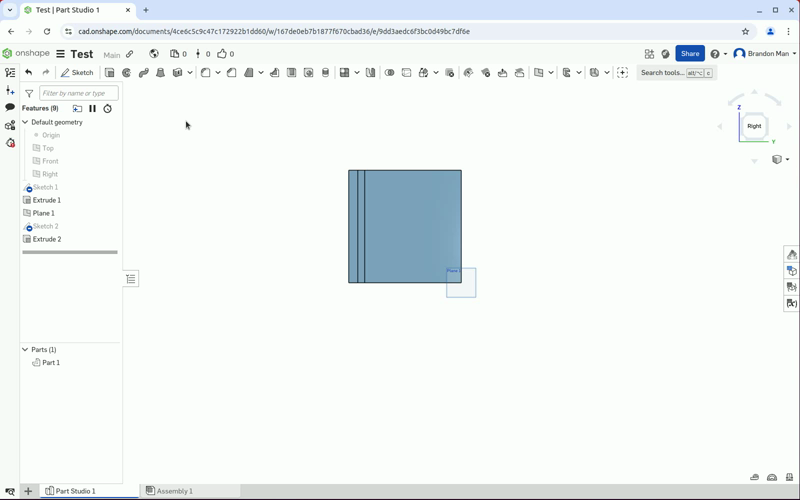
key(shift+h)
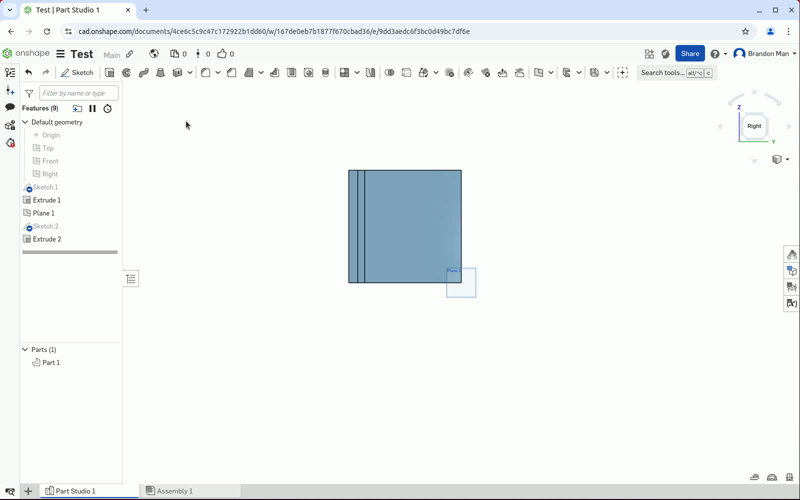
key(shift+h)
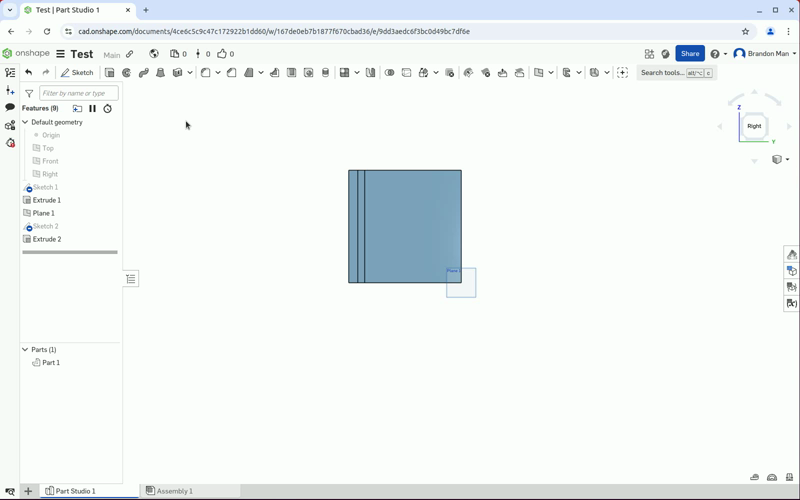
mouse_move(73, 189)
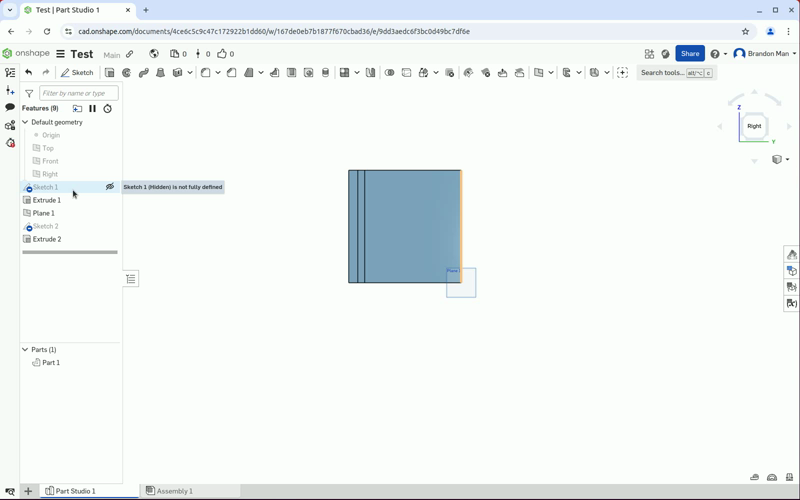
click(73, 189)
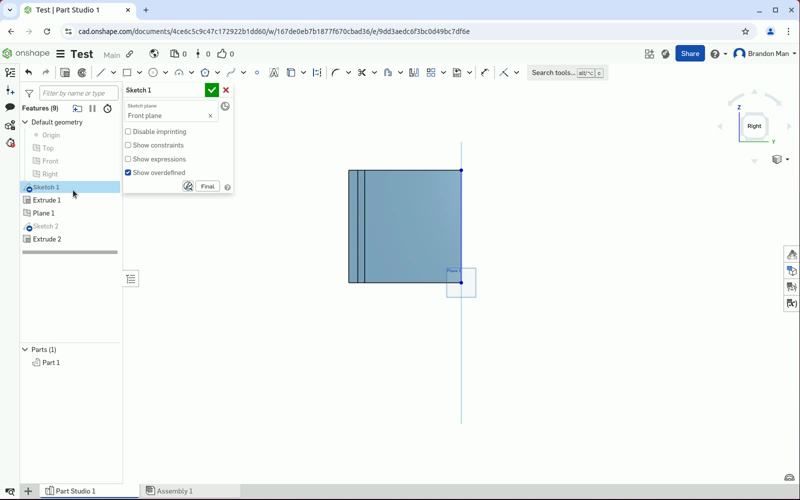
mouse_move(229, 92)
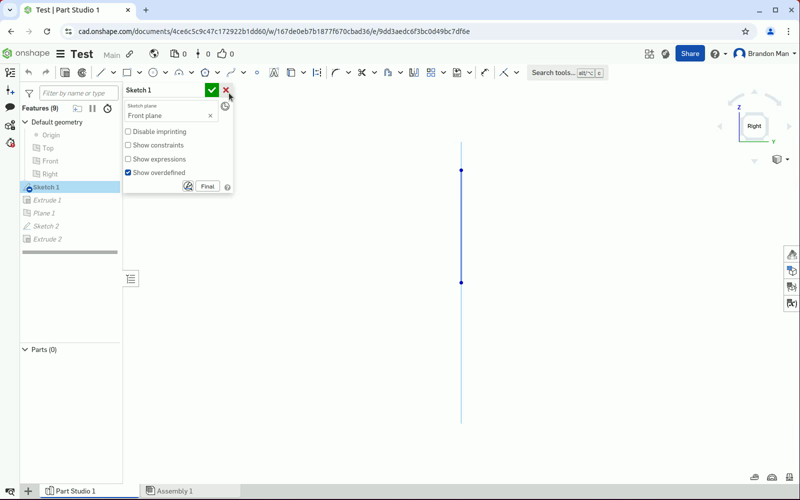
click(229, 92)
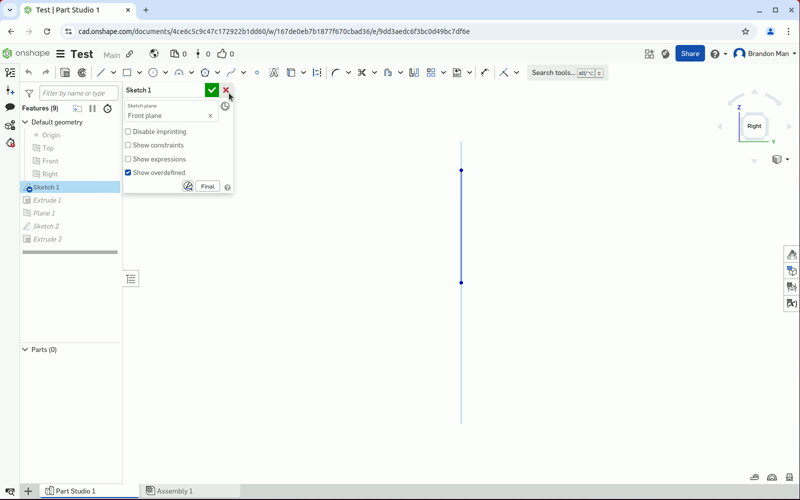
key(shift+s)
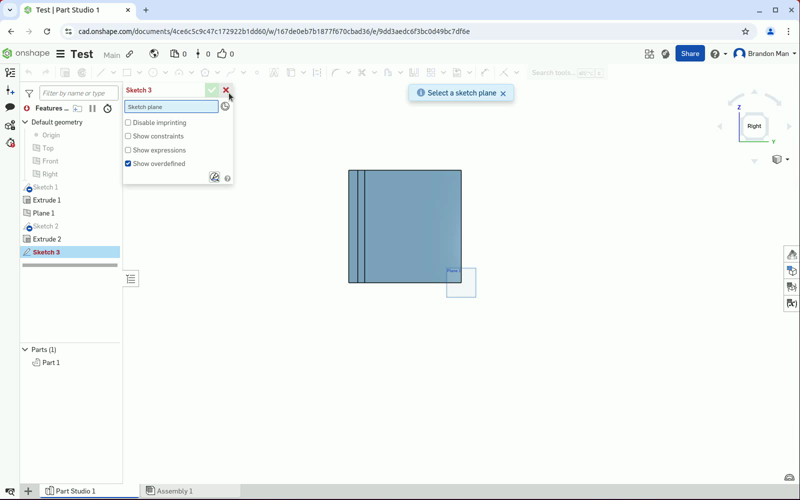
mouse_move(73, 215)
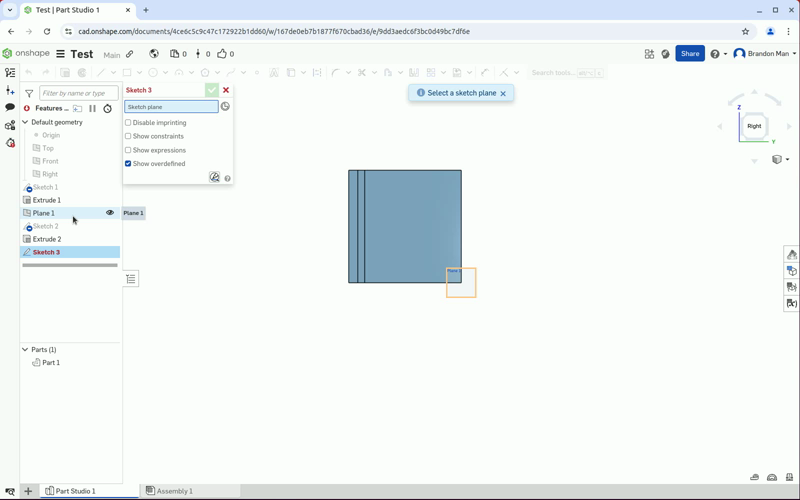
click(73, 215)
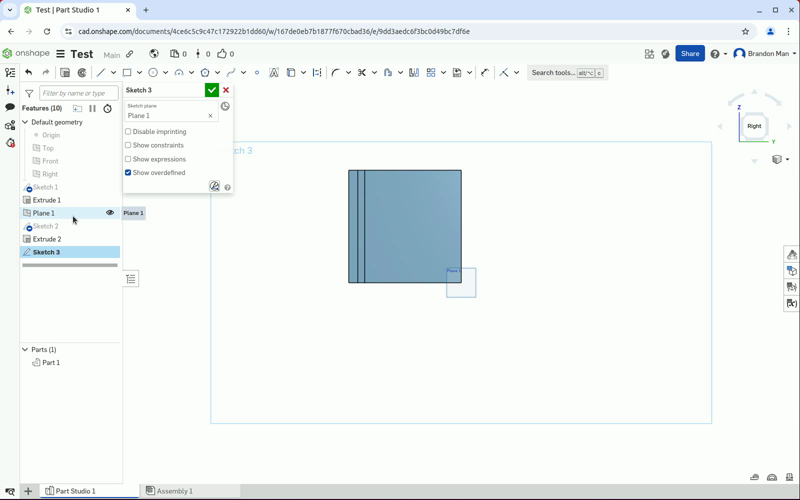
mouse_move(73, 352)
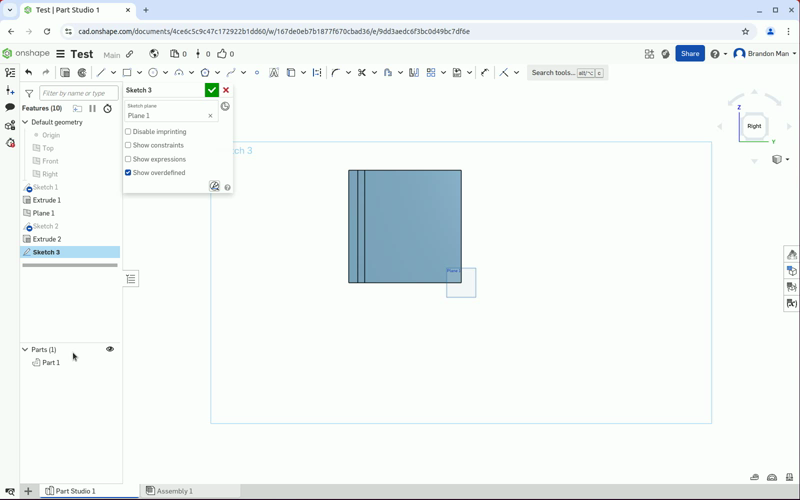
key(y)
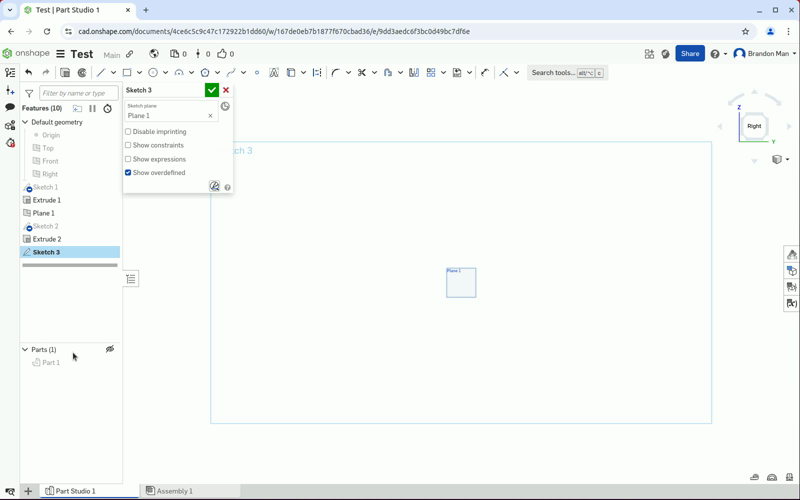
key(l)
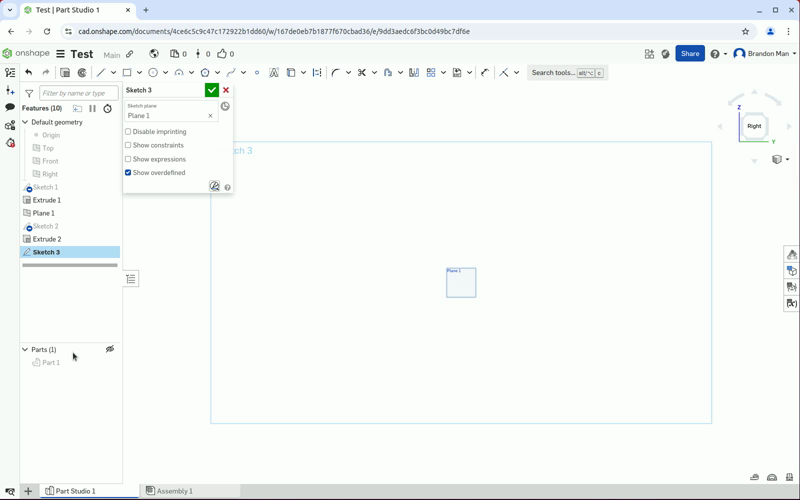
key_down(shift)
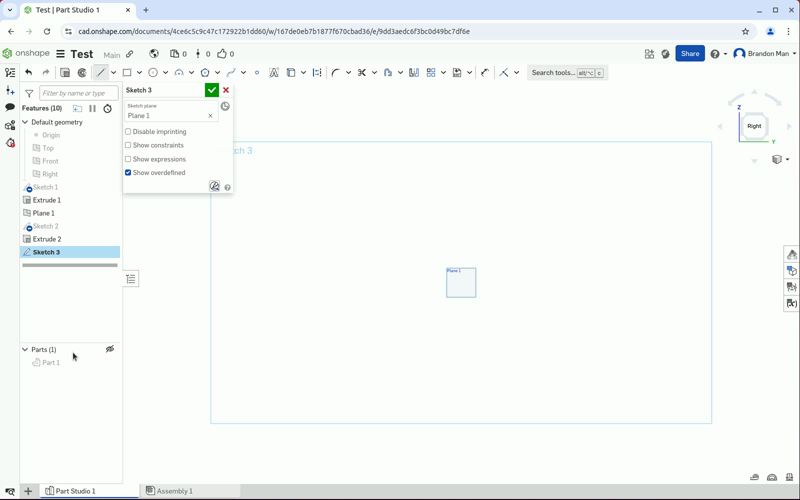
mouse_move(357, 282)
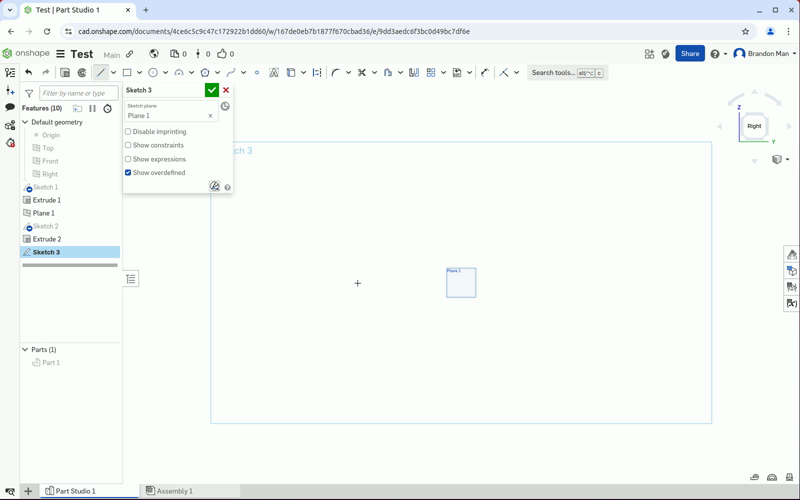
click(357, 282)
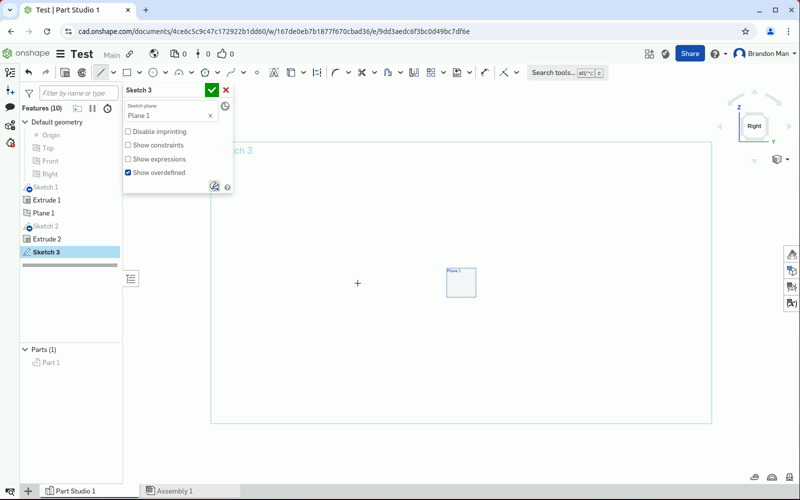
key_up(shift)
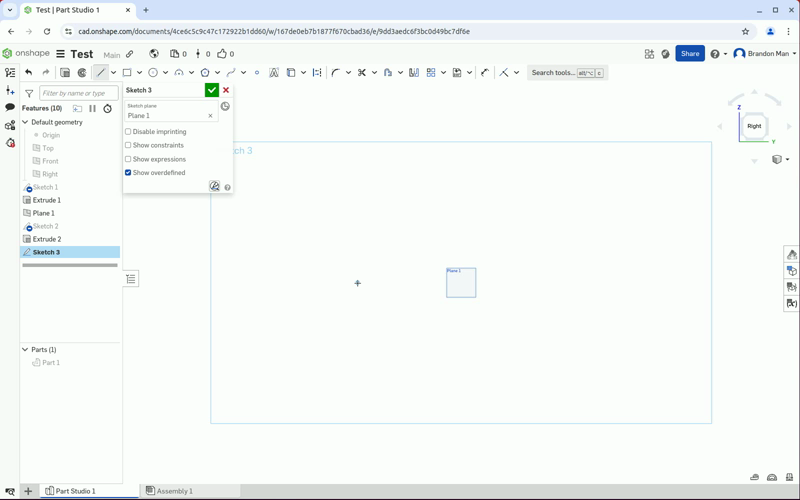
key_down(shift)
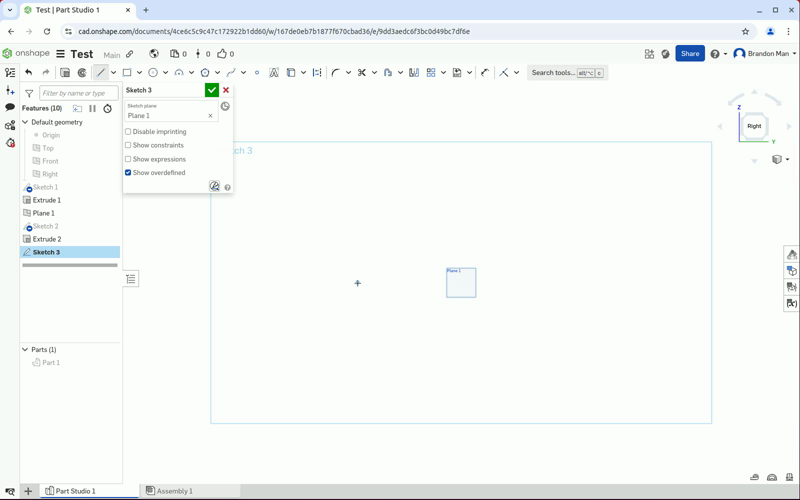
mouse_move(387, 282)
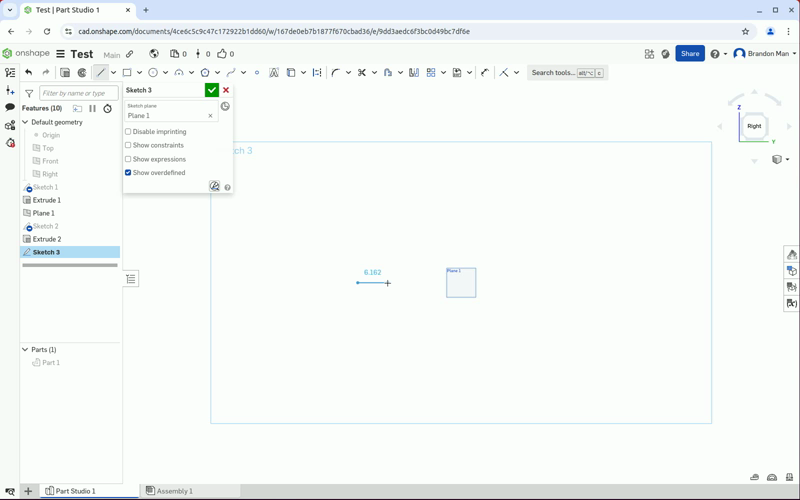
mouse_move(364, 282)
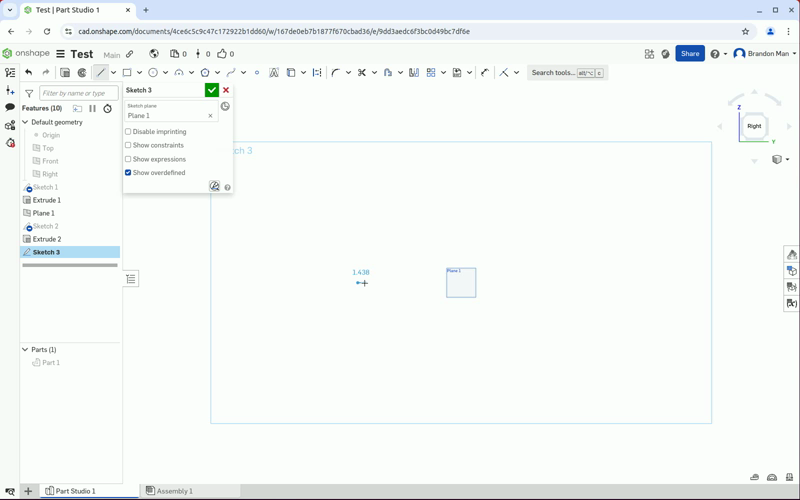
scroll(6)
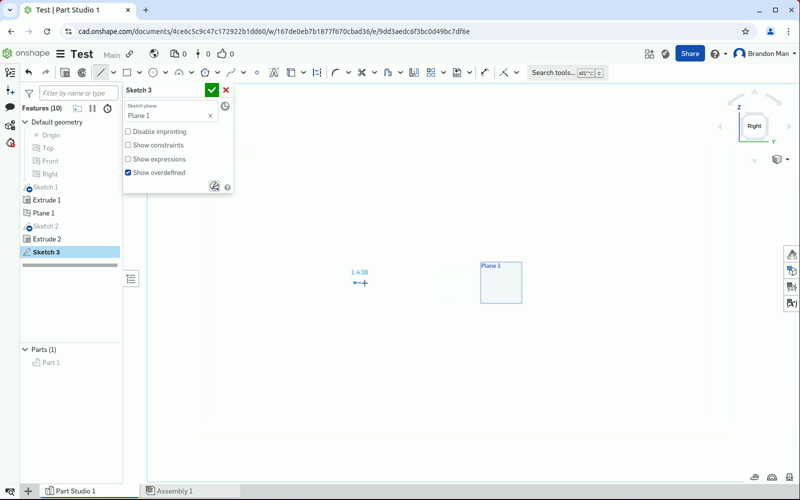
scroll(6)
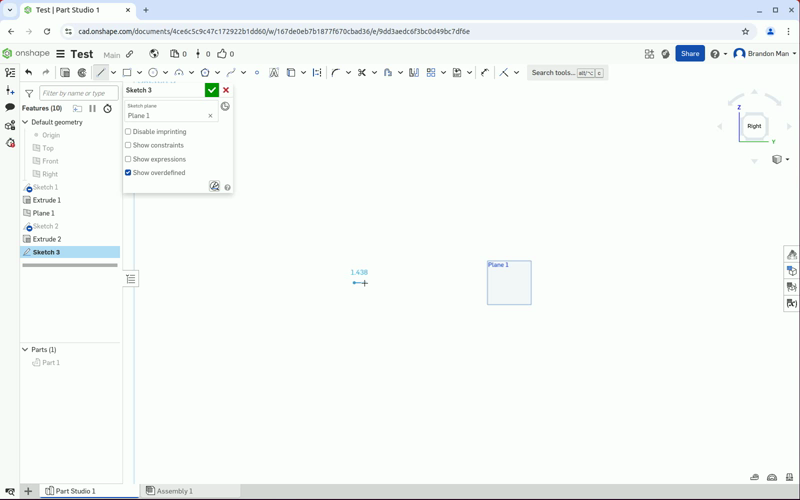
scroll(6)
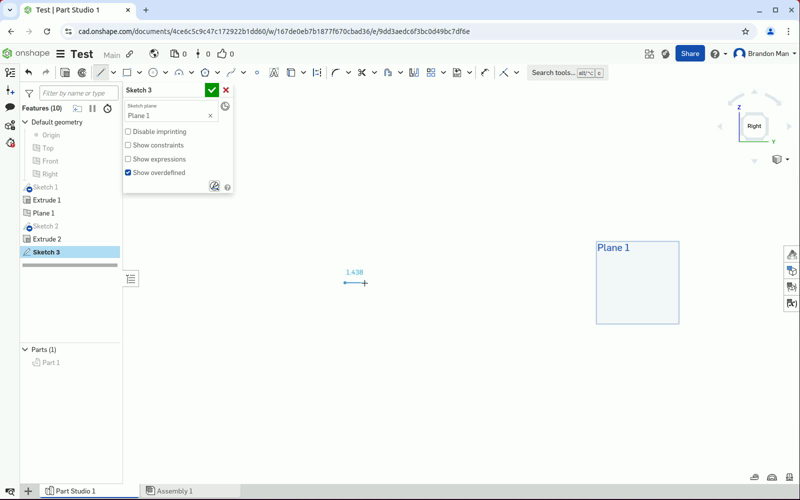
scroll(6)
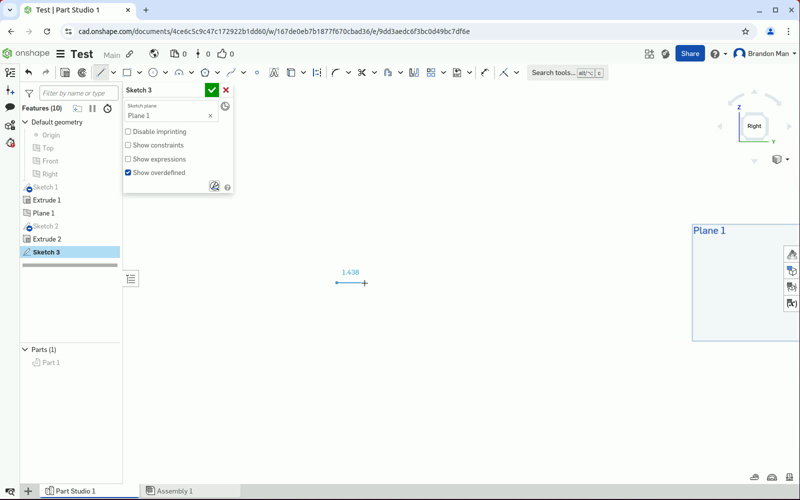
scroll(6)
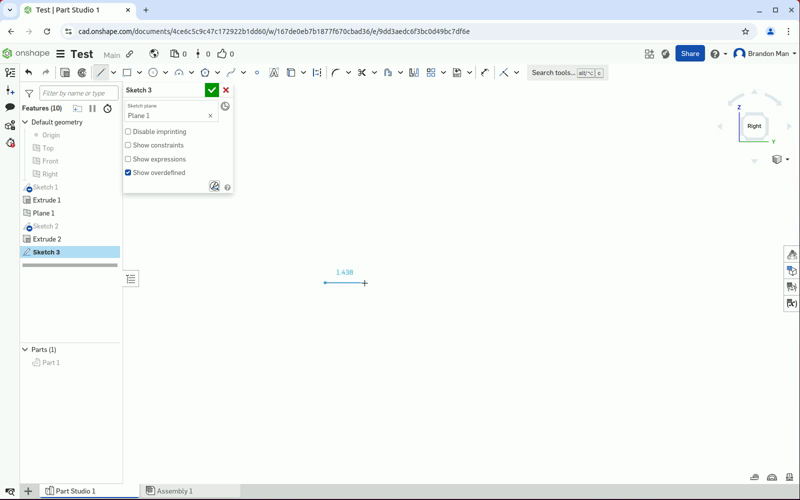
scroll(6)
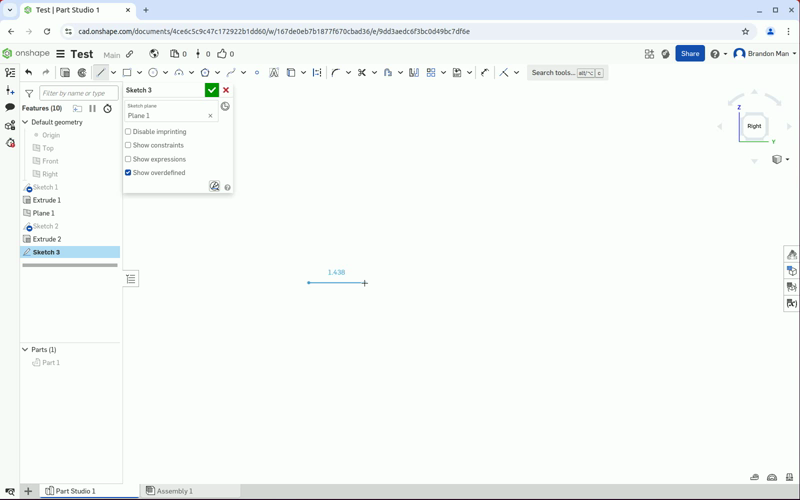
scroll(6)
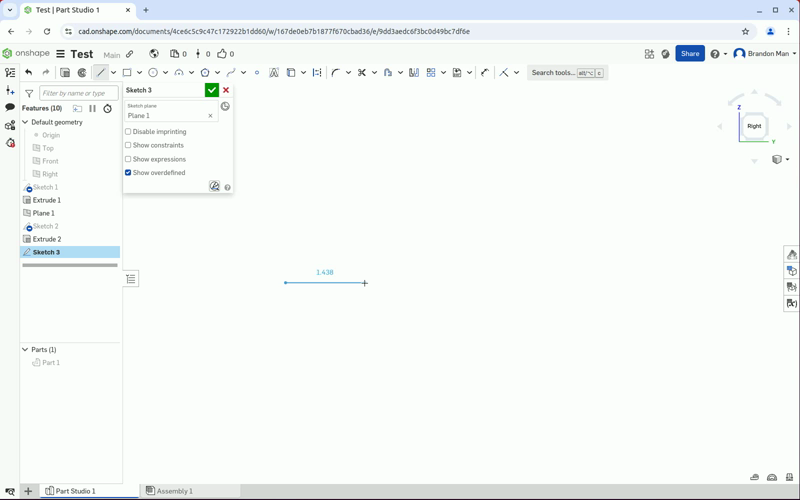
click(364, 282)
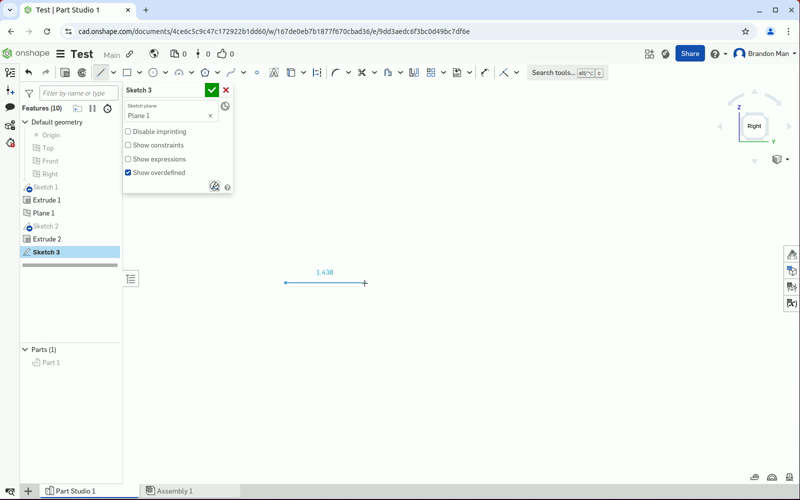
scroll(-6)
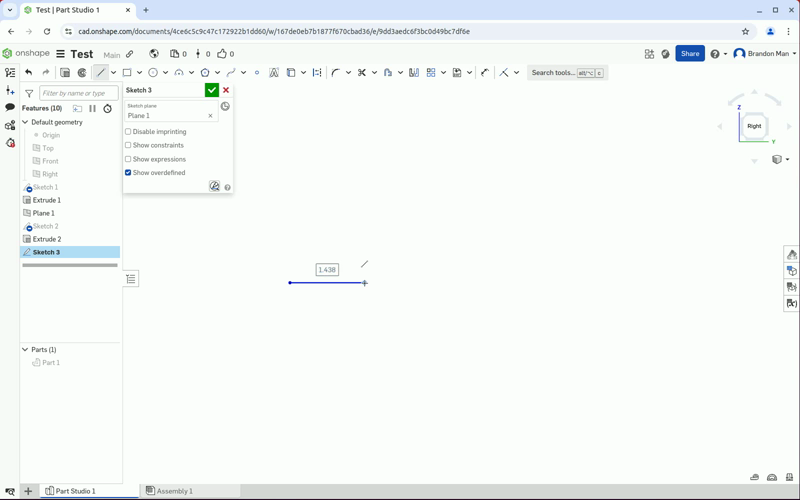
scroll(-6)
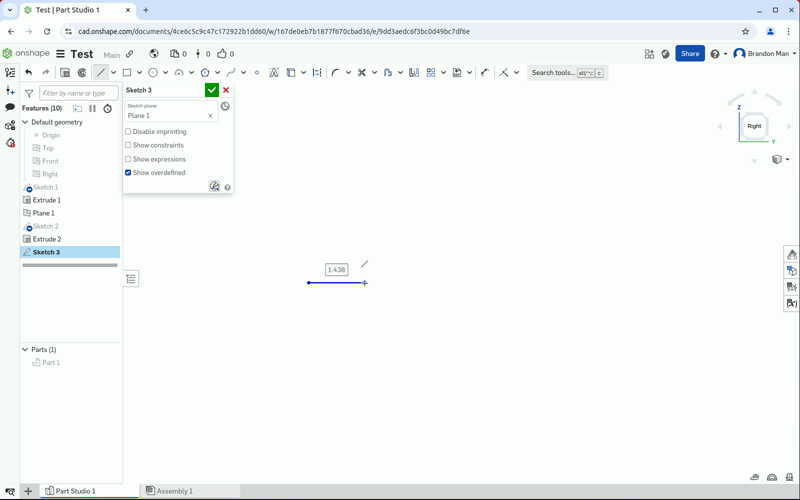
scroll(-6)
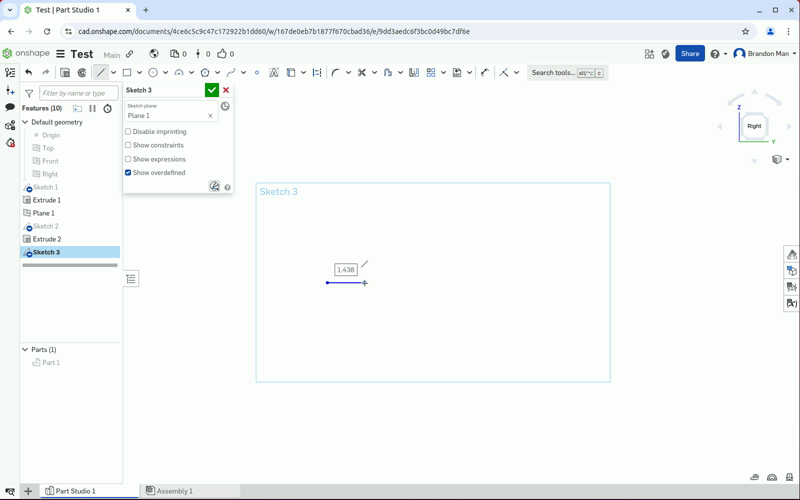
scroll(-6)
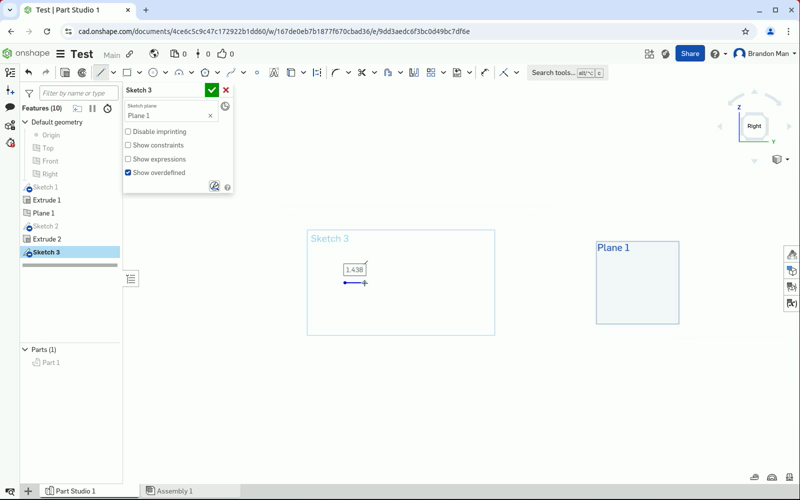
scroll(-6)
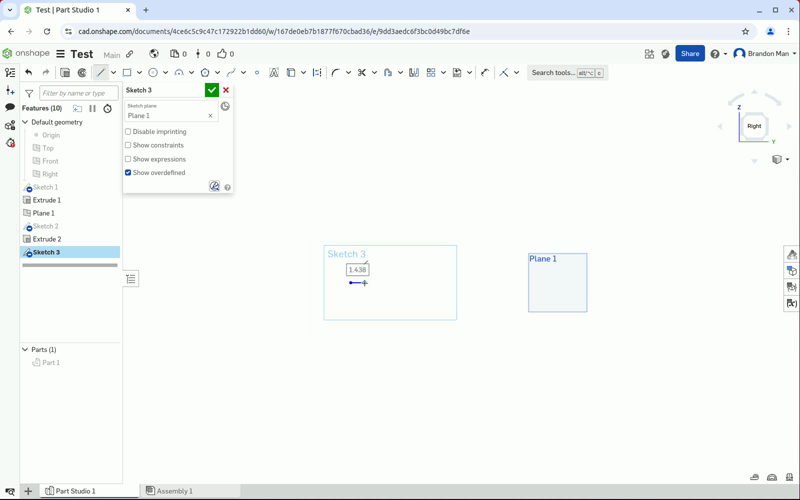
scroll(-6)
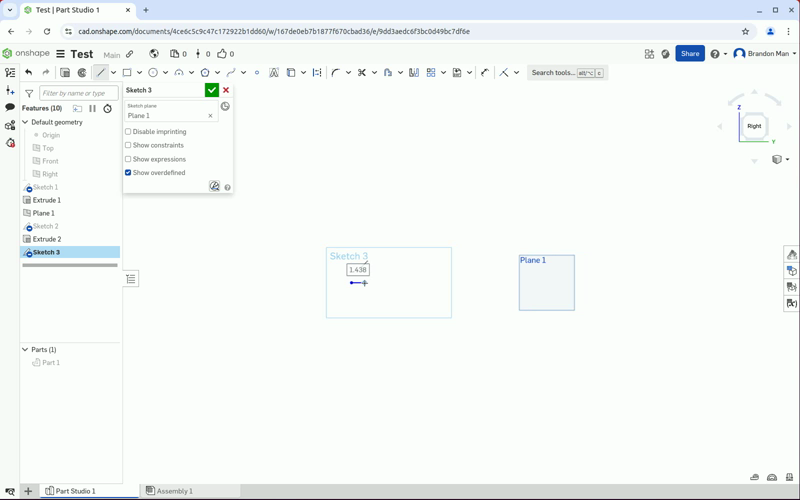
scroll(-6)
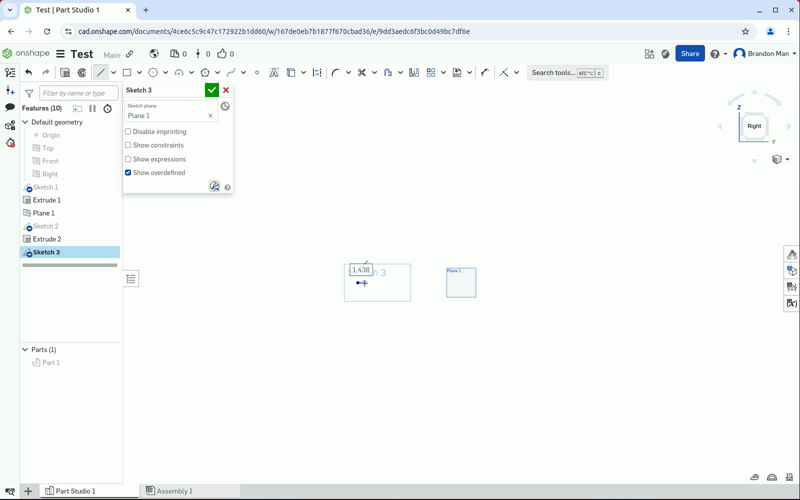
key_up(shift)
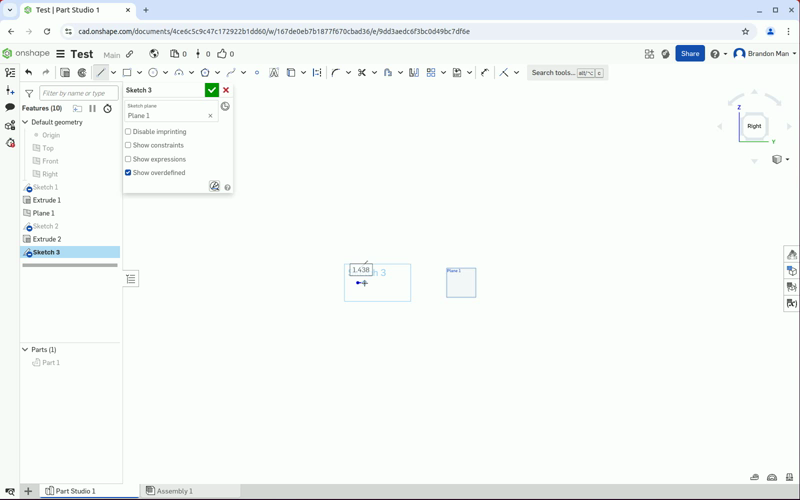
key_down(shift)
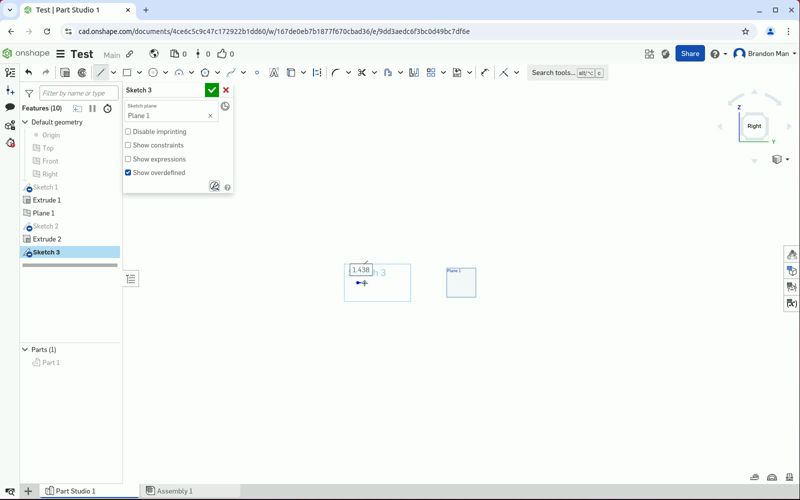
mouse_move(364, 170)
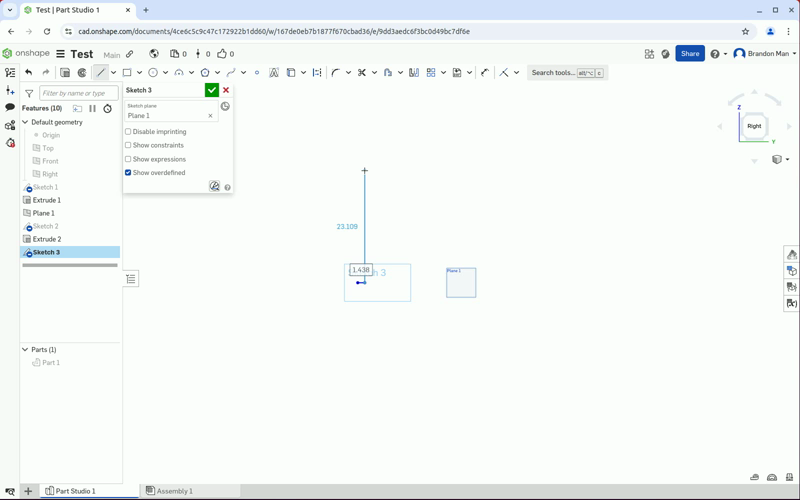
click(364, 170)
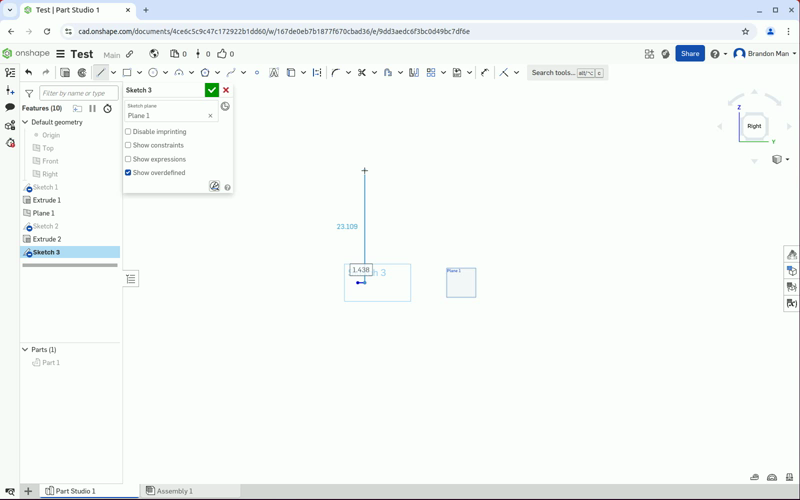
key_up(shift)
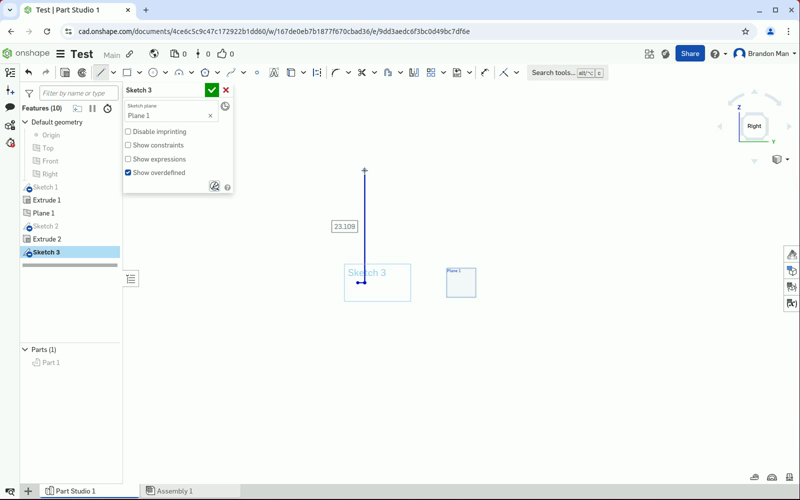
key_down(shift)
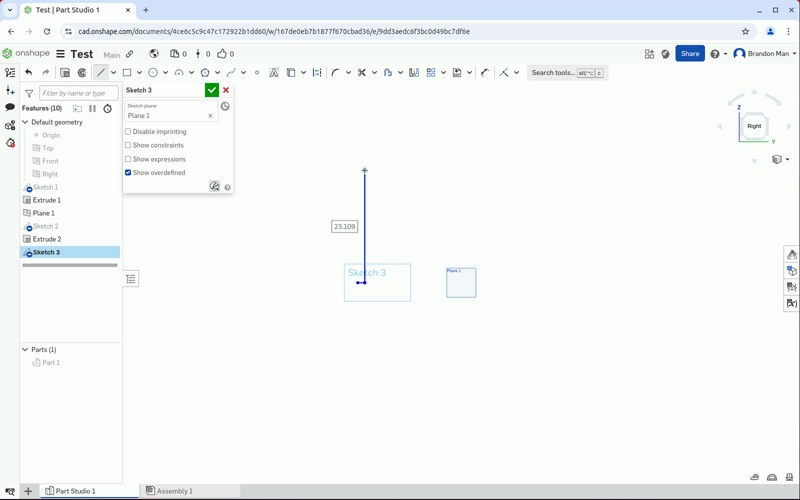
mouse_move(394, 170)
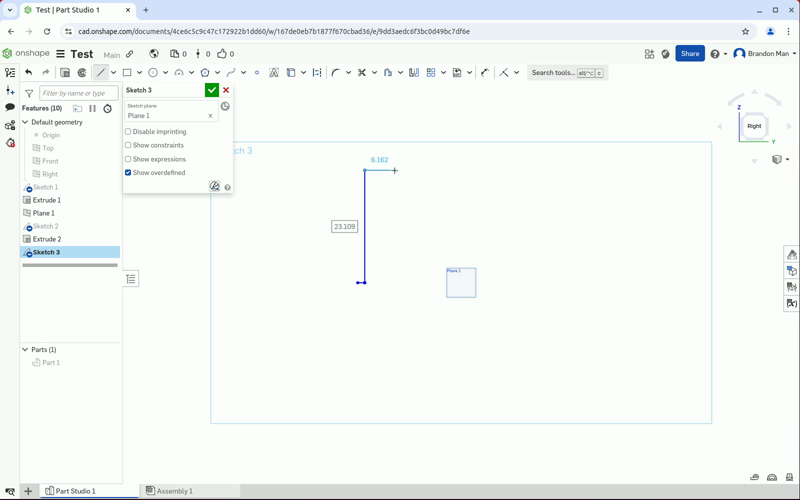
mouse_move(357, 170)
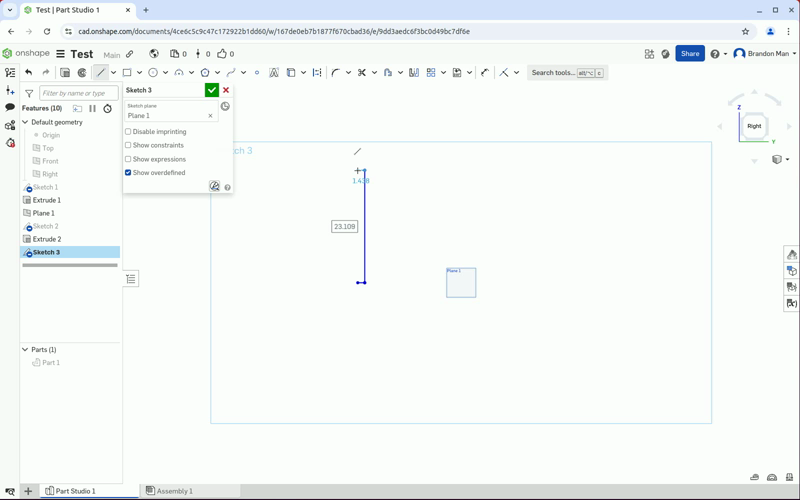
scroll(6)
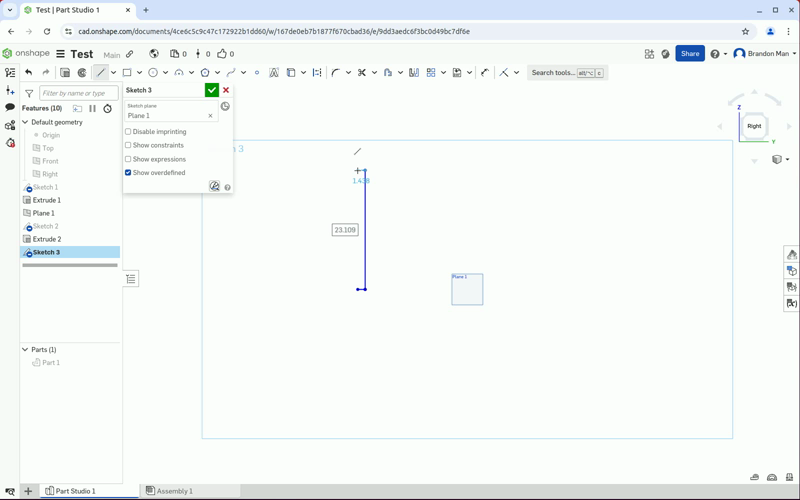
scroll(6)
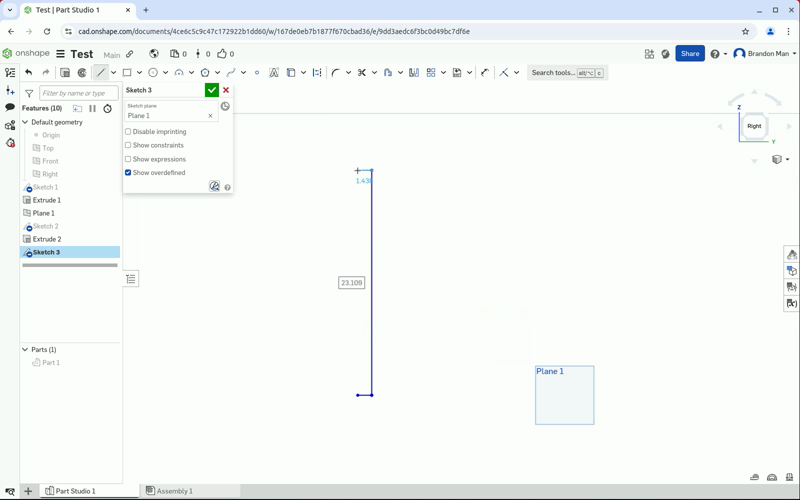
scroll(6)
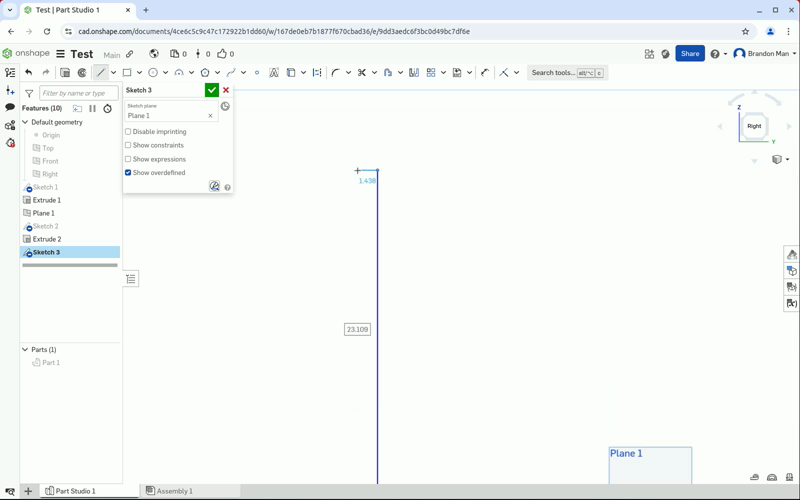
scroll(6)
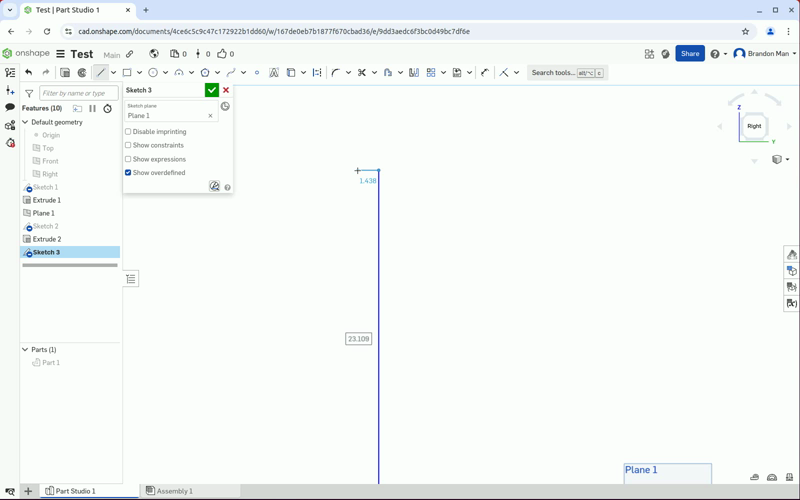
scroll(6)
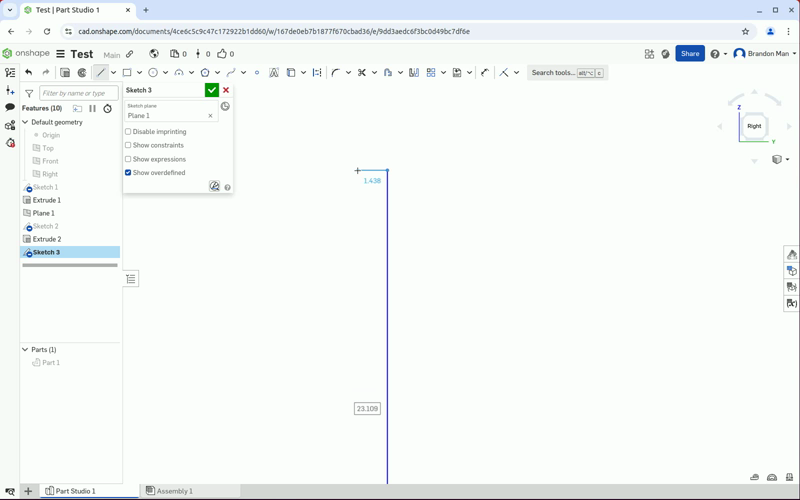
scroll(6)
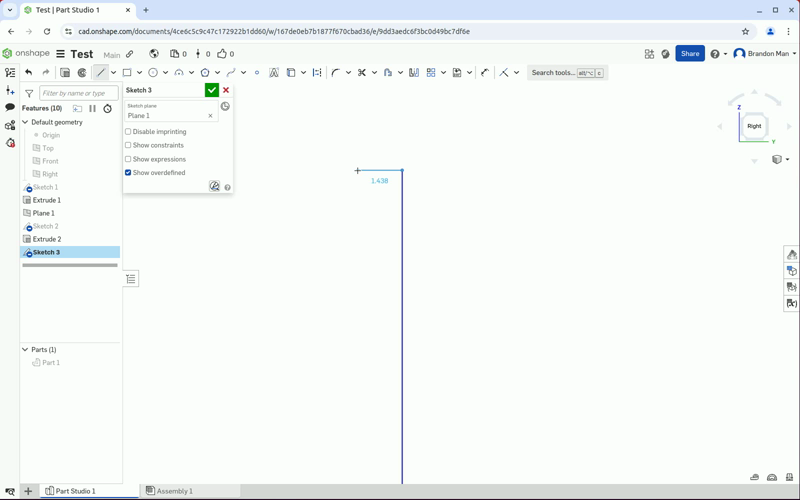
scroll(6)
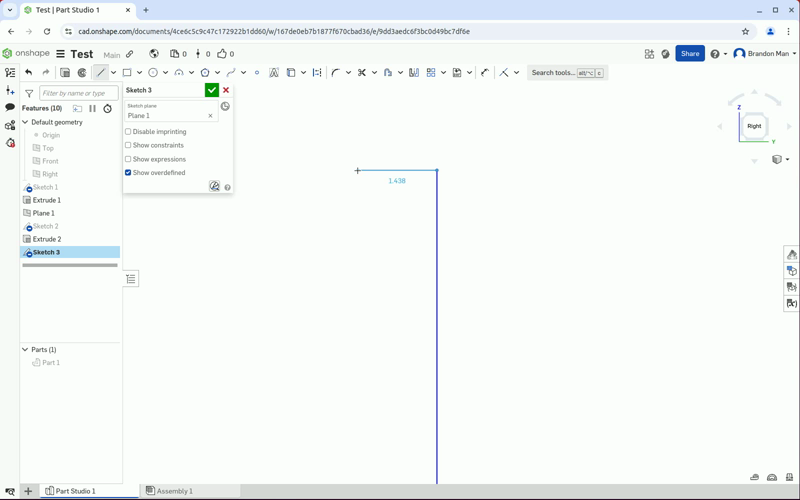
click(357, 170)
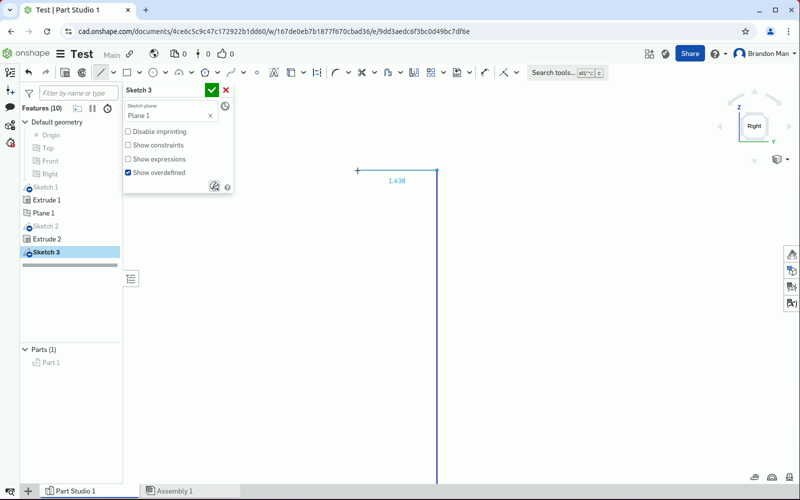
scroll(-6)
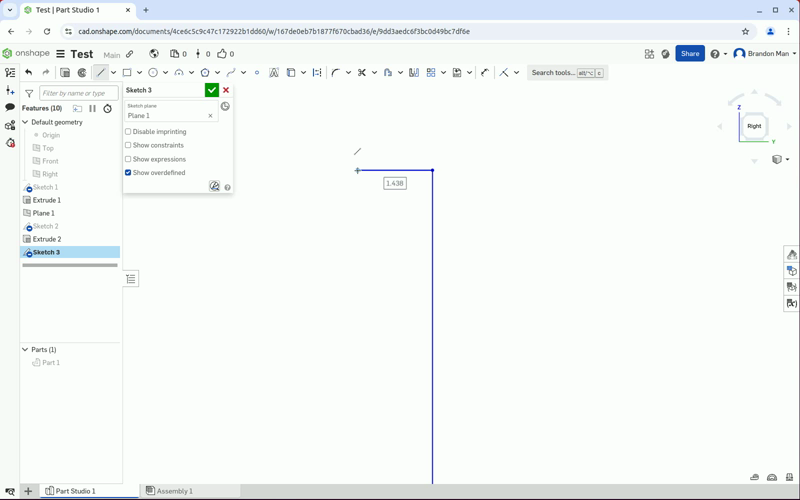
scroll(-6)
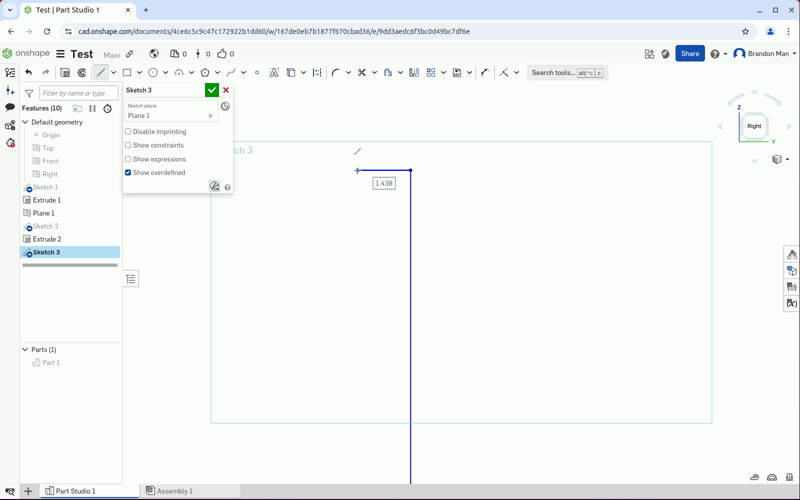
scroll(-6)
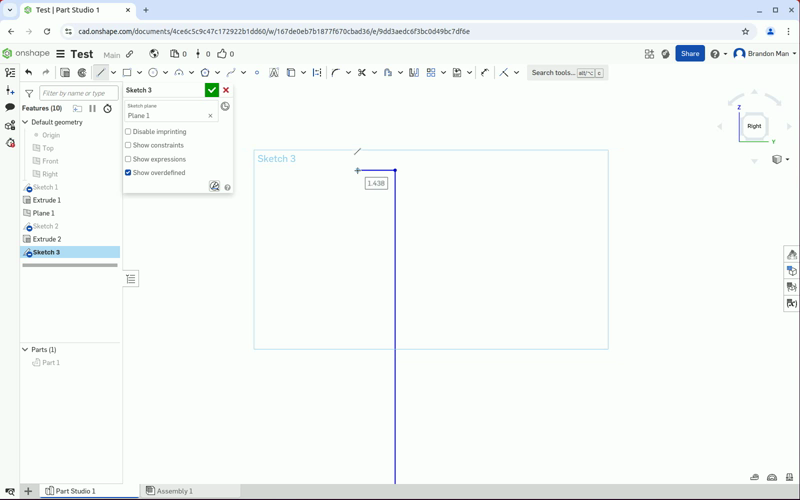
scroll(-6)
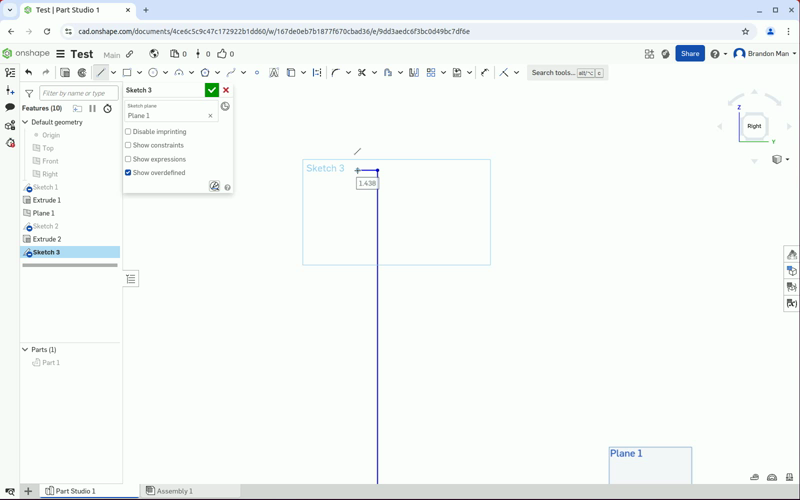
scroll(-6)
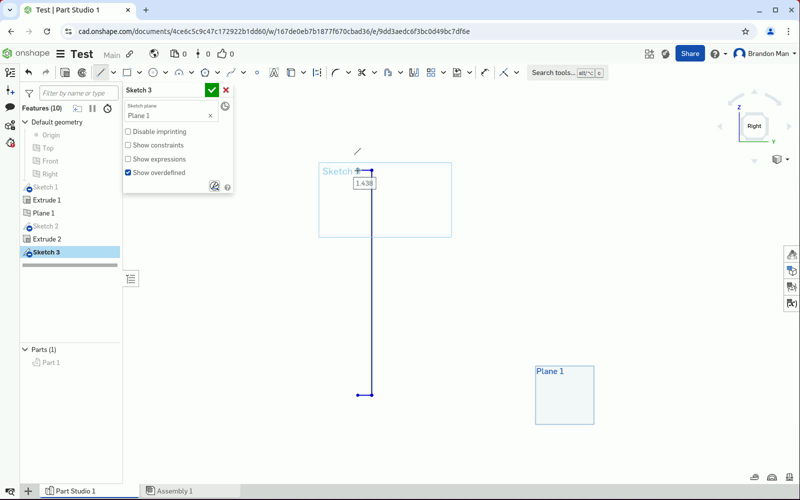
scroll(-6)
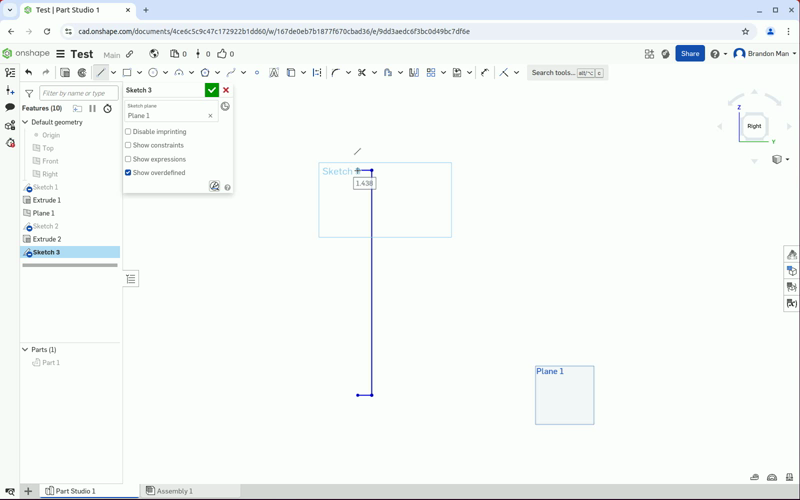
scroll(-6)
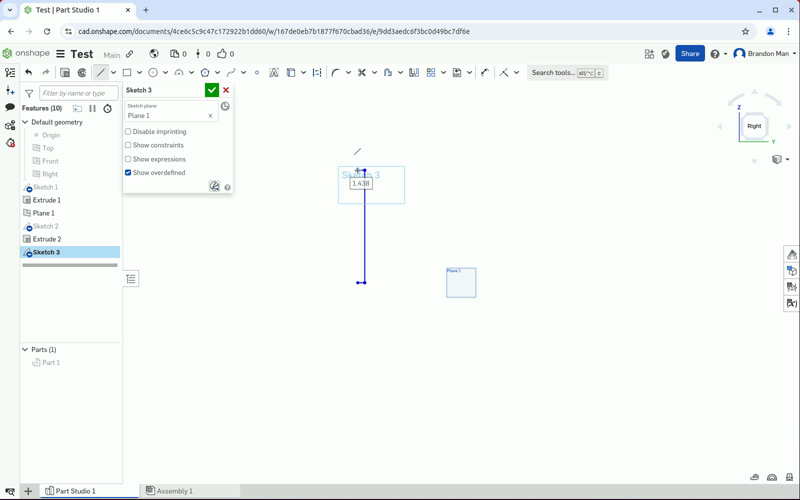
key_up(shift)
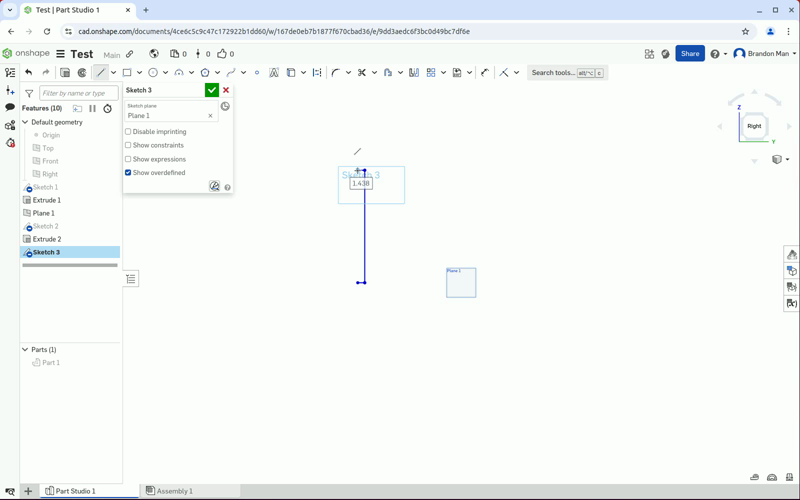
key_down(shift)
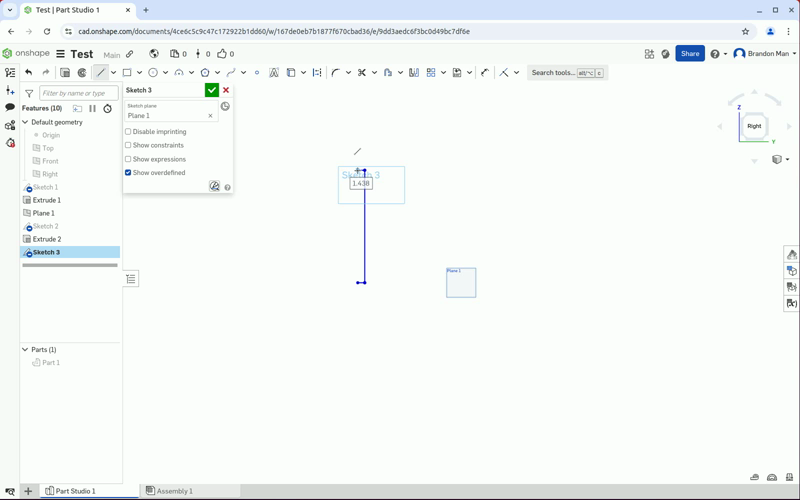
mouse_move(357, 282)
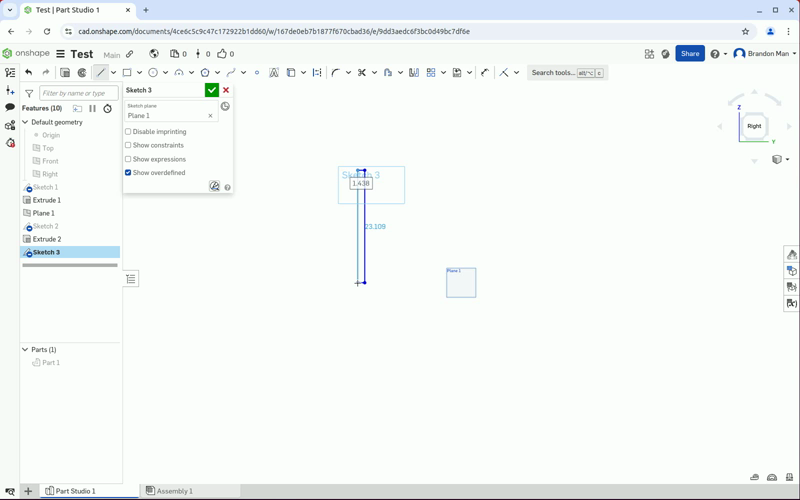
key_up(shift)
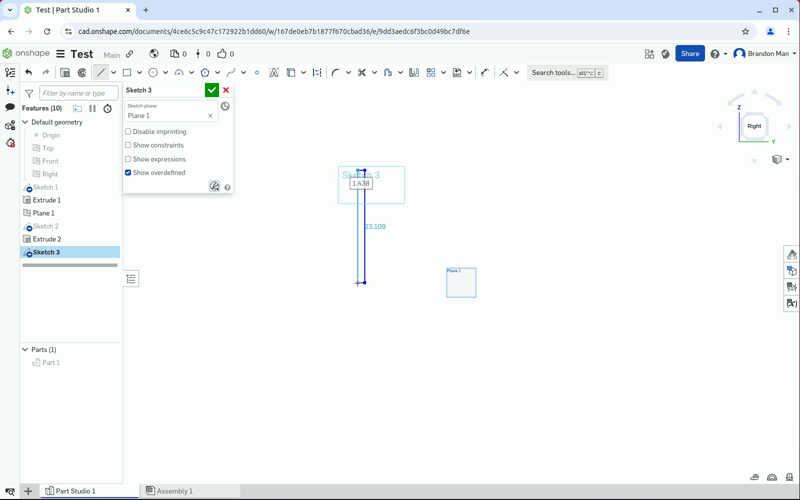
click(357, 282)
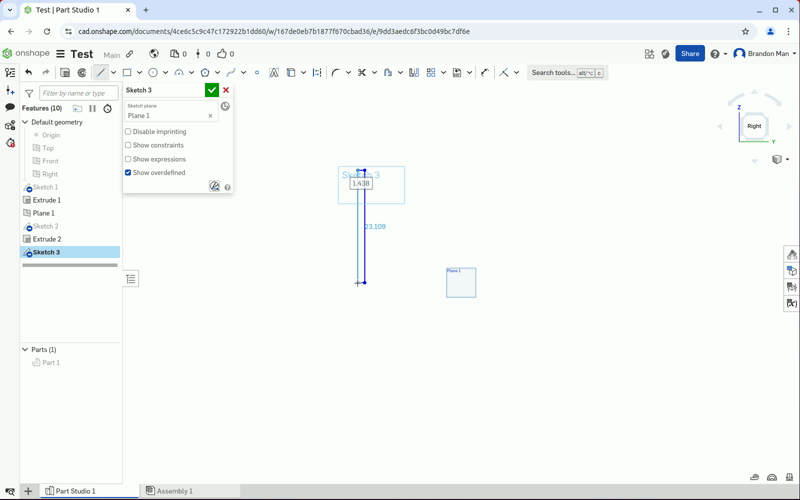
key(esc)
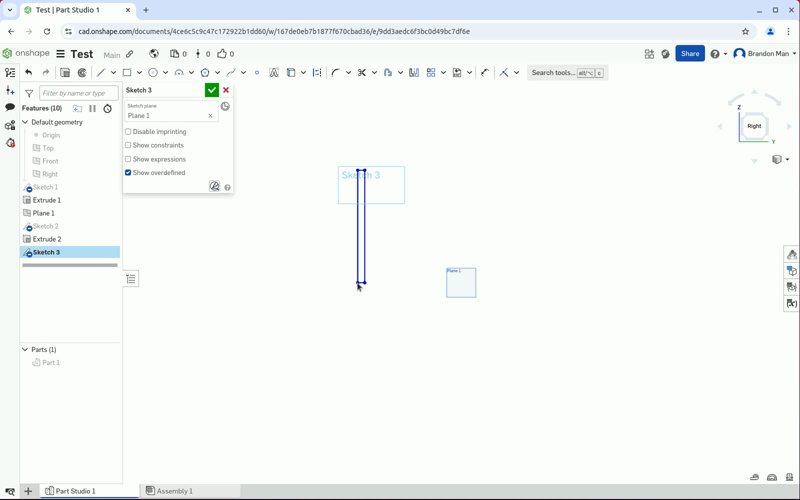
mouse_move(359, 194)
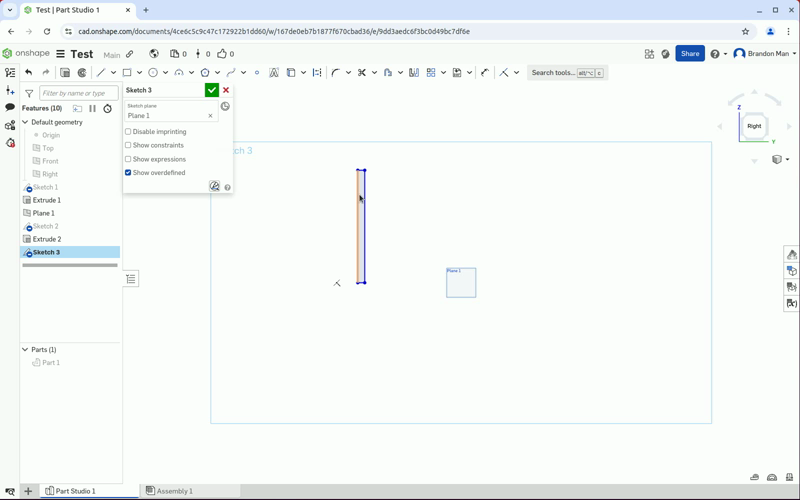
scroll(6)
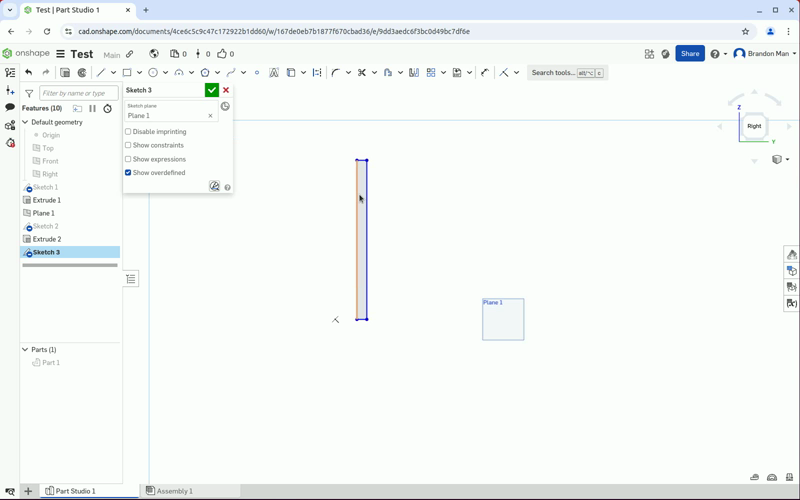
scroll(6)
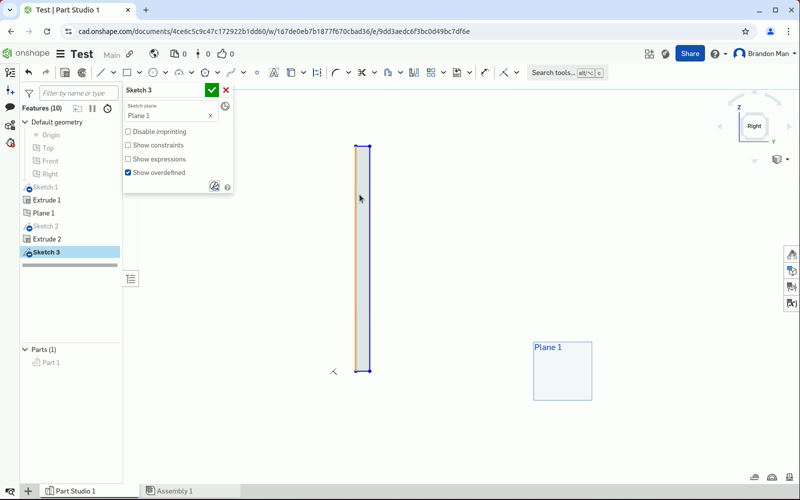
scroll(6)
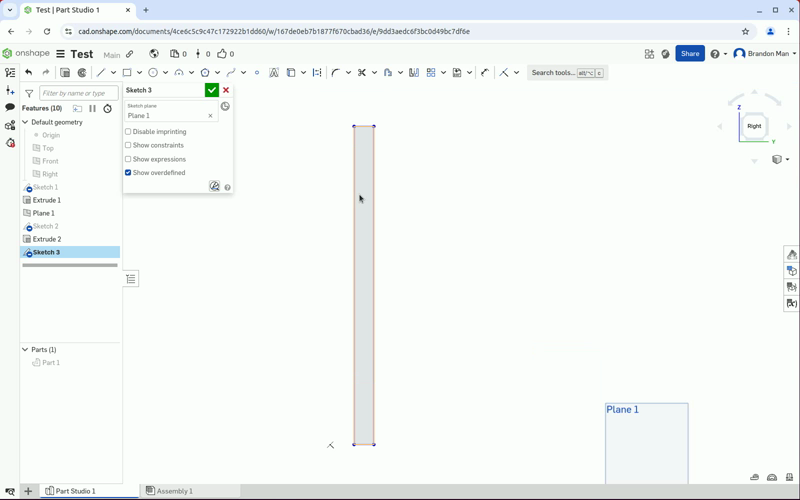
scroll(6)
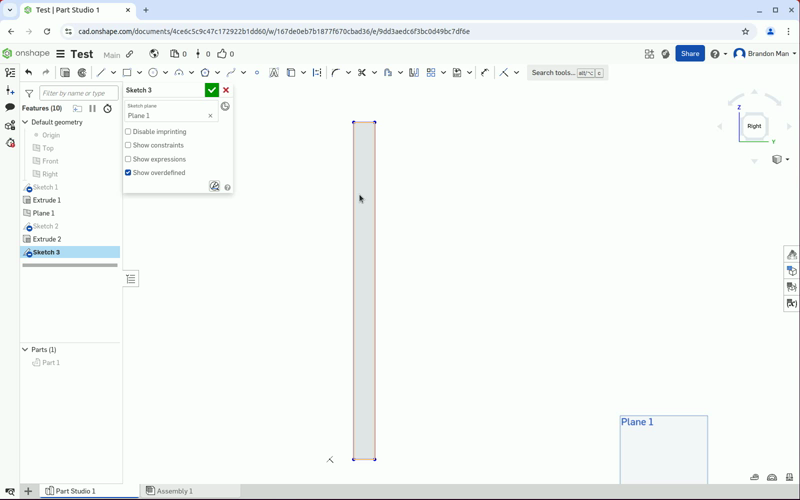
scroll(6)
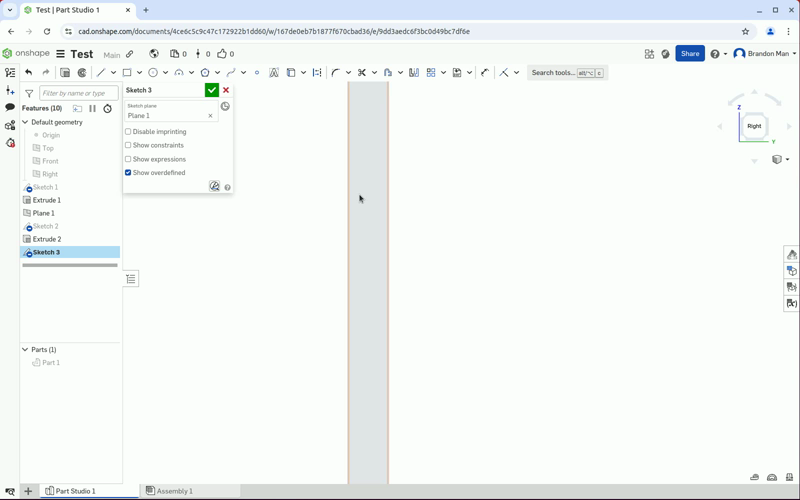
scroll(6)
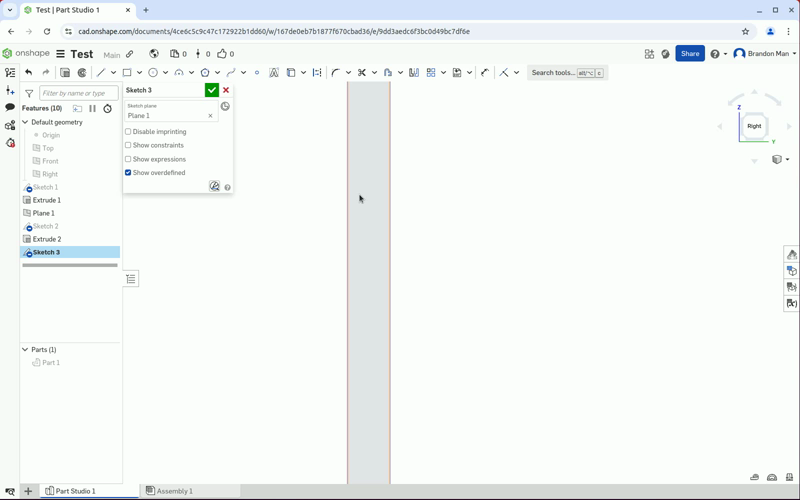
scroll(6)
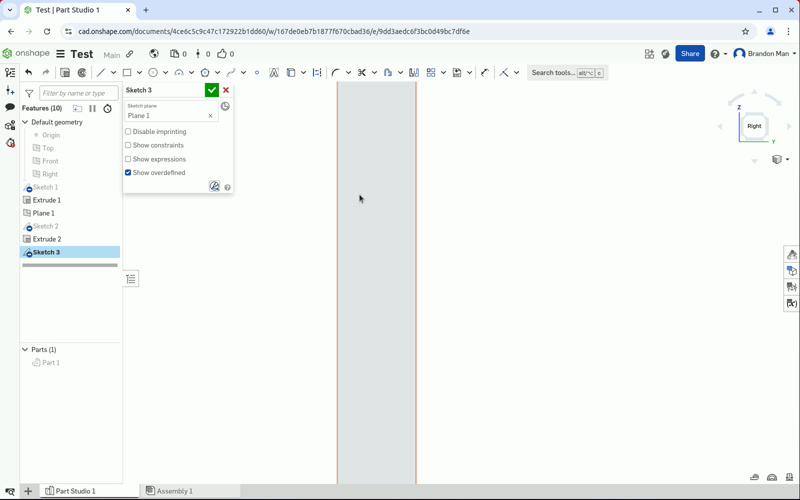
click(359, 194)
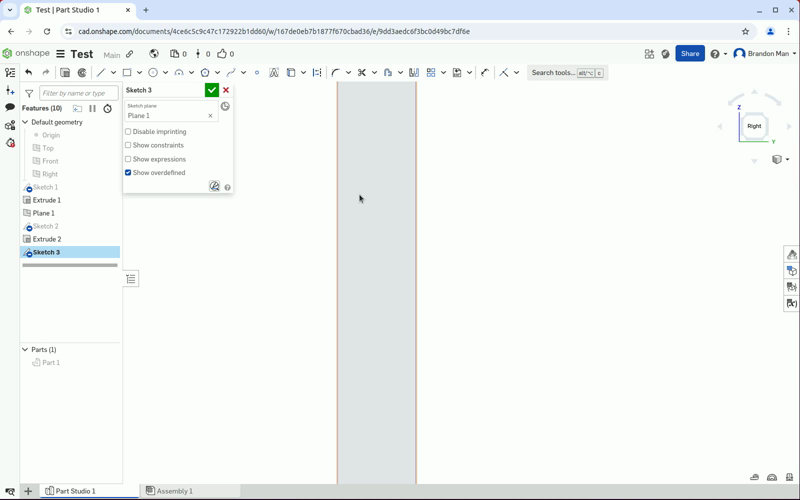
scroll(-6)
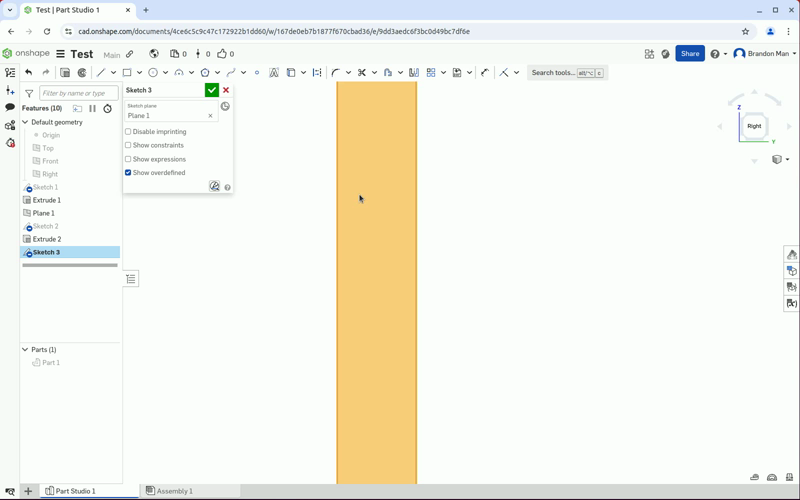
scroll(-6)
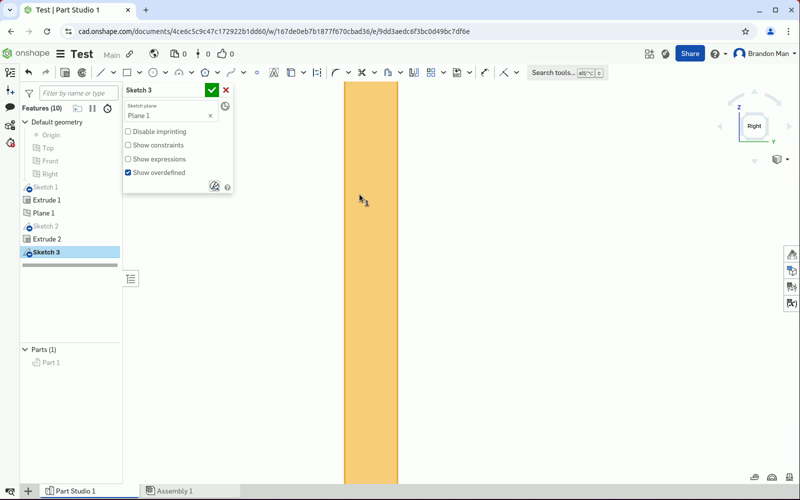
scroll(-6)
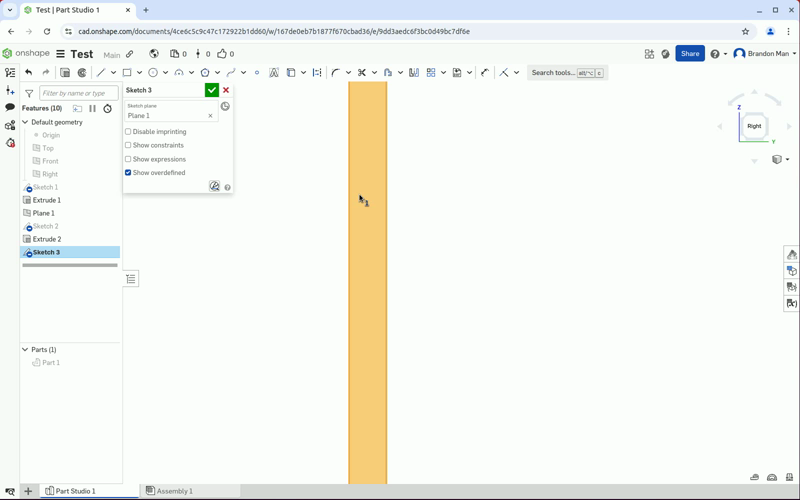
scroll(-6)
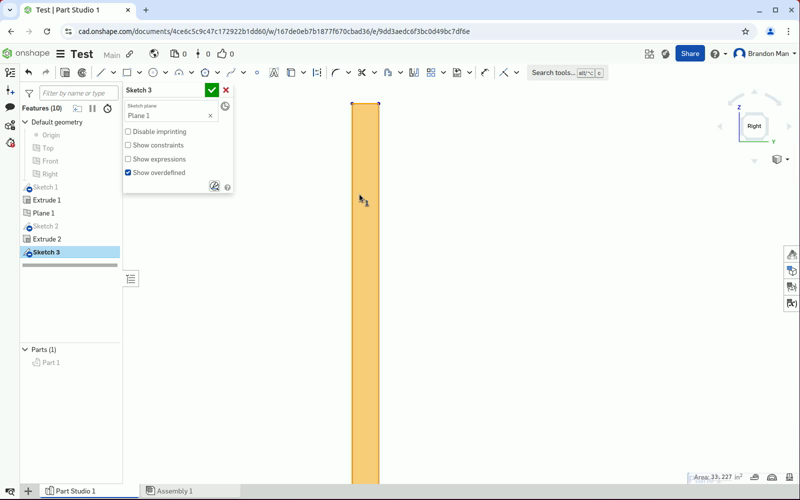
scroll(-6)
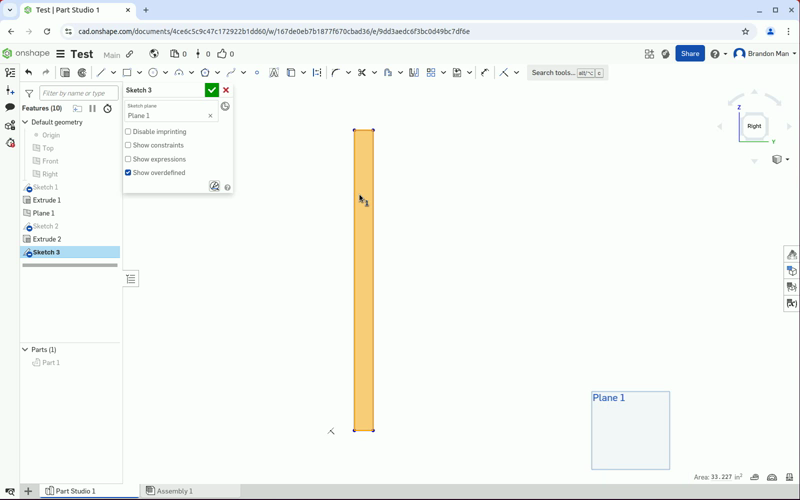
scroll(-6)
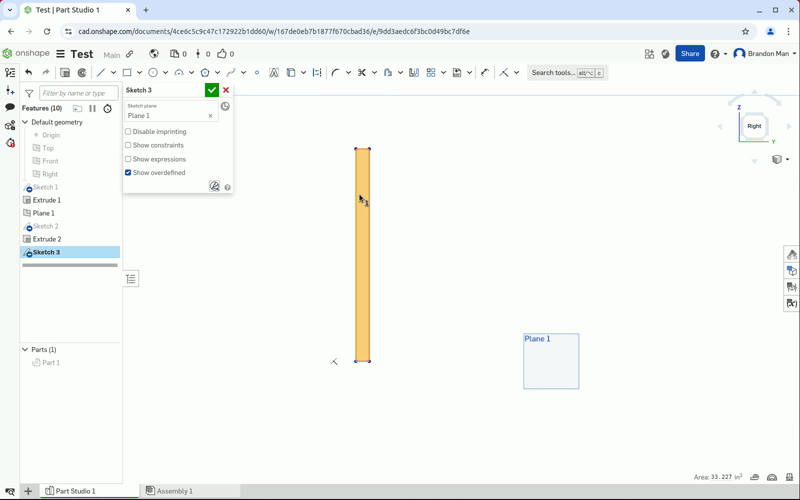
scroll(-6)
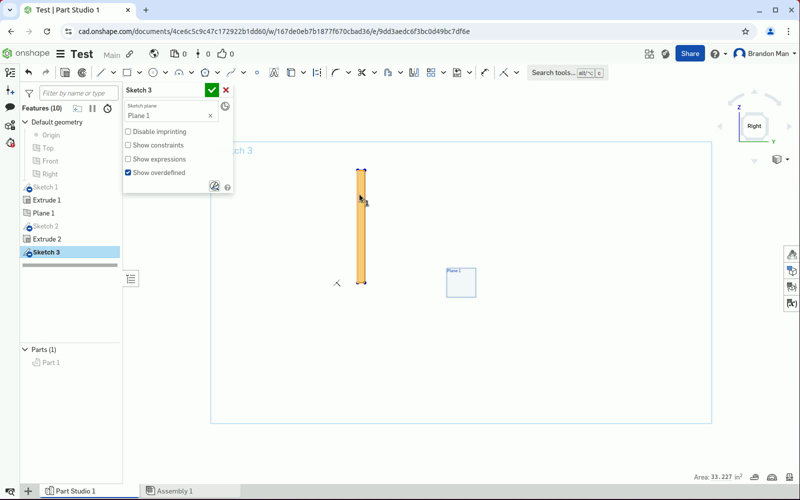
mouse_move(73, 352)
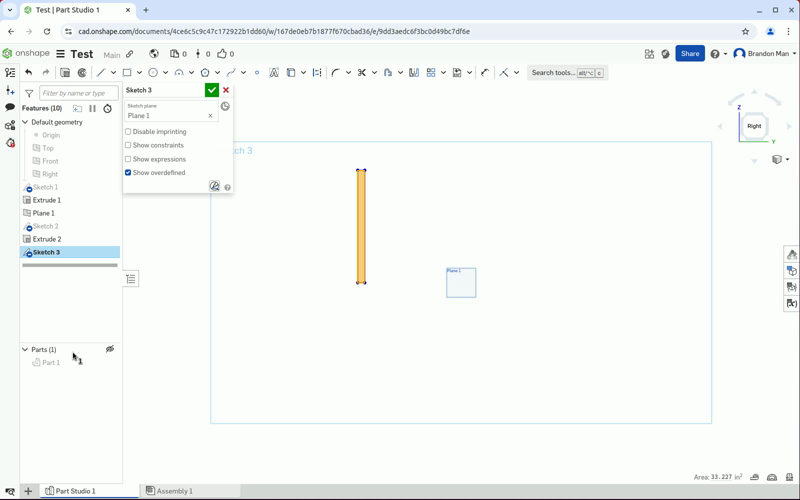
key(shift+y)
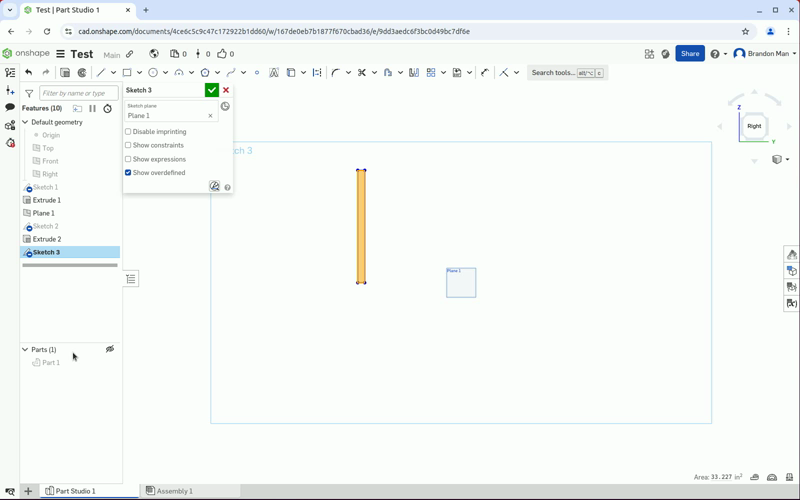
key(shift+e)
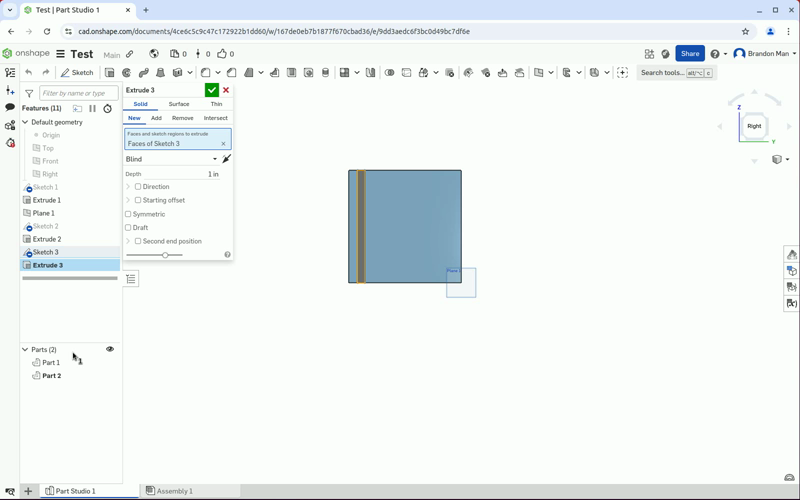
mouse_move(143, 106)
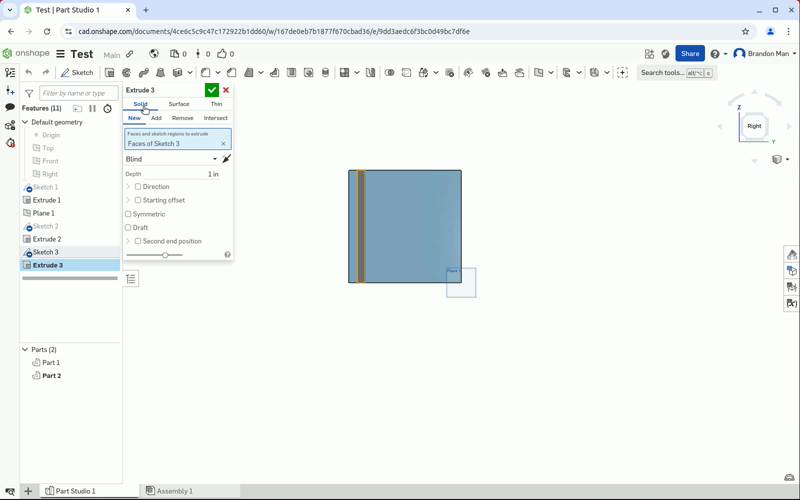
click(143, 106)
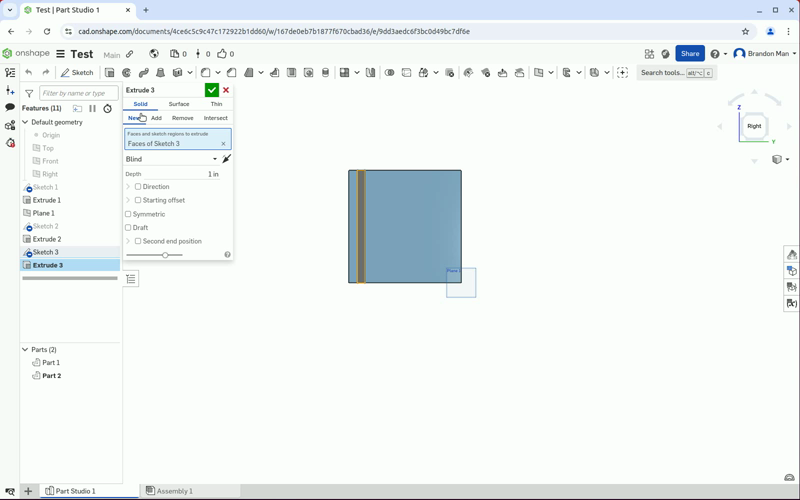
mouse_move(137, 120)
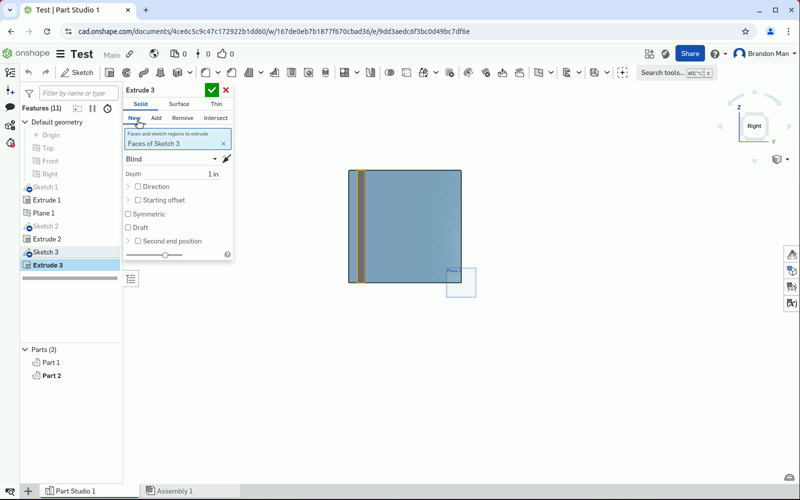
click(137, 120)
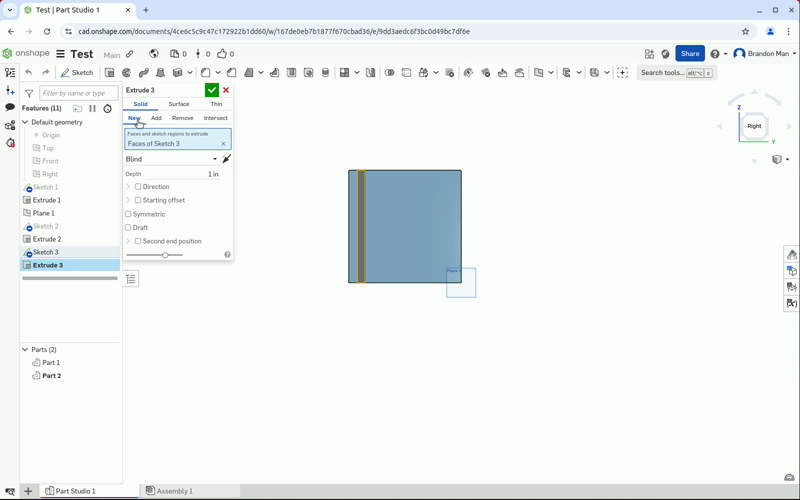
key(tab, 4)
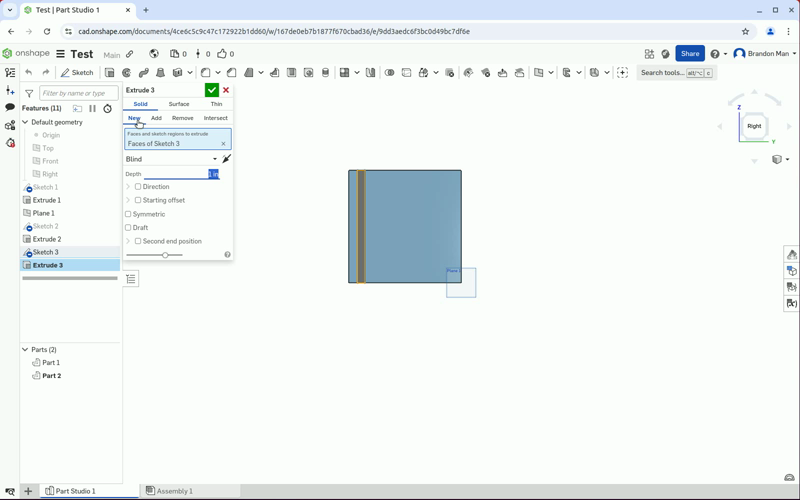
text(-23.108)
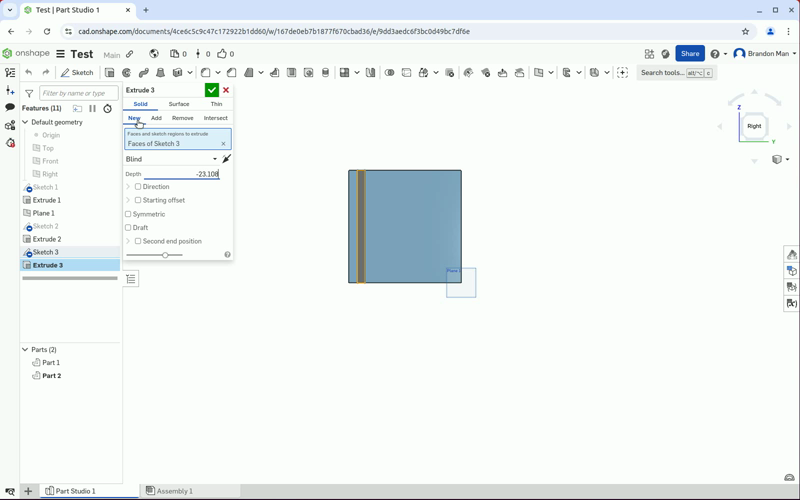
key(enter)
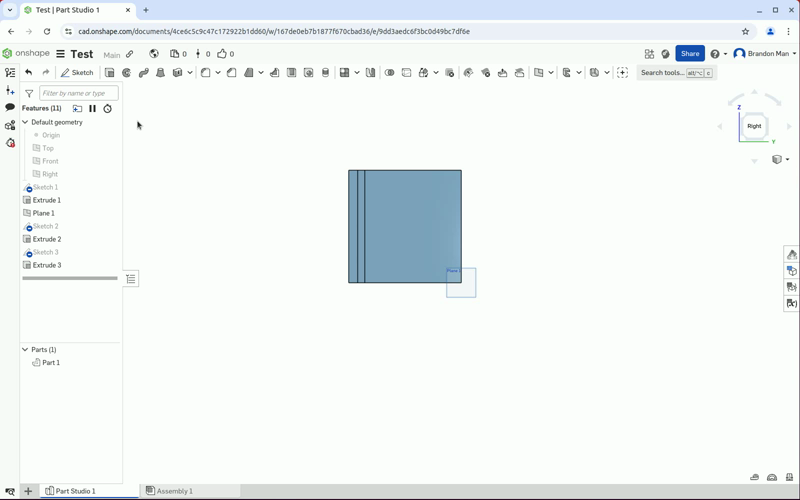
key(shift+h)
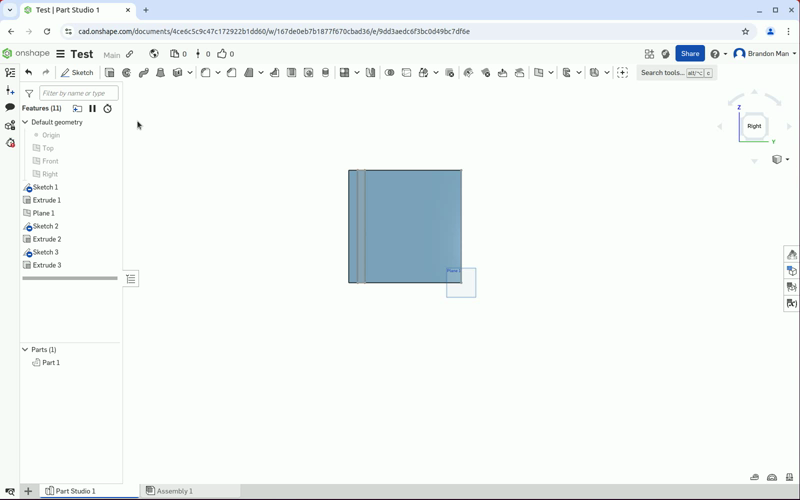
key(shift+h)
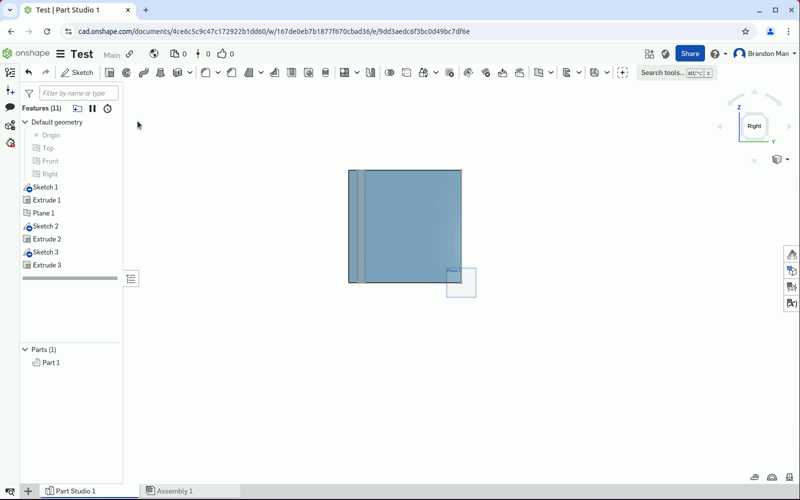
key(shift+7)
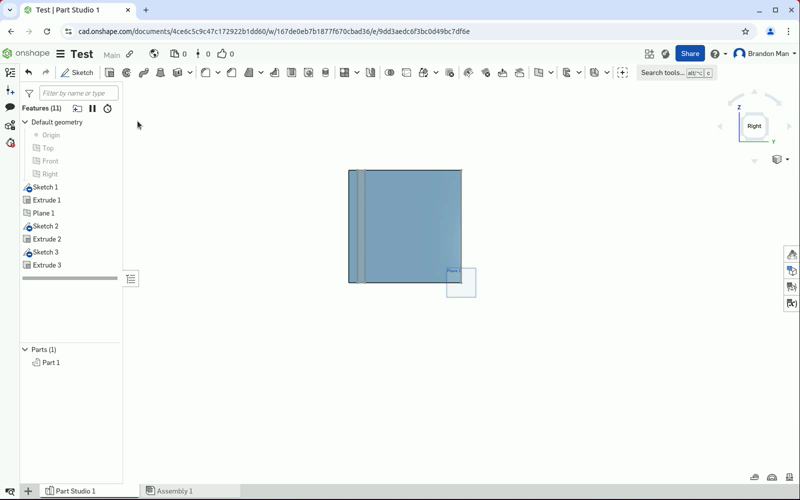
key(right, 2)
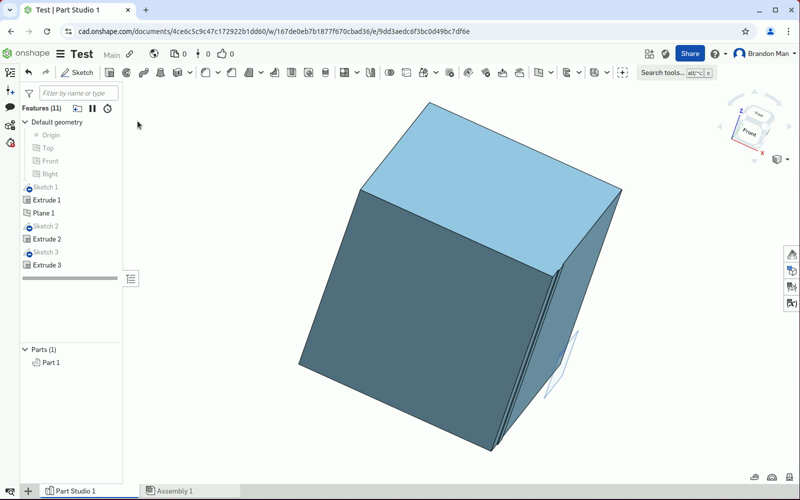
key(down, 2)
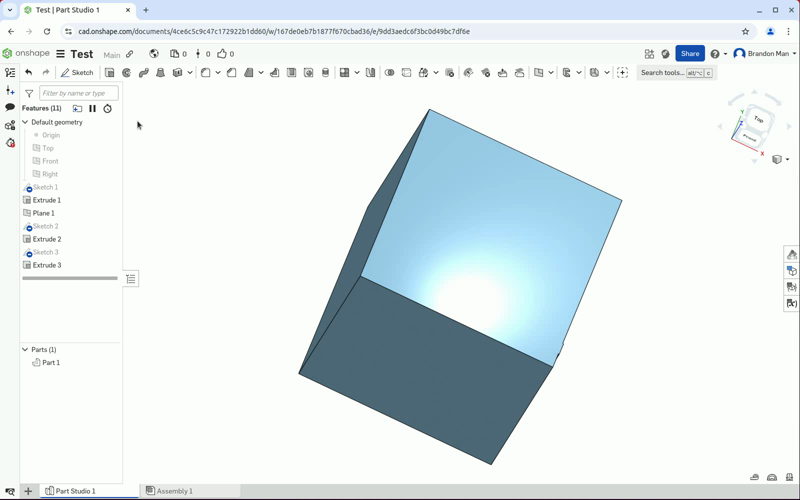
key(up, 2)
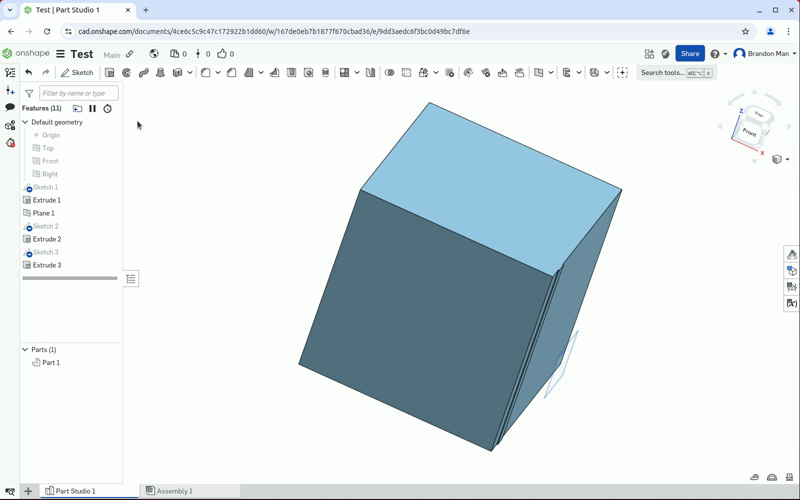
key(left, 2)
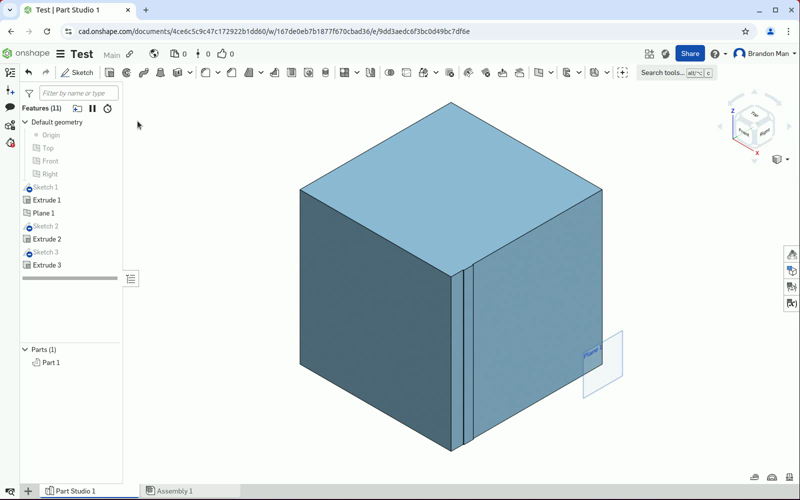
mouse_move(73, 189)
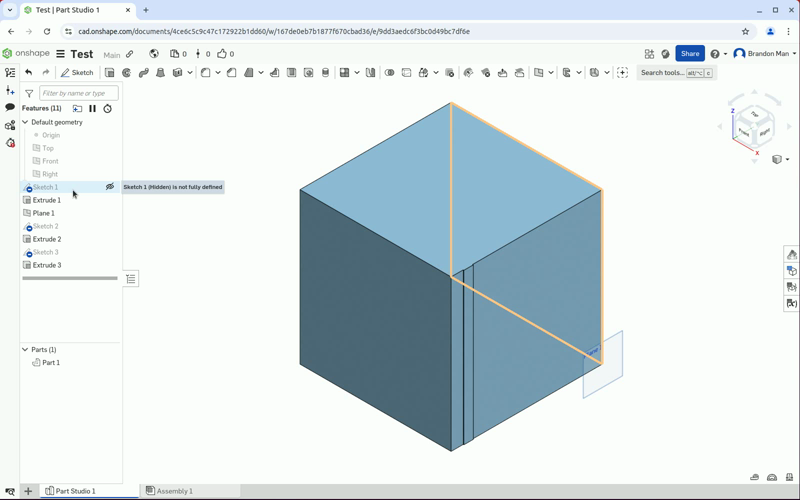
click(73, 189)